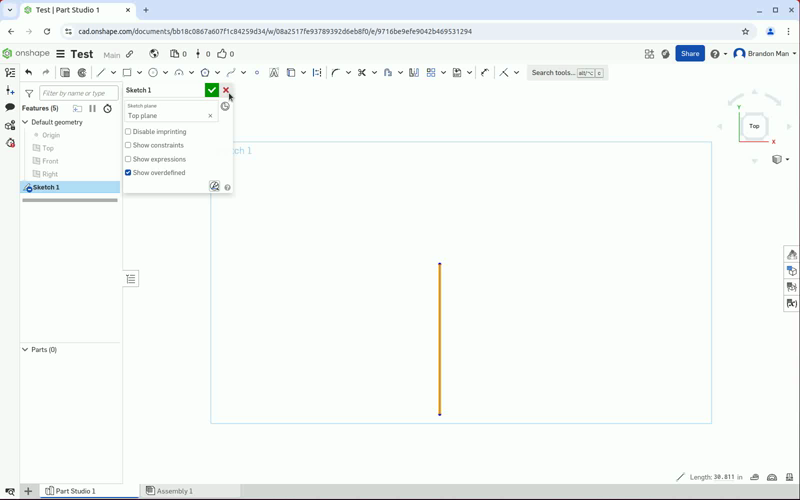
key(shift+h)
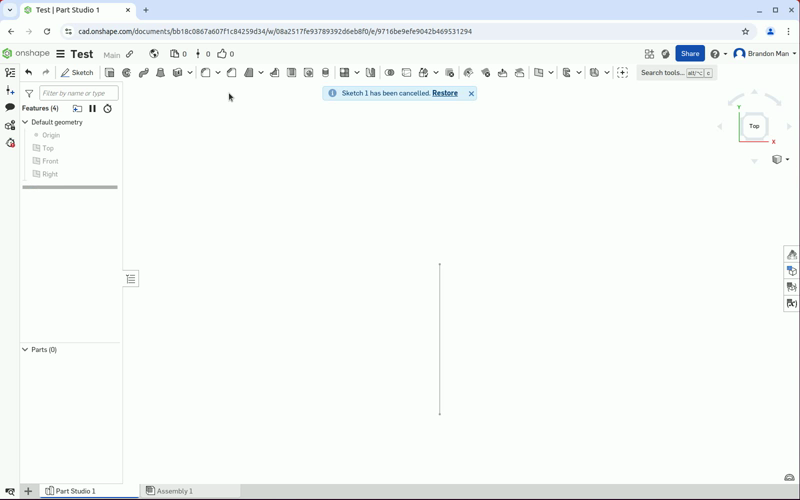
mouse_move(73, 352)
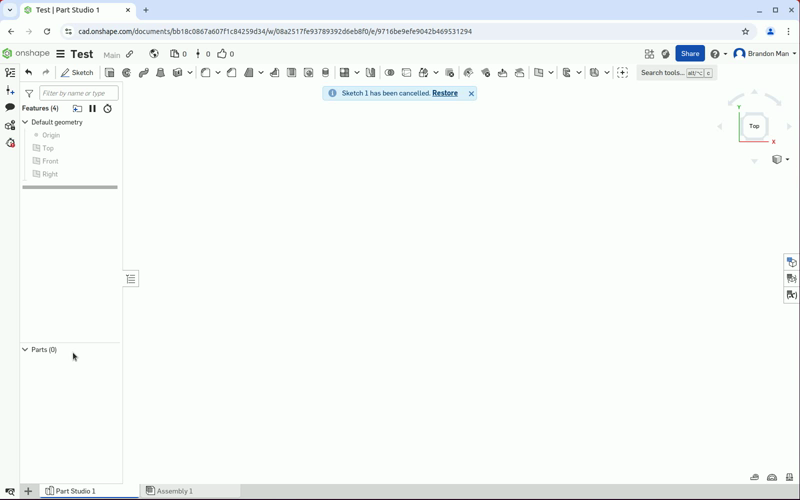
key(y)
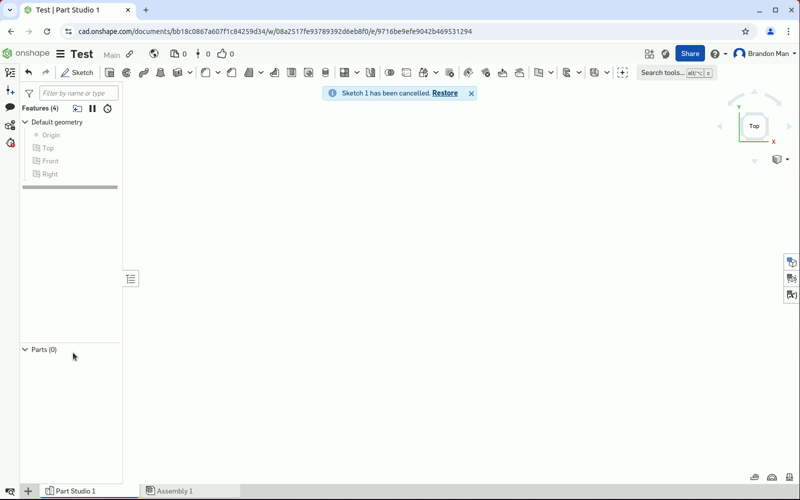
key(shift+p)
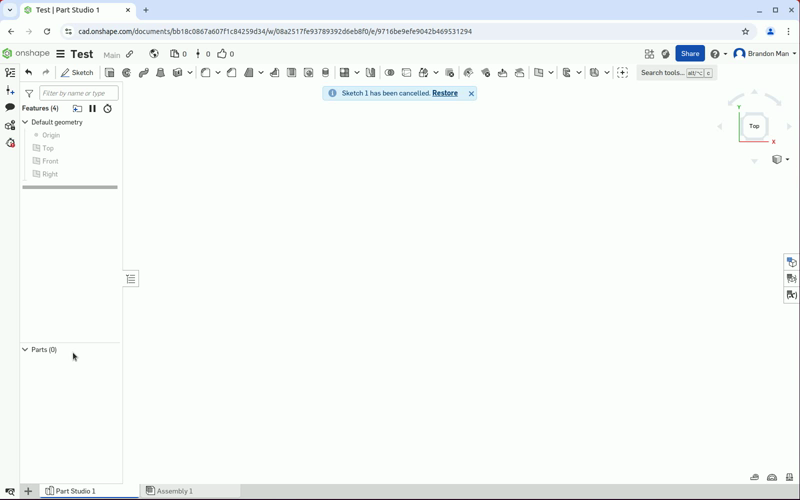
key(space)
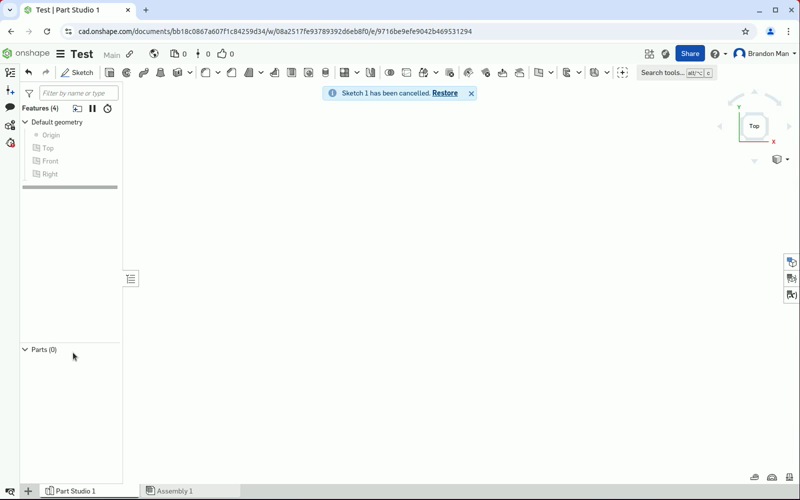
key_down(shift)
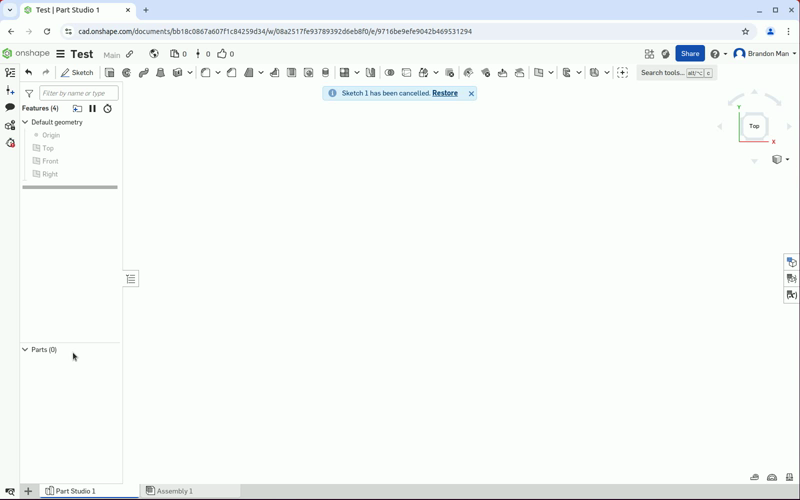
key(up)
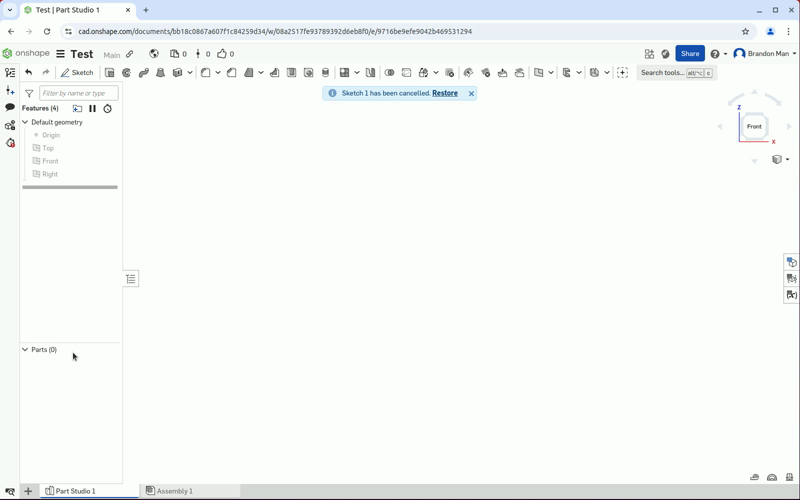
key_up(shift)
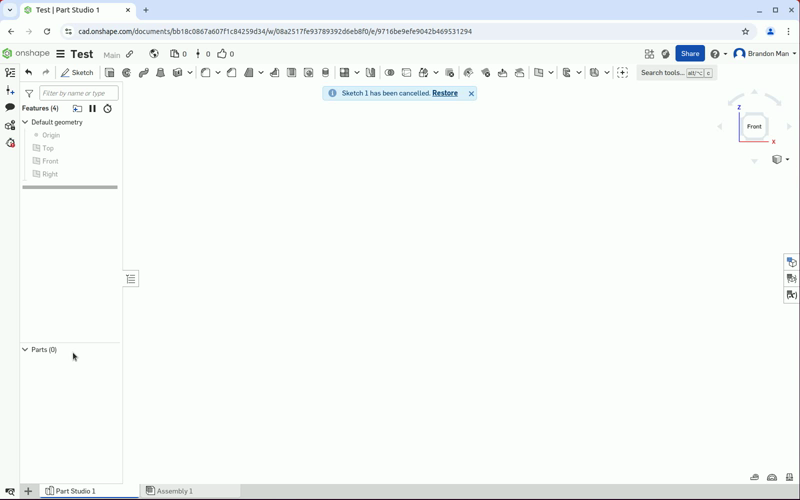
key(space)
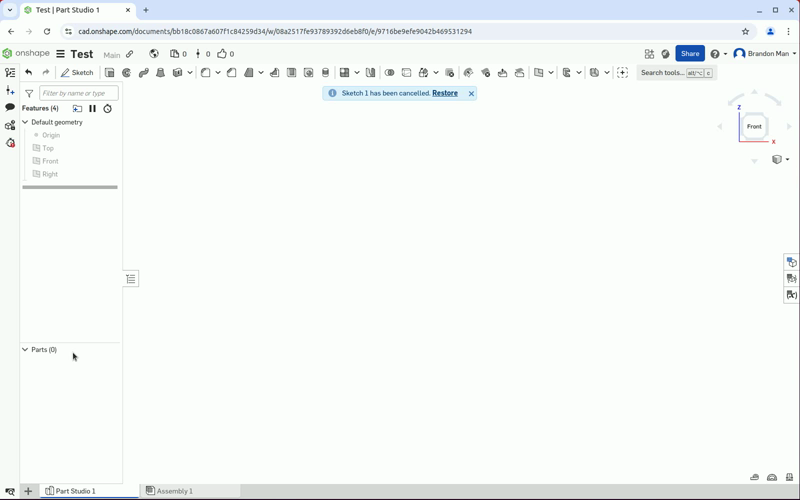
key_down(shift)
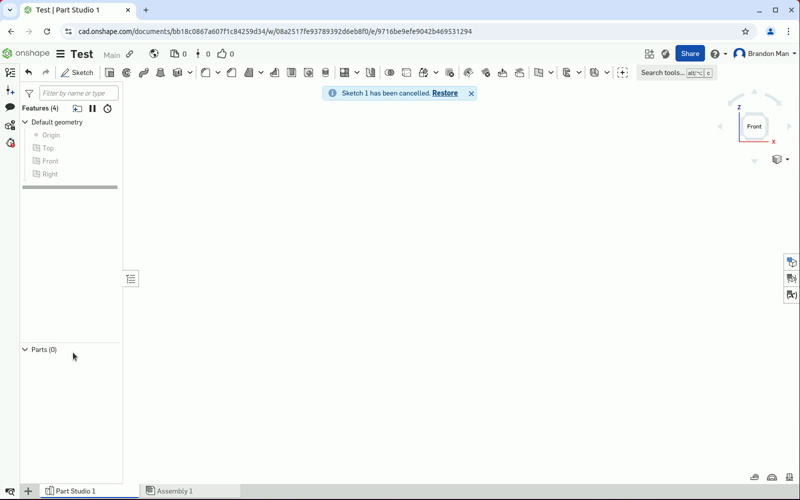
key(left)
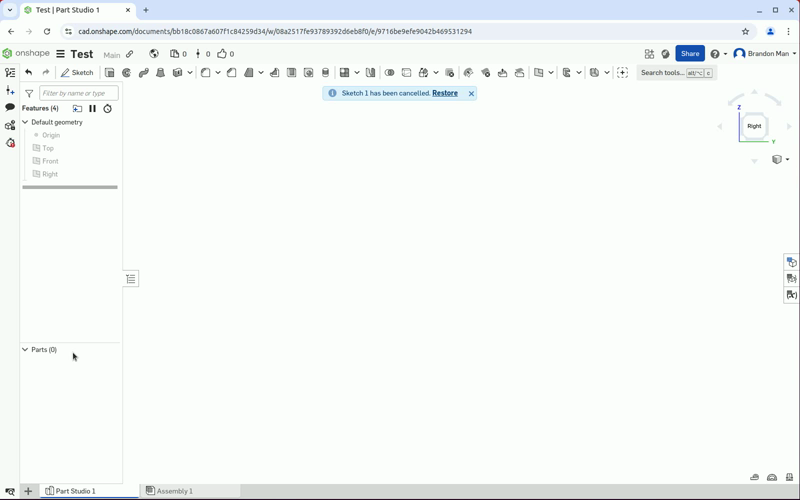
key_up(shift)
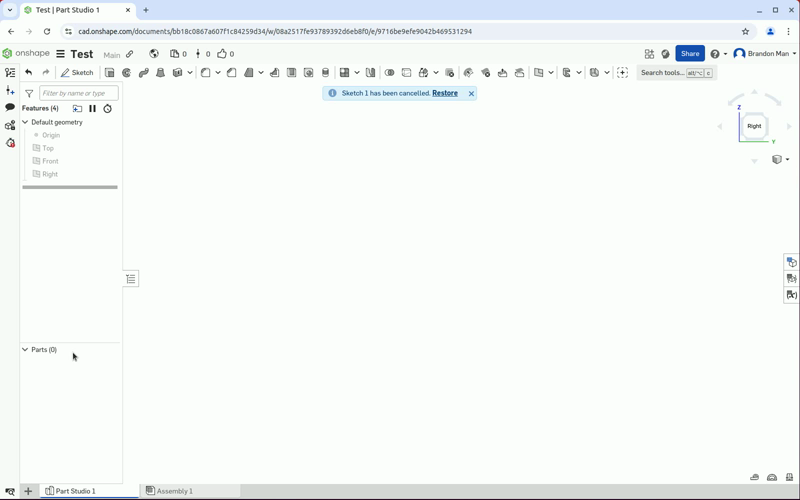
mouse_move(73, 352)
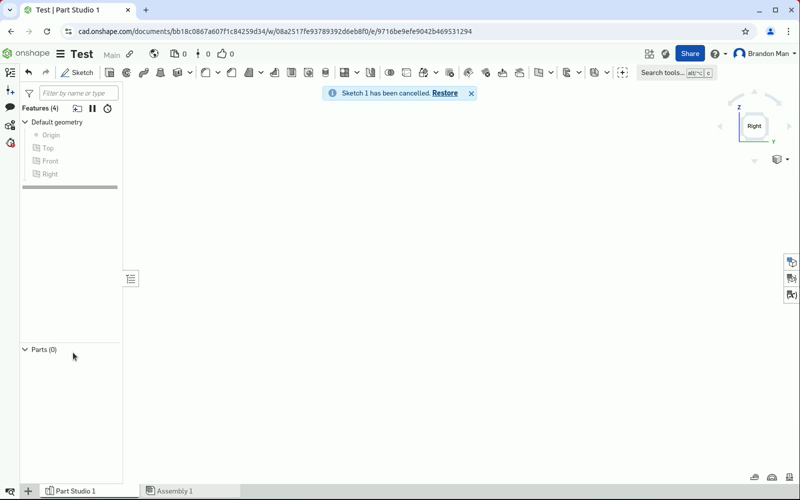
key(shift+y)
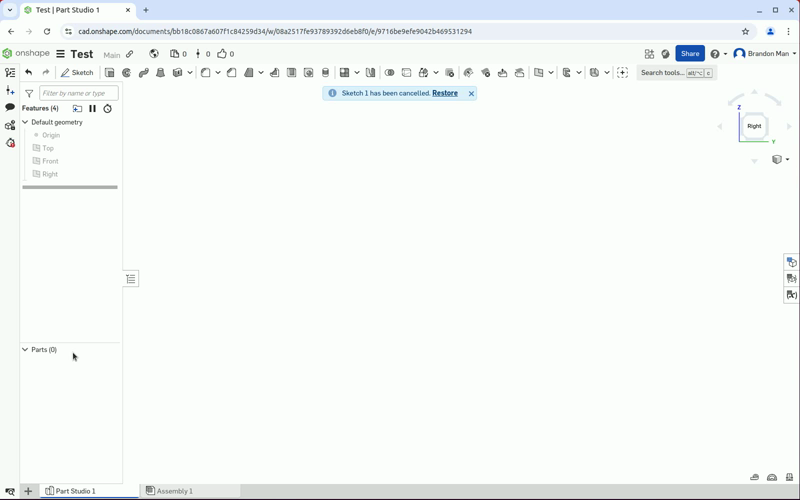
key(shift+s)
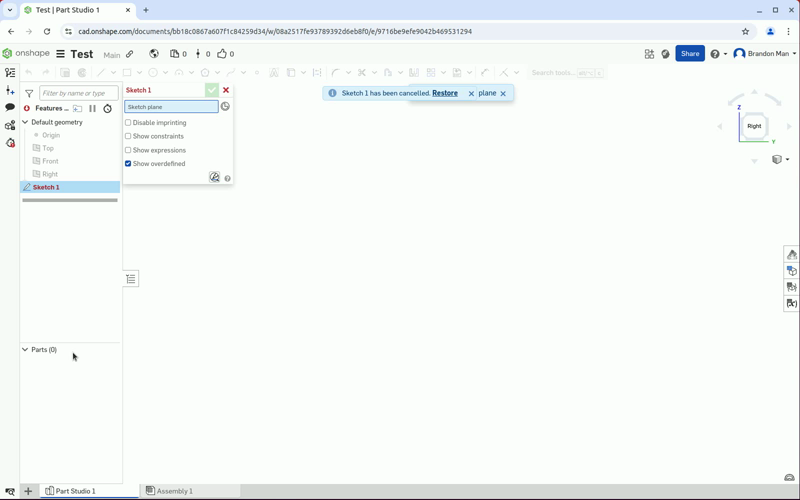
mouse_move(73, 176)
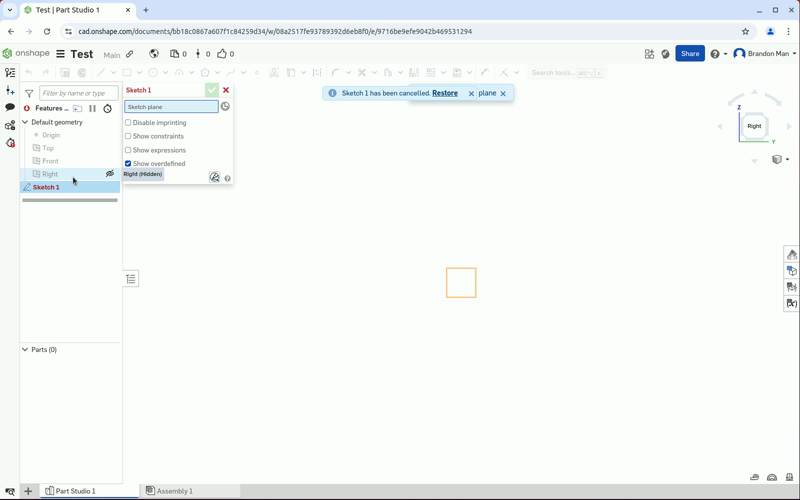
click(73, 176)
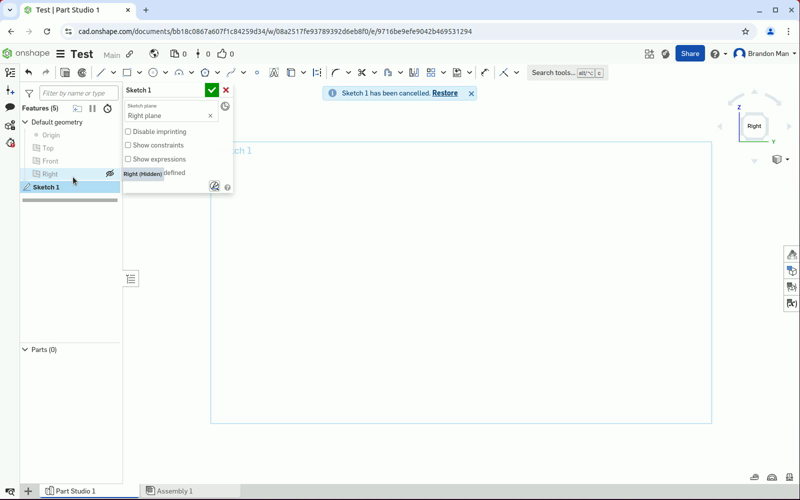
mouse_move(73, 352)
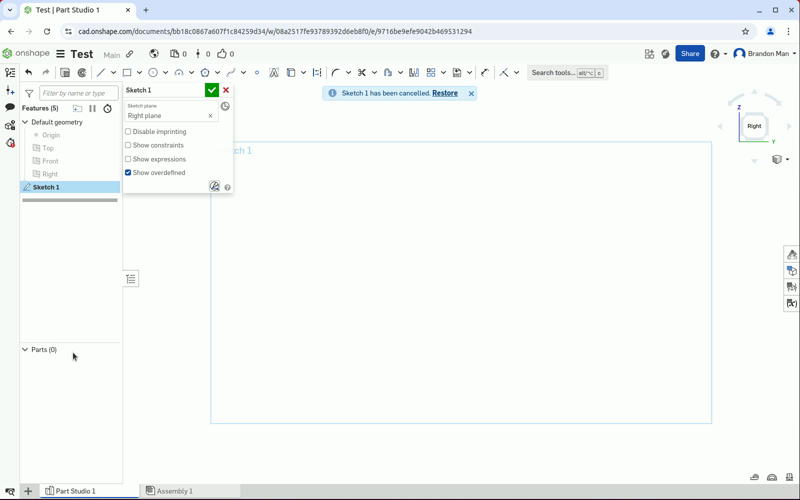
key(y)
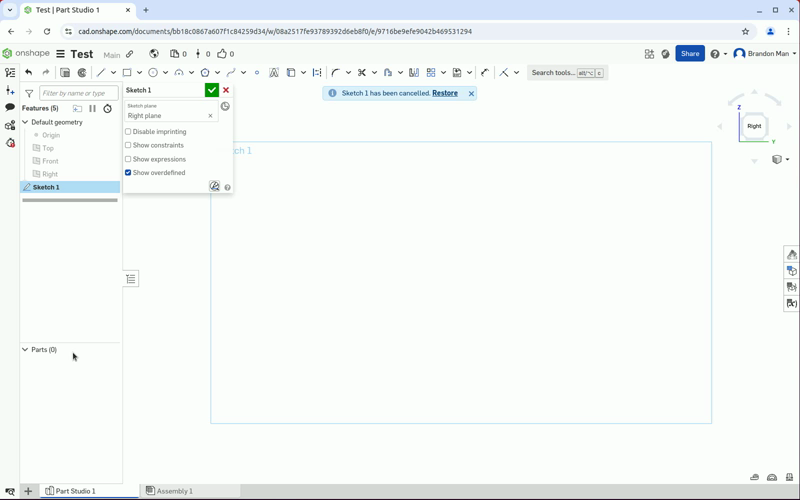
key(l)
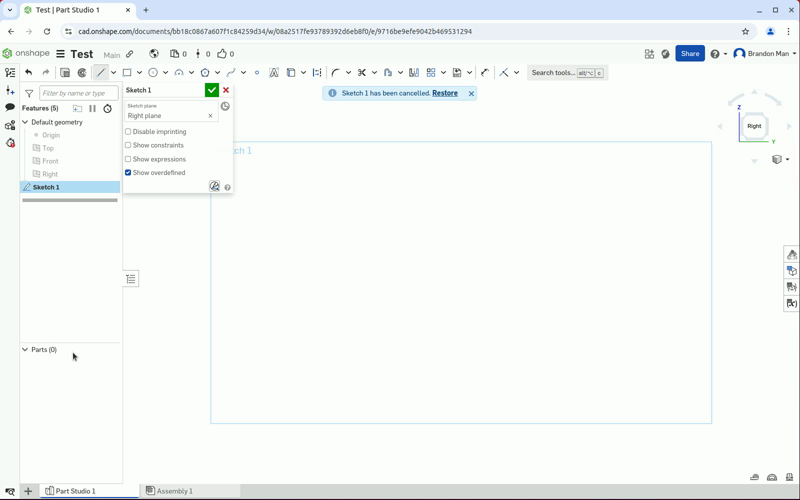
key_down(shift)
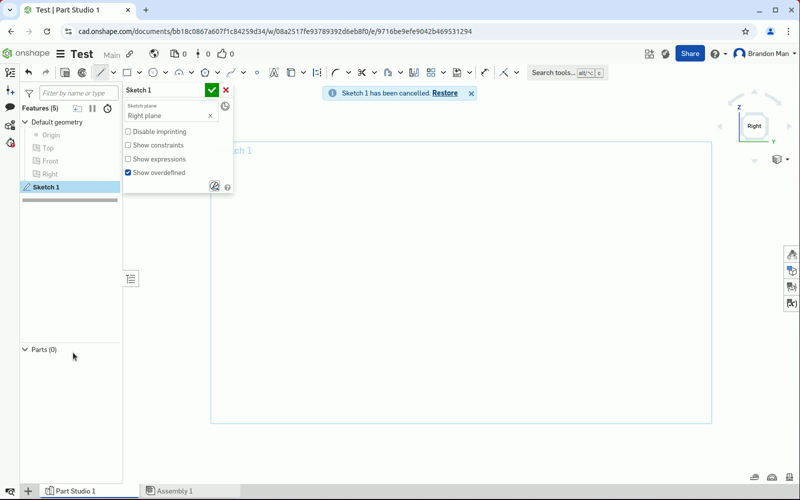
mouse_move(432, 285)
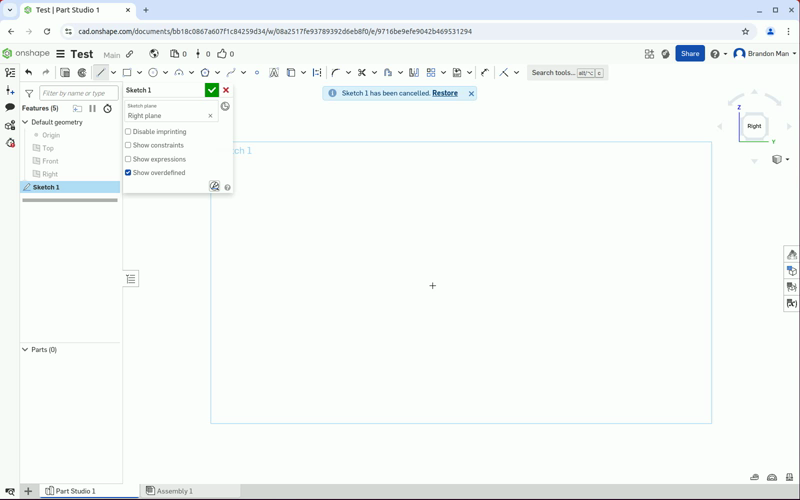
click(432, 285)
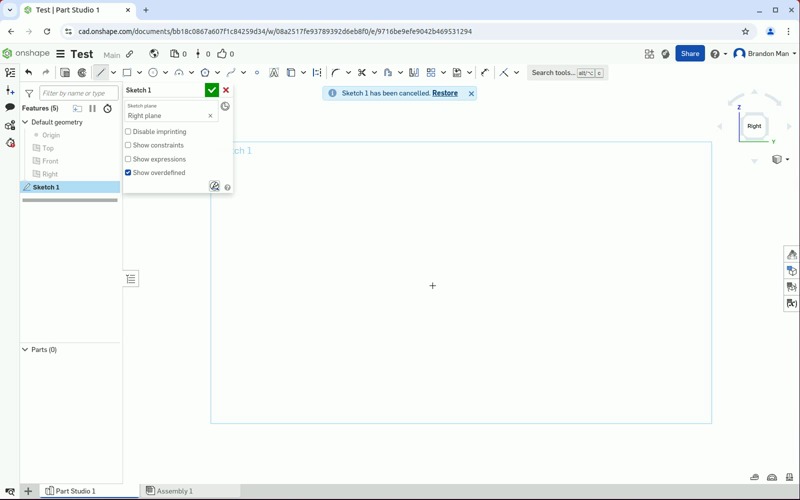
key_up(shift)
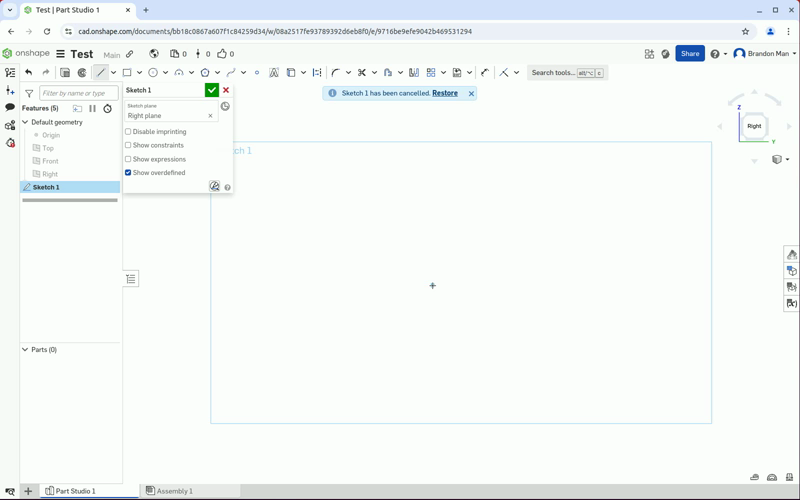
key_down(shift)
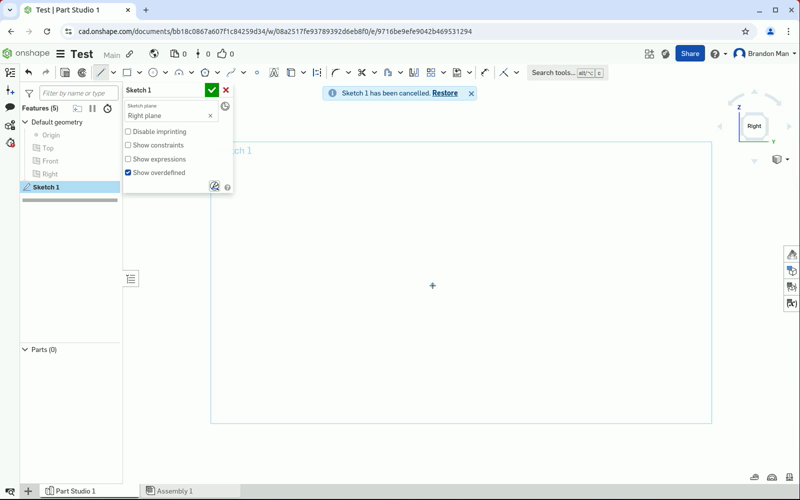
mouse_move(462, 285)
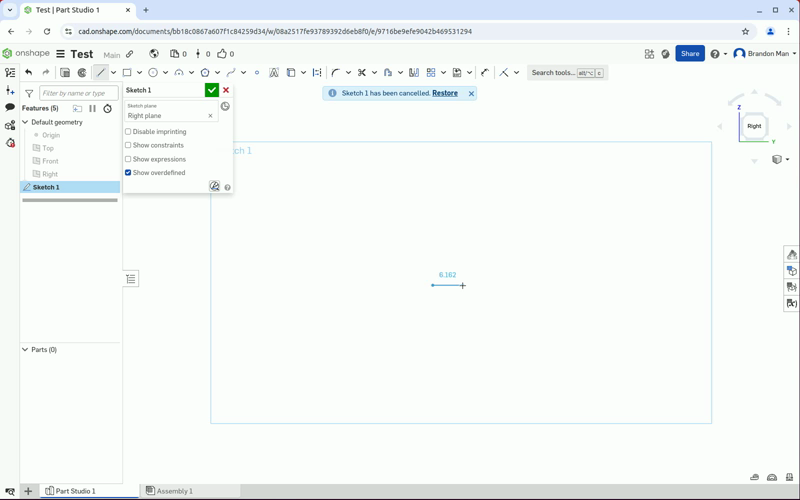
mouse_move(438, 285)
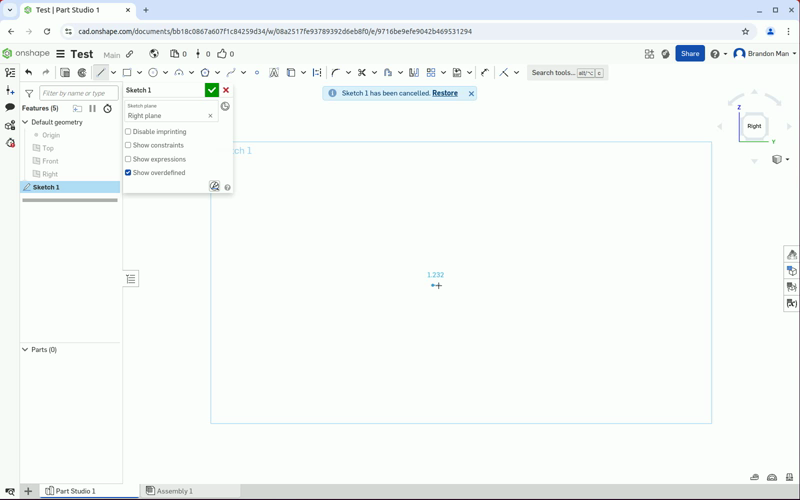
scroll(6)
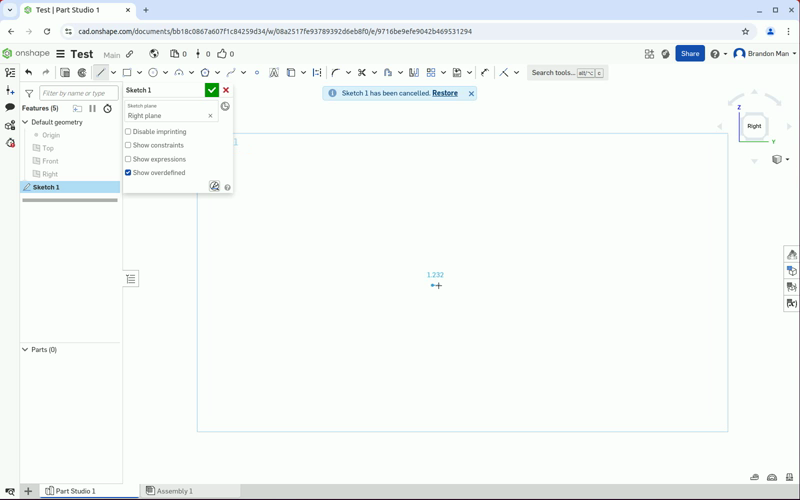
scroll(6)
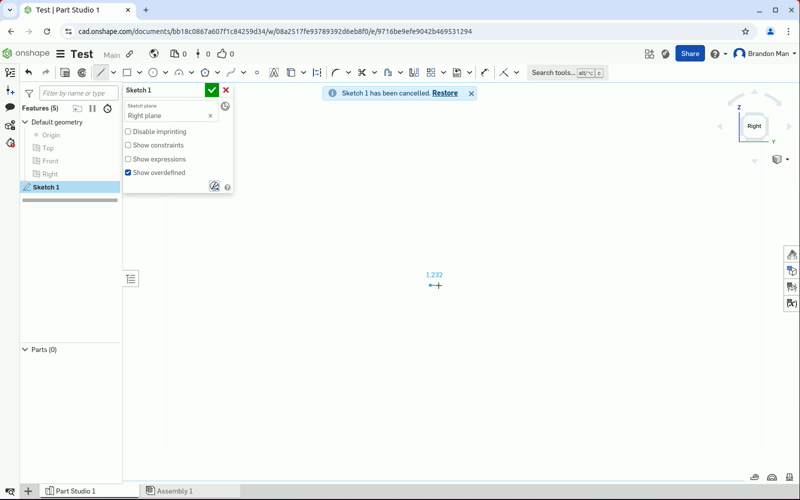
scroll(6)
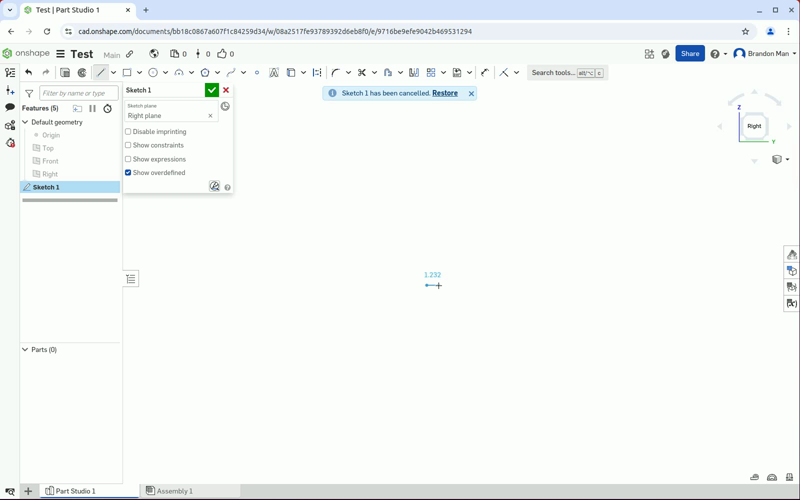
scroll(6)
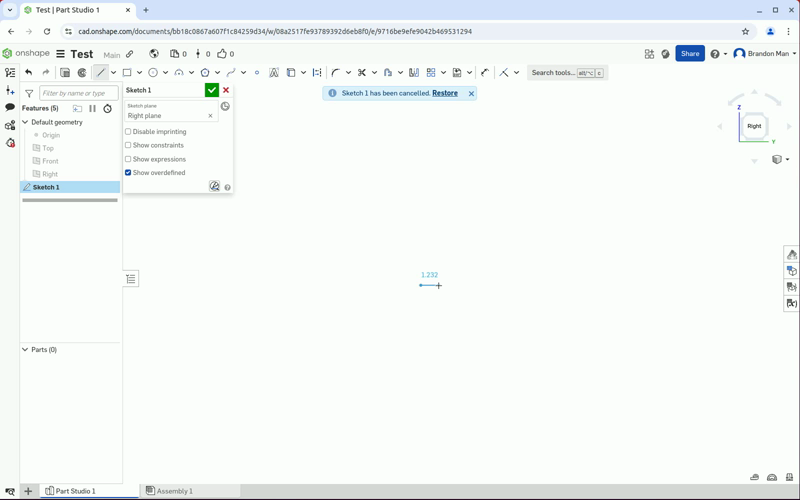
scroll(6)
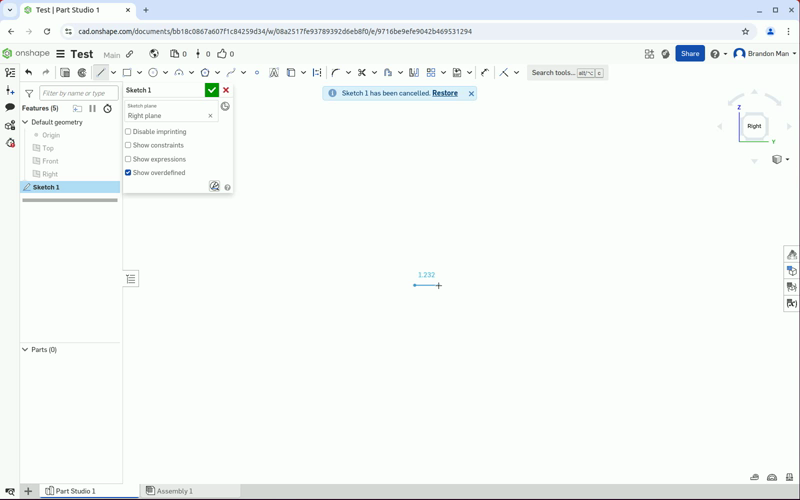
scroll(6)
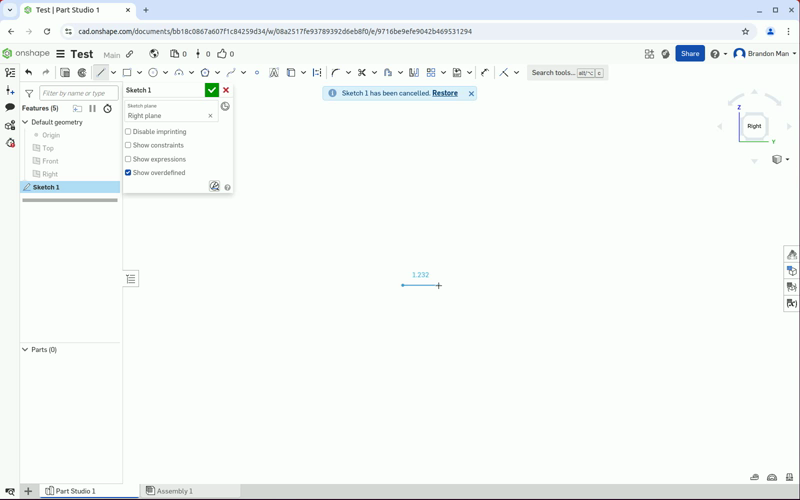
scroll(6)
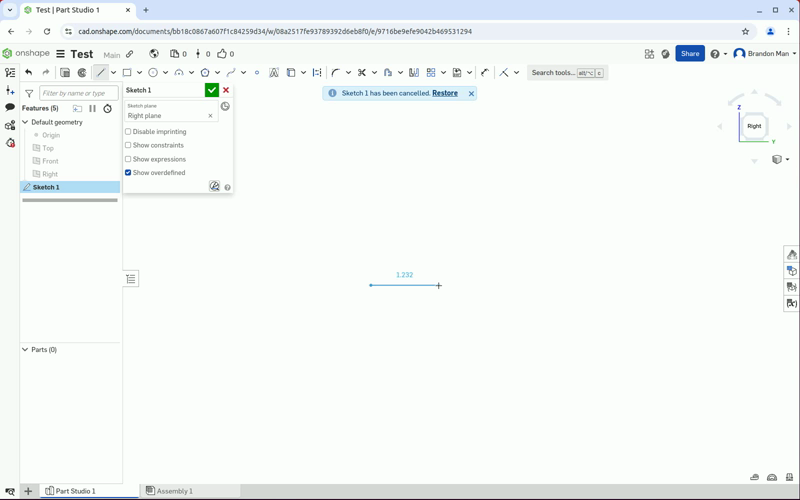
click(438, 285)
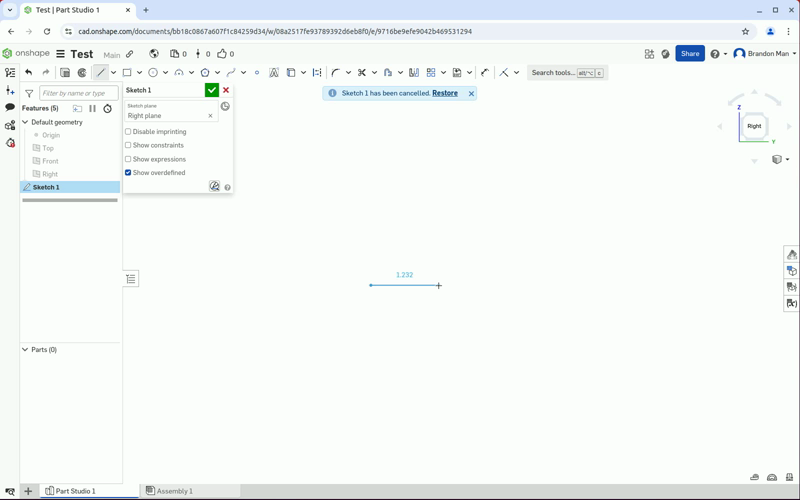
scroll(-6)
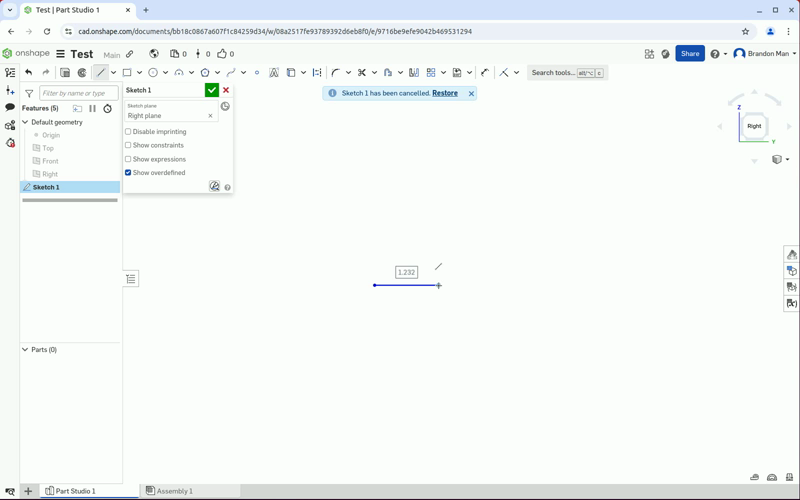
scroll(-6)
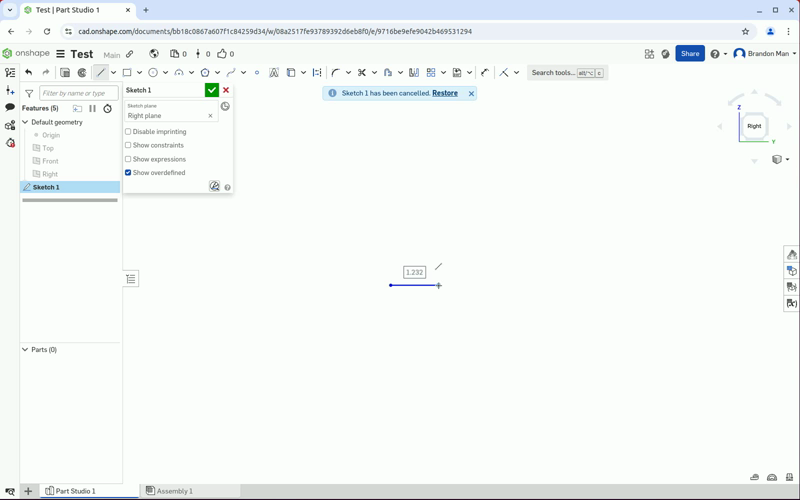
scroll(-6)
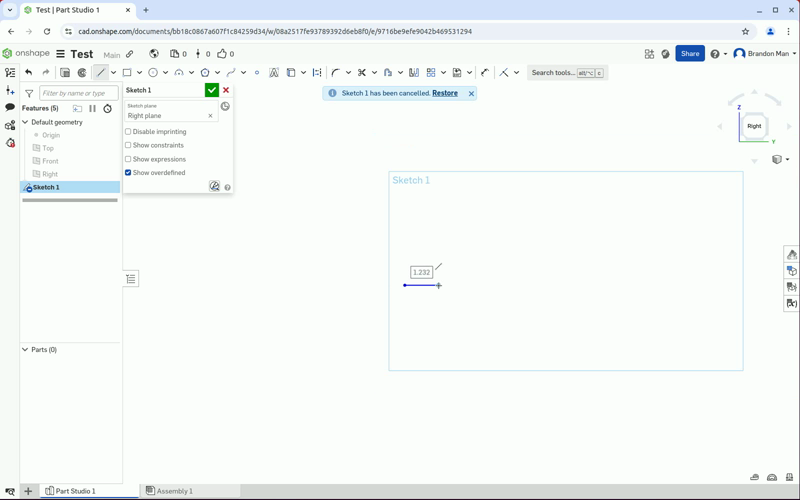
scroll(-6)
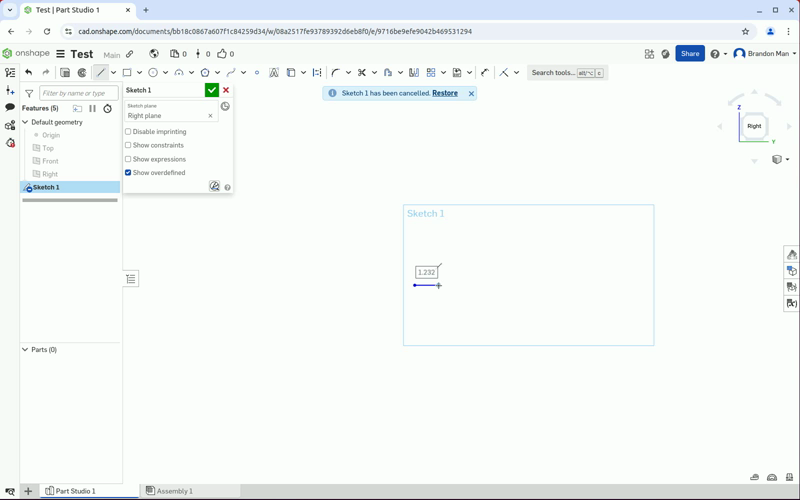
scroll(-6)
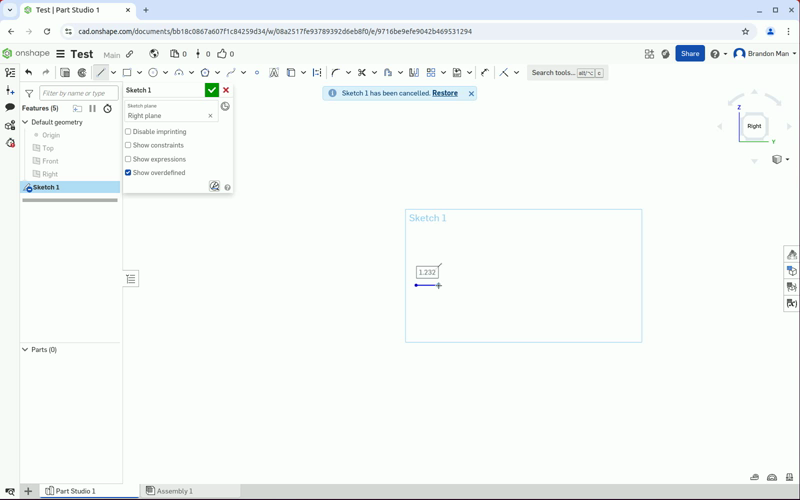
scroll(-6)
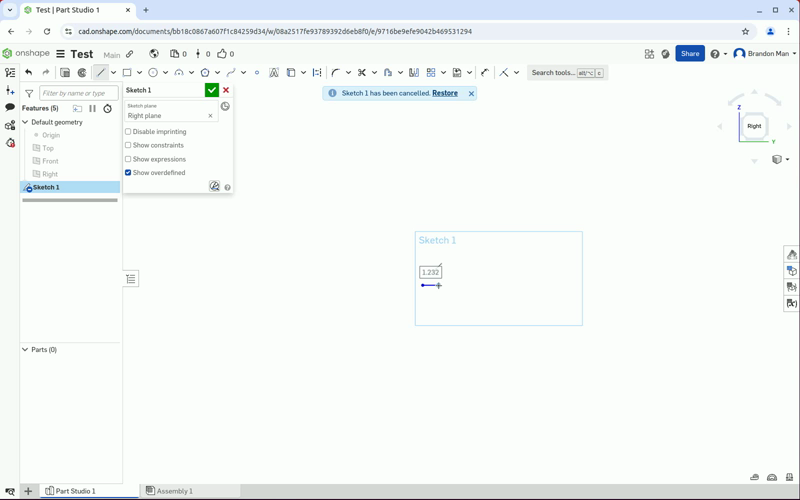
scroll(-6)
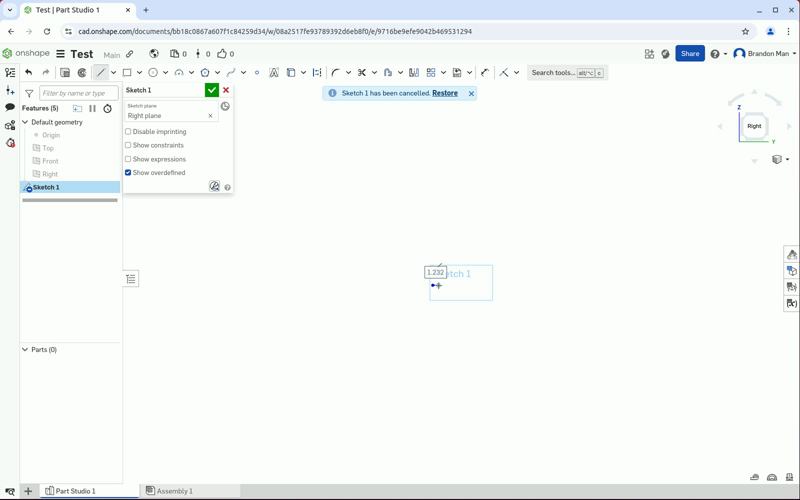
key_up(shift)
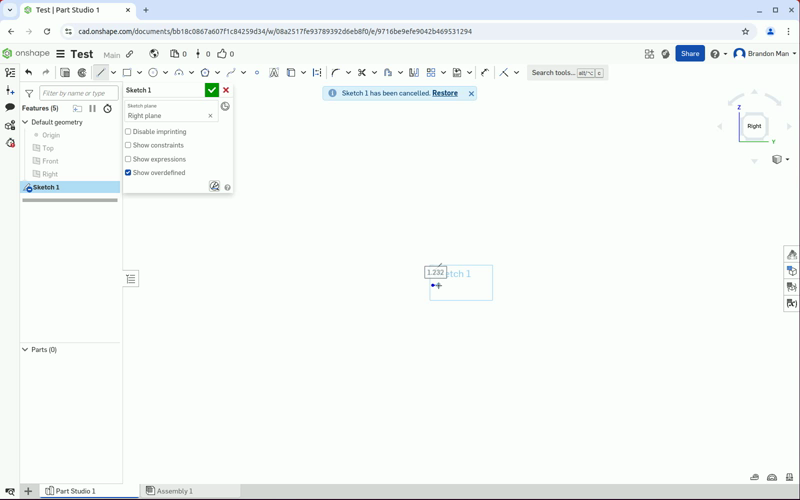
key_down(shift)
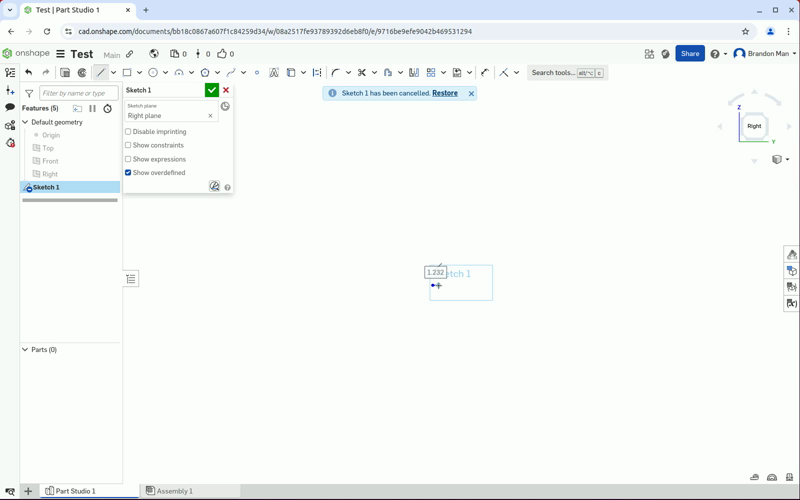
mouse_move(468, 285)
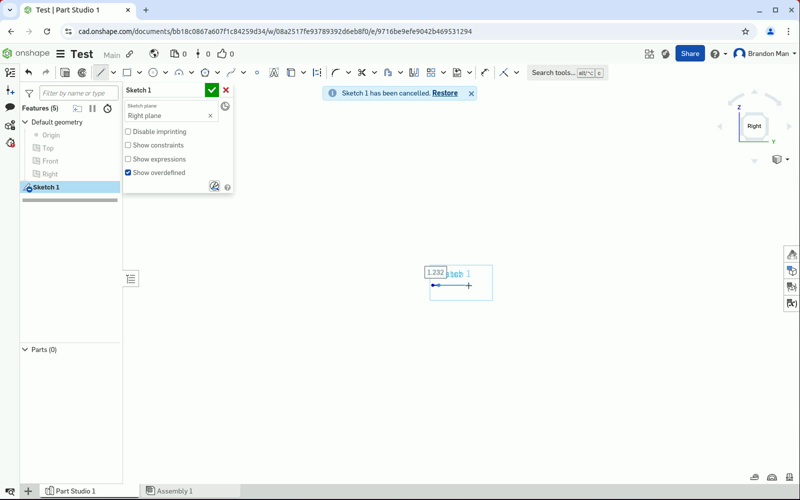
mouse_move(438, 278)
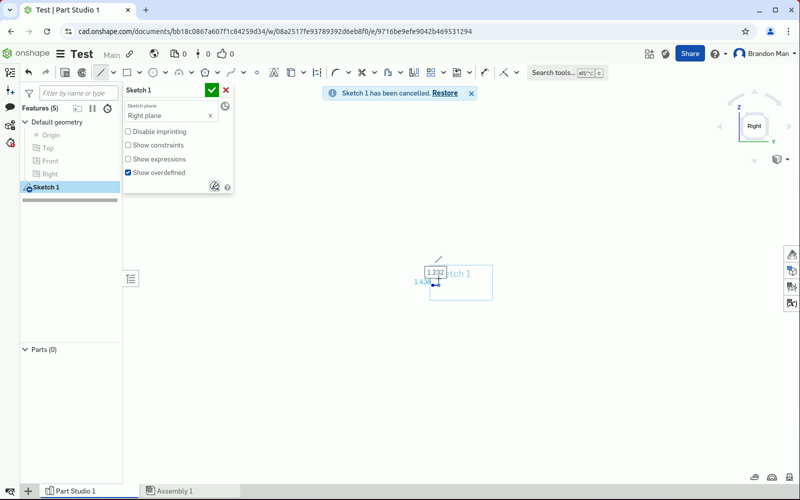
scroll(6)
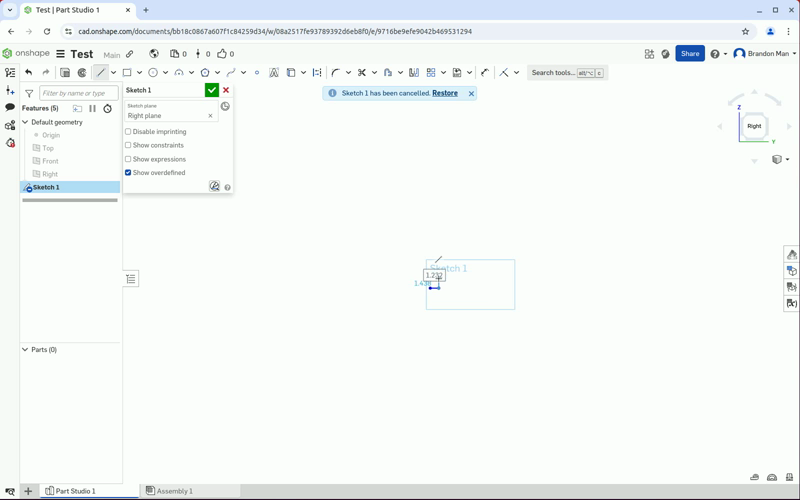
scroll(6)
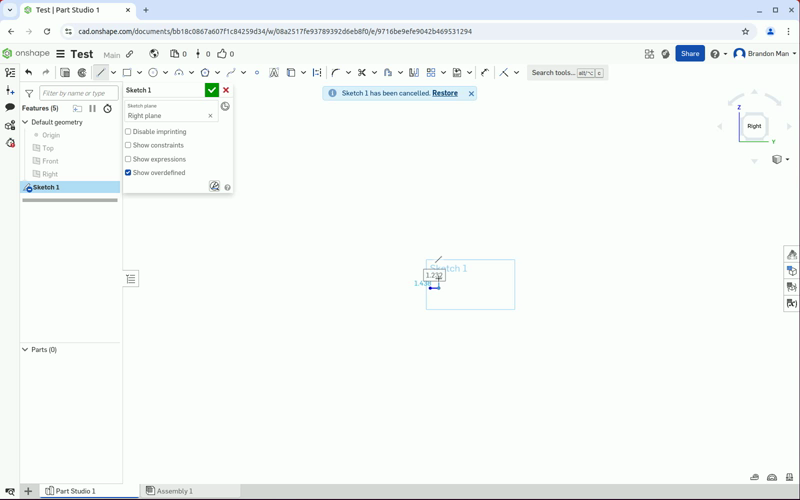
scroll(6)
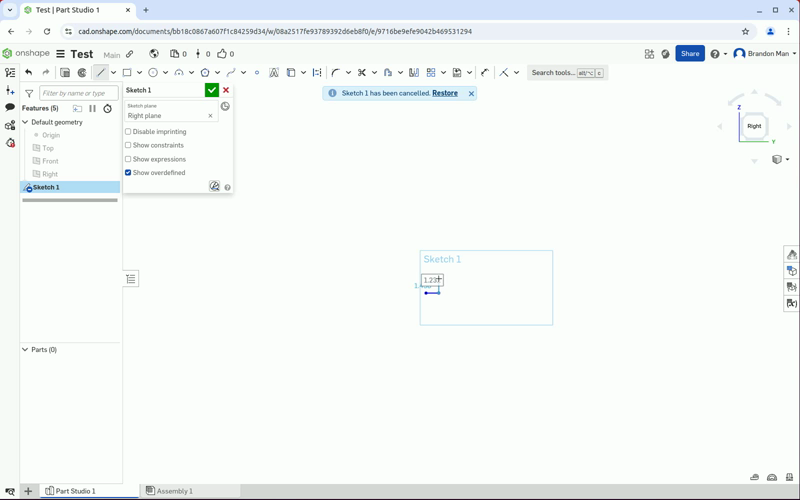
scroll(6)
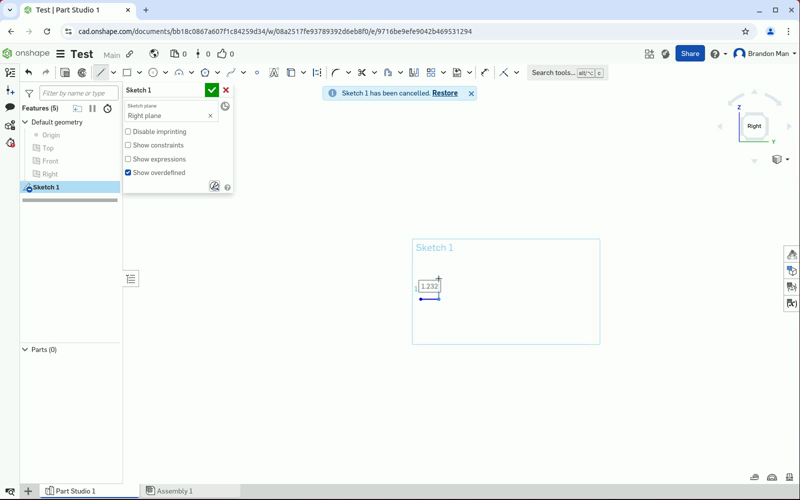
scroll(6)
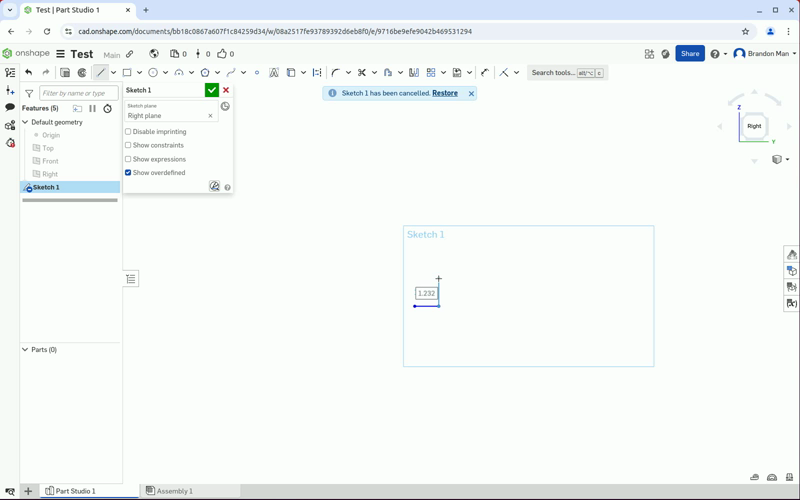
scroll(6)
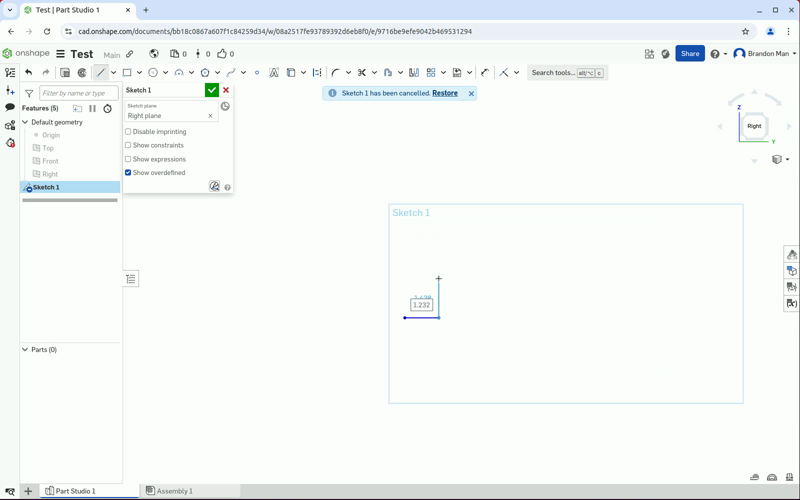
scroll(6)
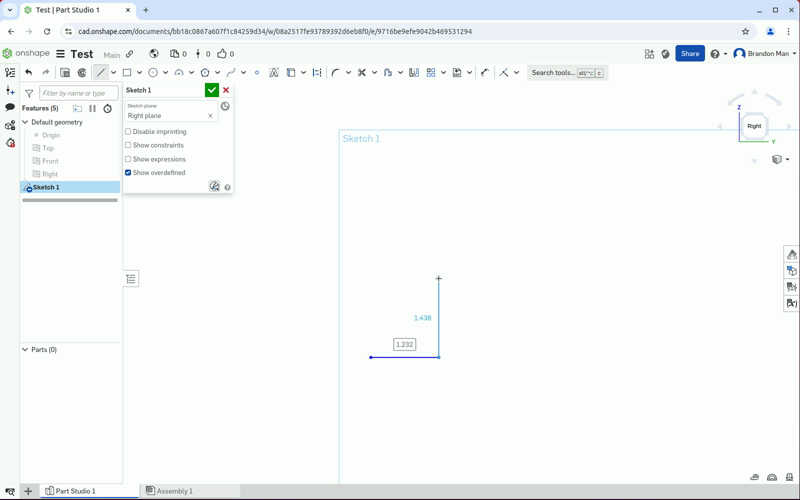
click(438, 278)
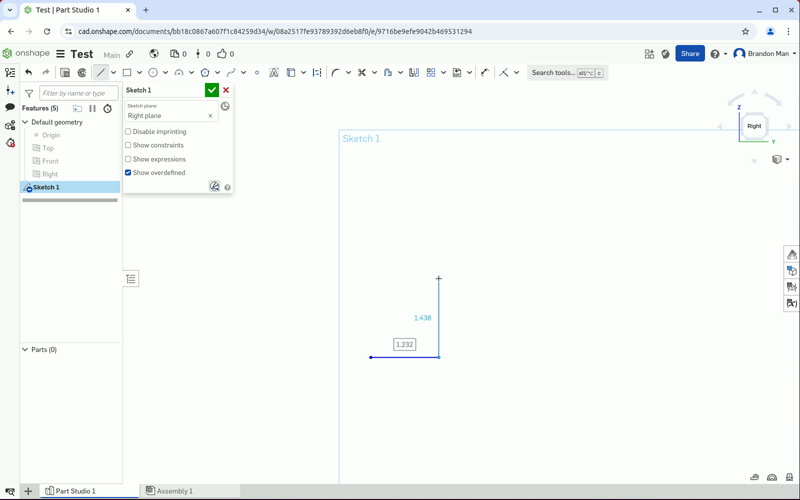
scroll(-6)
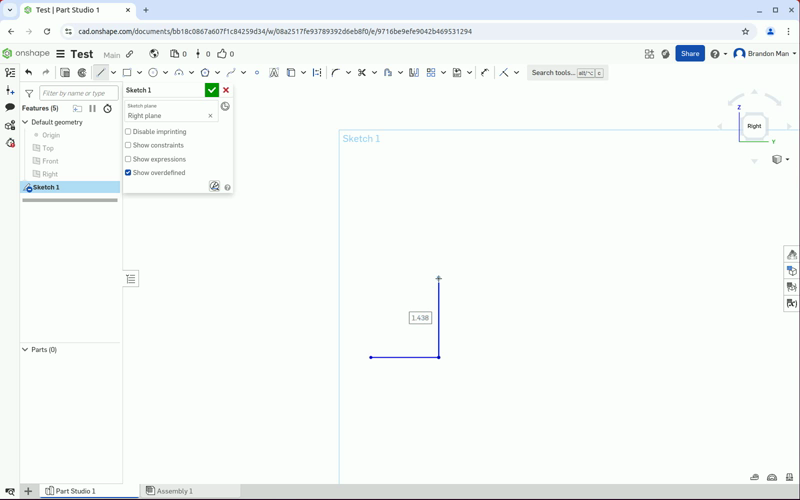
scroll(-6)
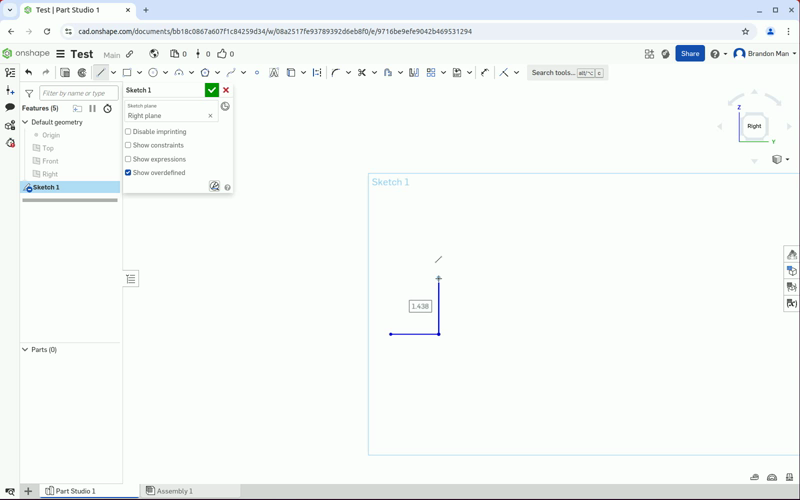
scroll(-6)
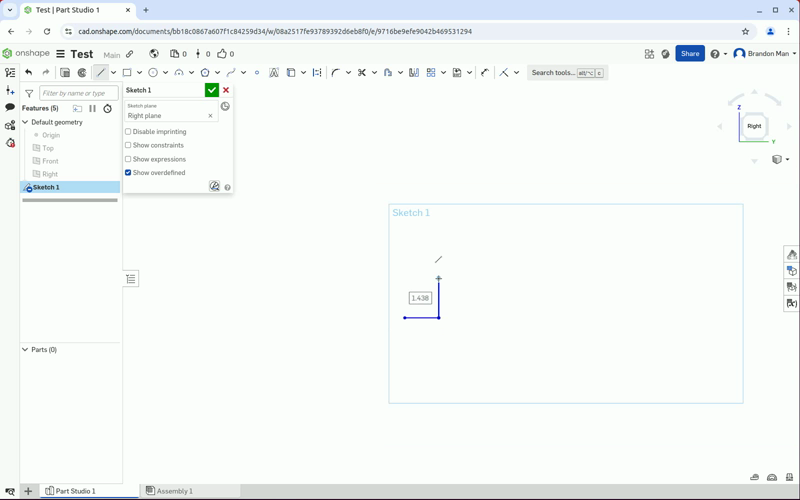
scroll(-6)
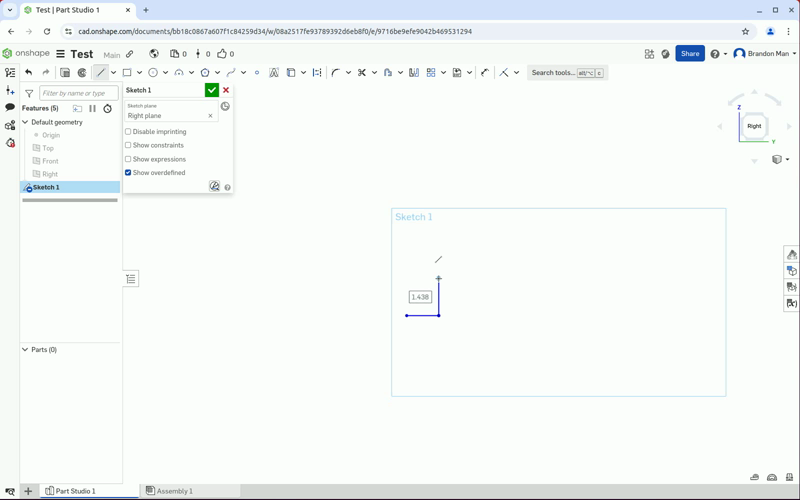
scroll(-6)
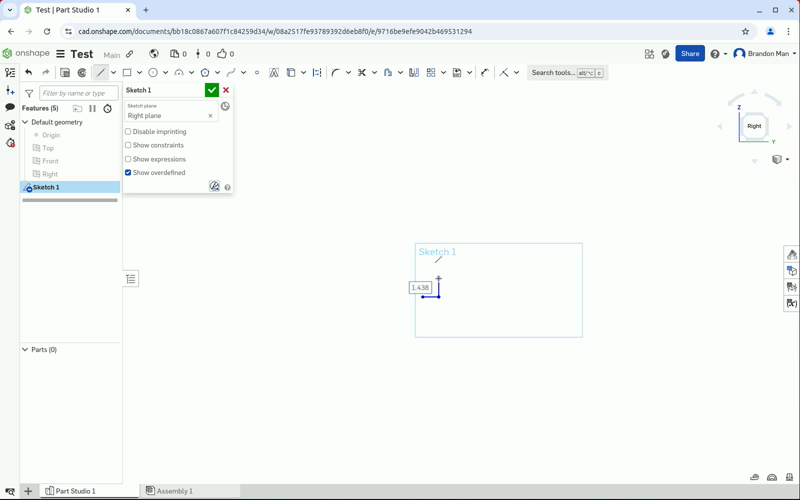
scroll(-6)
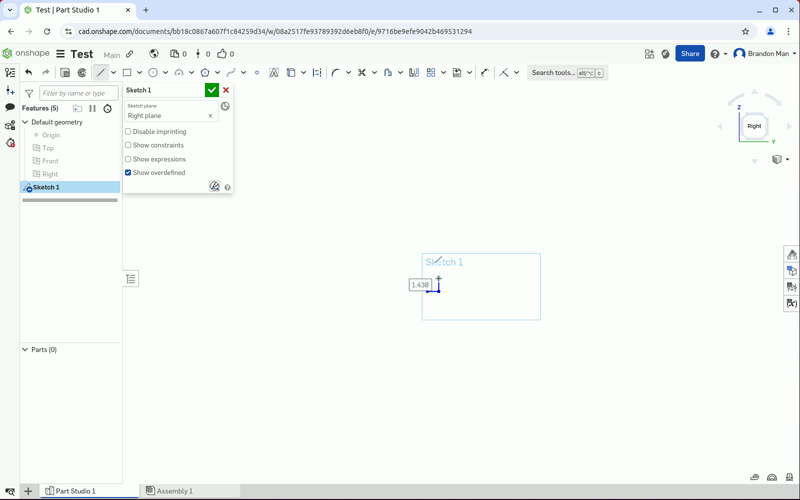
scroll(-6)
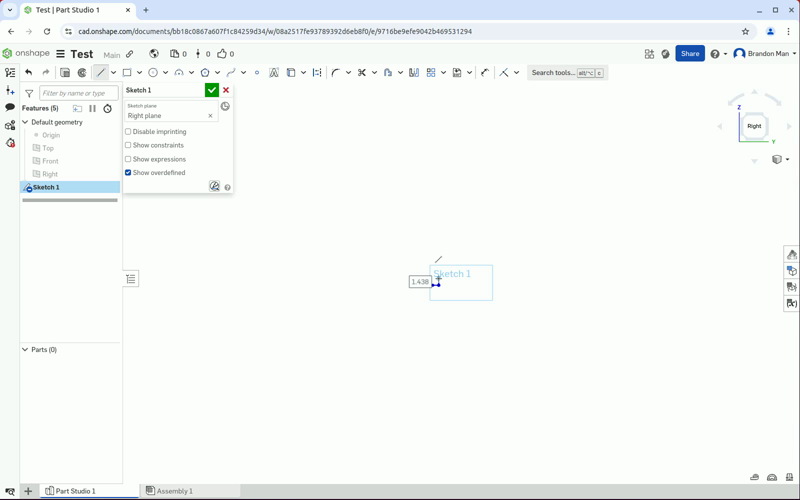
key_up(shift)
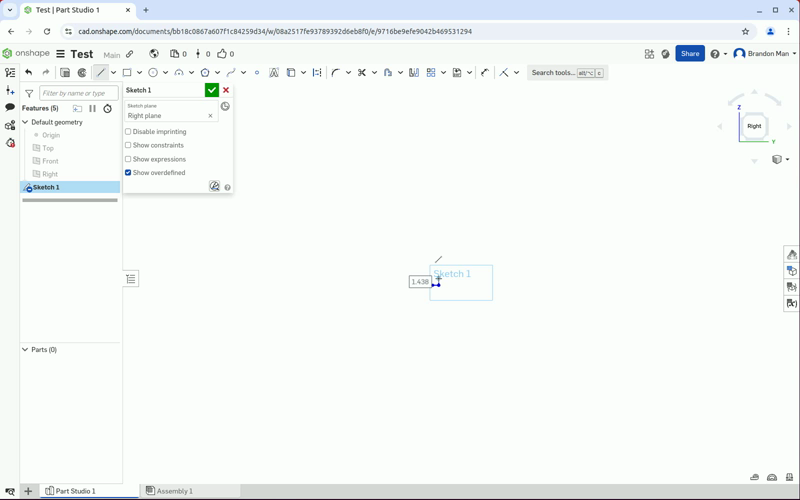
key_down(shift)
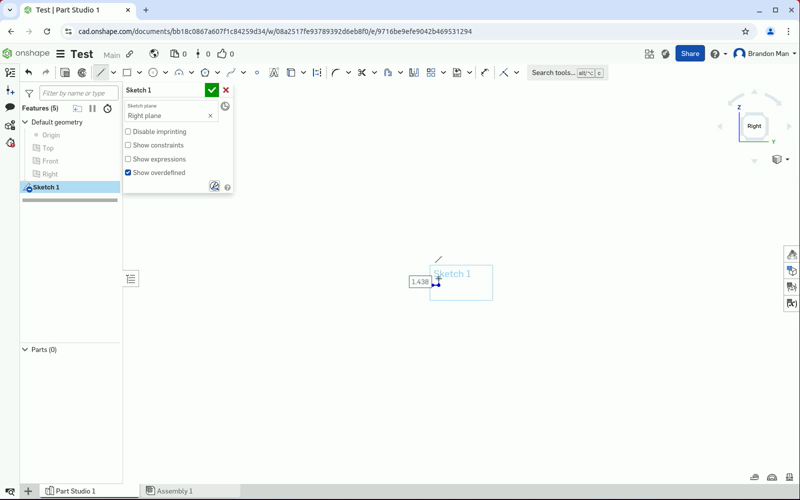
mouse_move(468, 278)
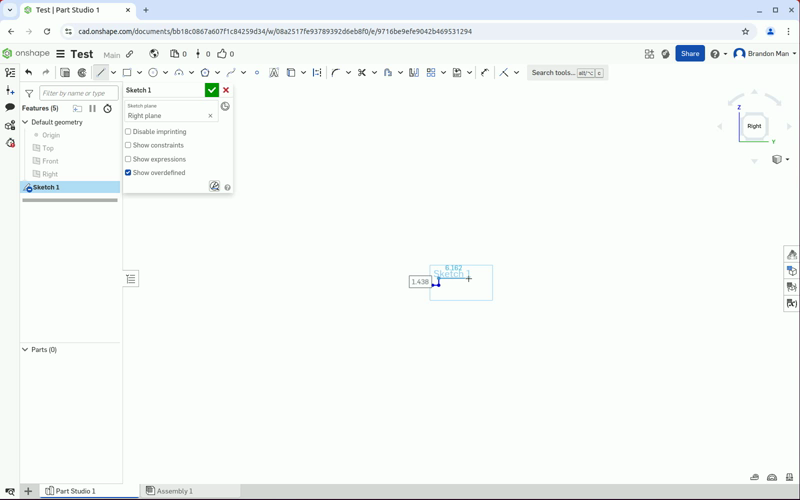
mouse_move(432, 279)
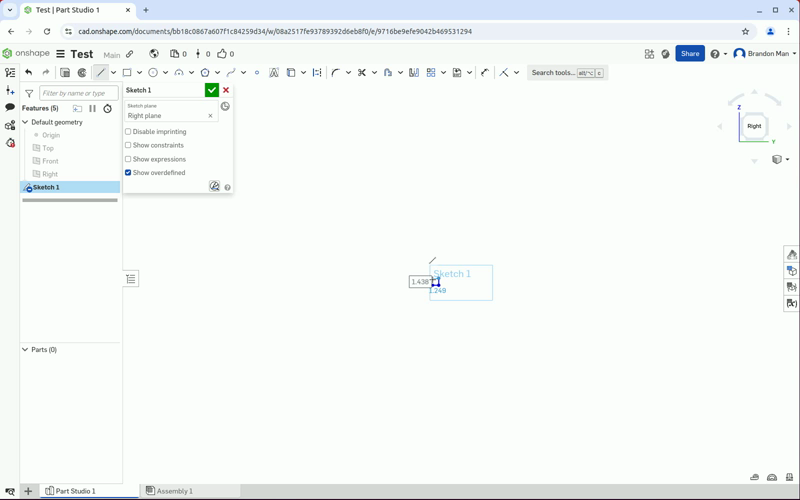
scroll(6)
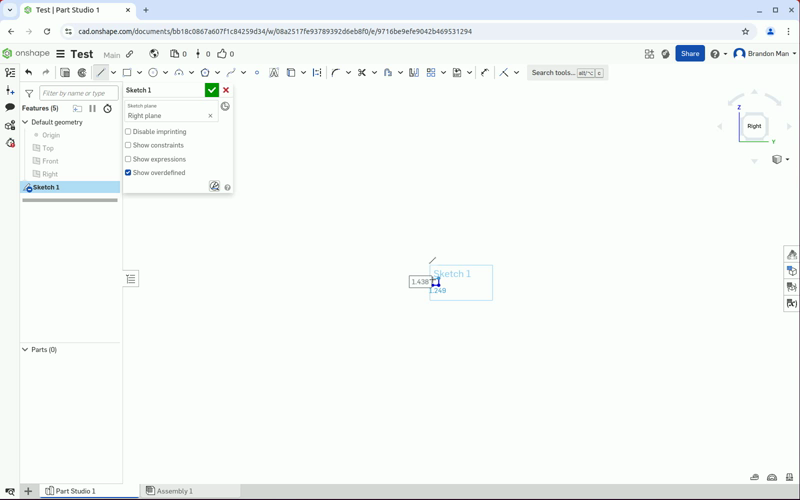
scroll(6)
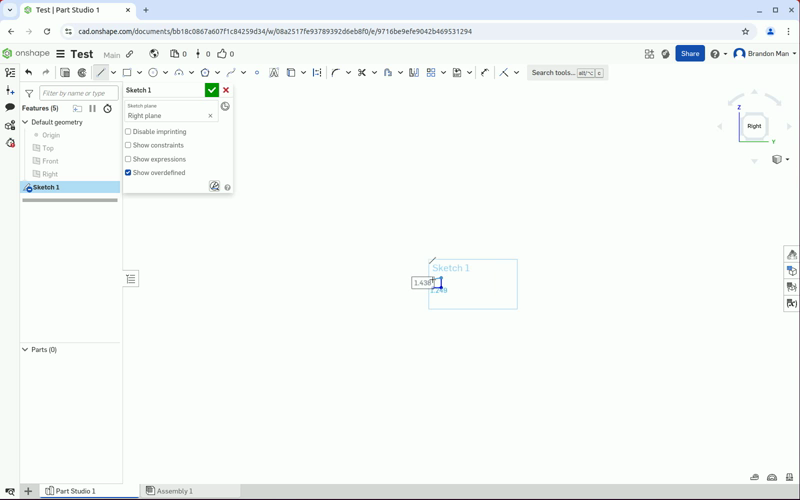
scroll(6)
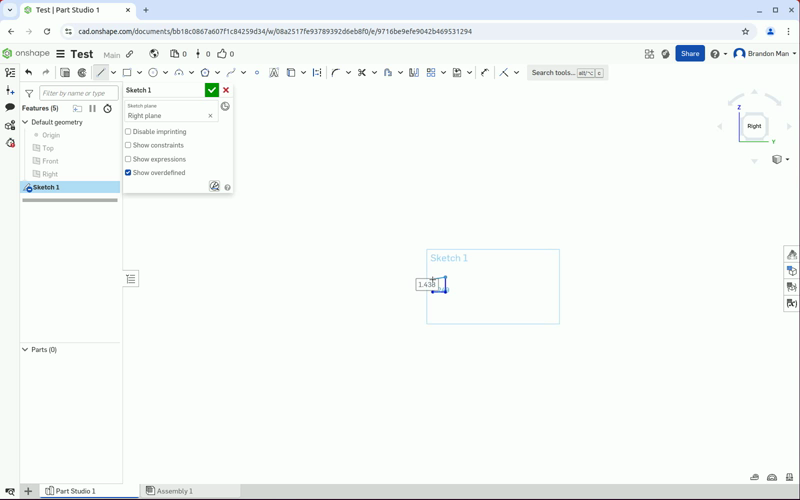
scroll(6)
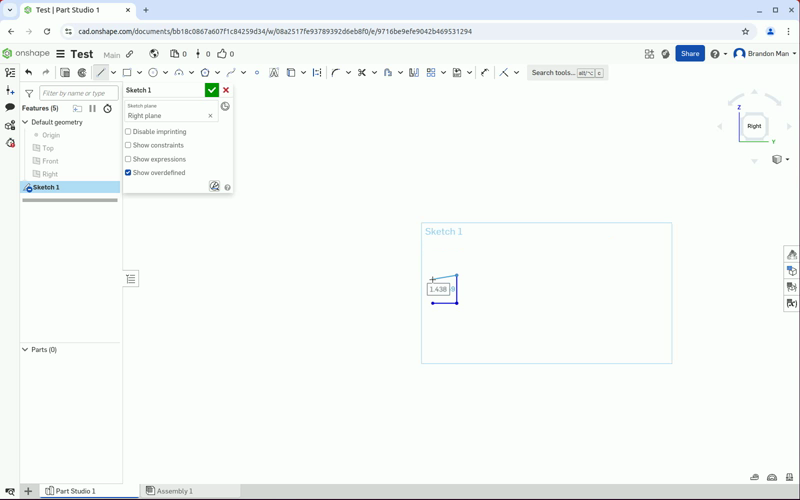
scroll(6)
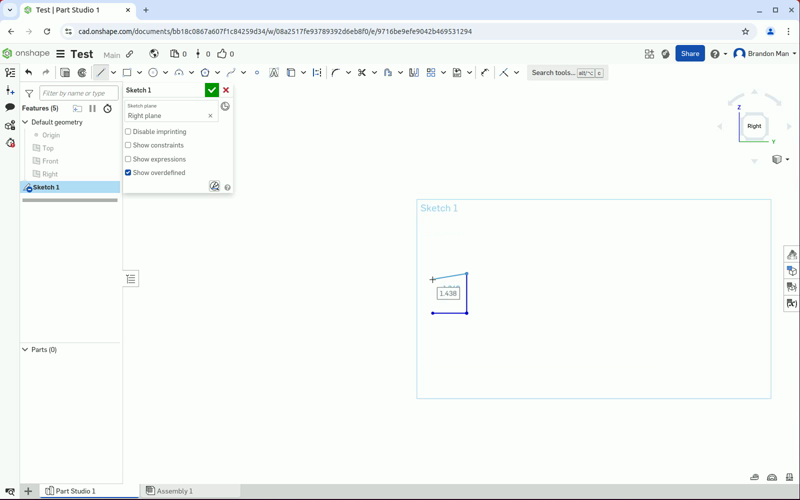
scroll(6)
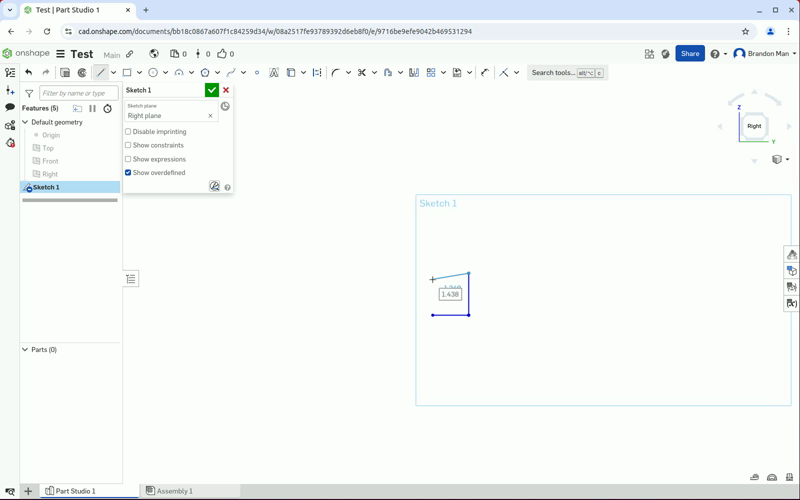
scroll(6)
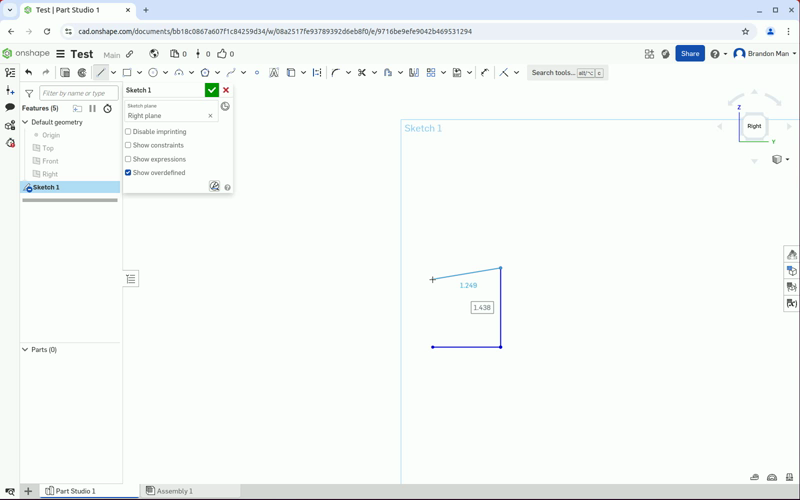
click(432, 279)
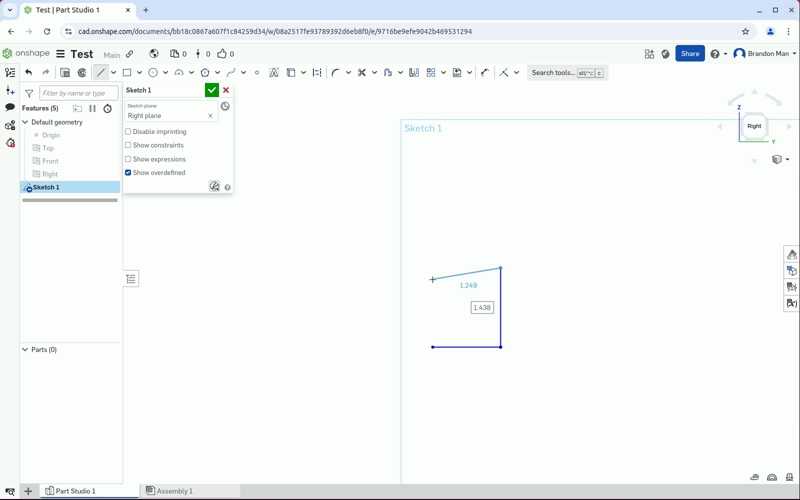
scroll(-6)
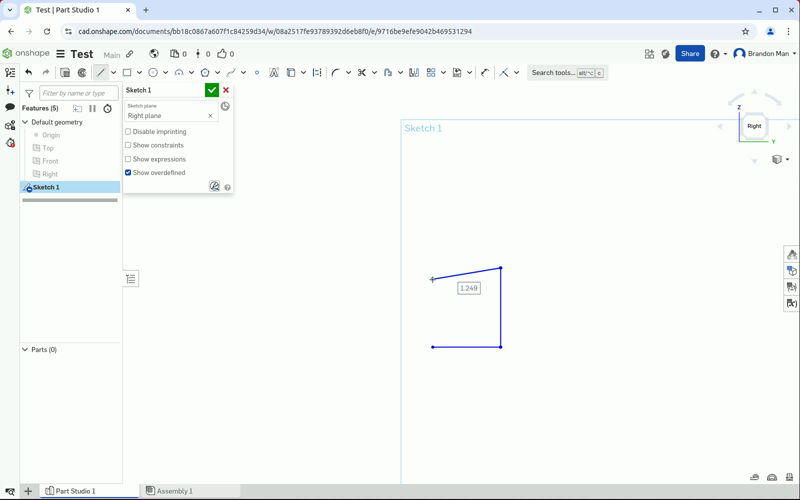
scroll(-6)
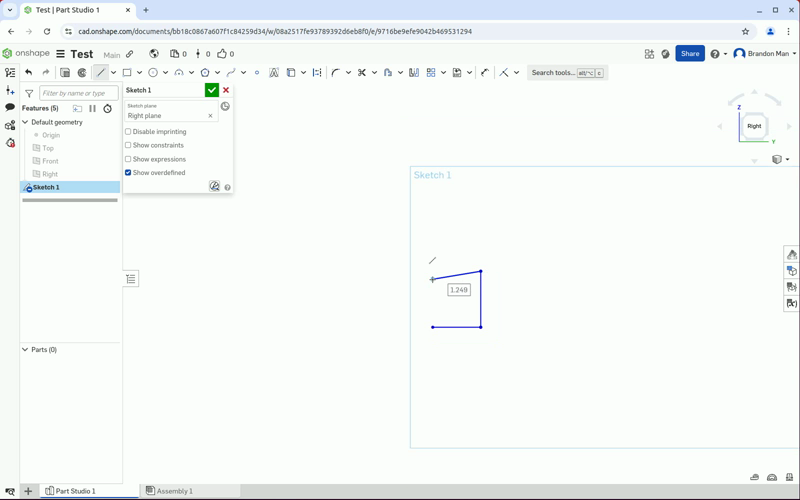
scroll(-6)
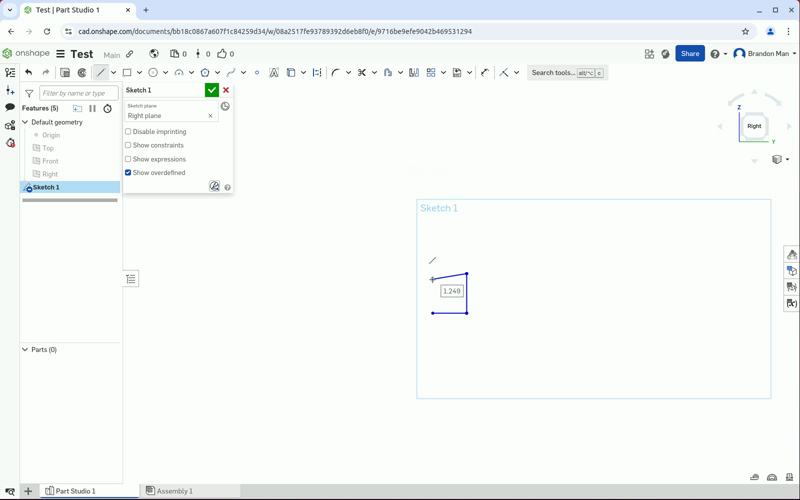
scroll(-6)
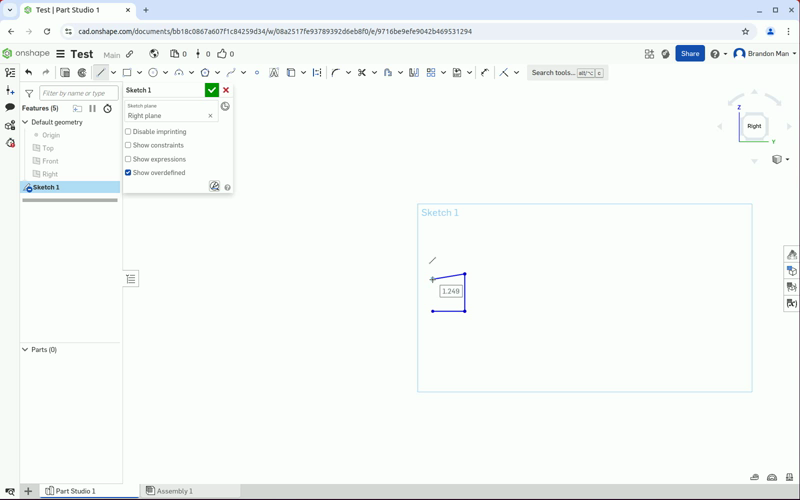
scroll(-6)
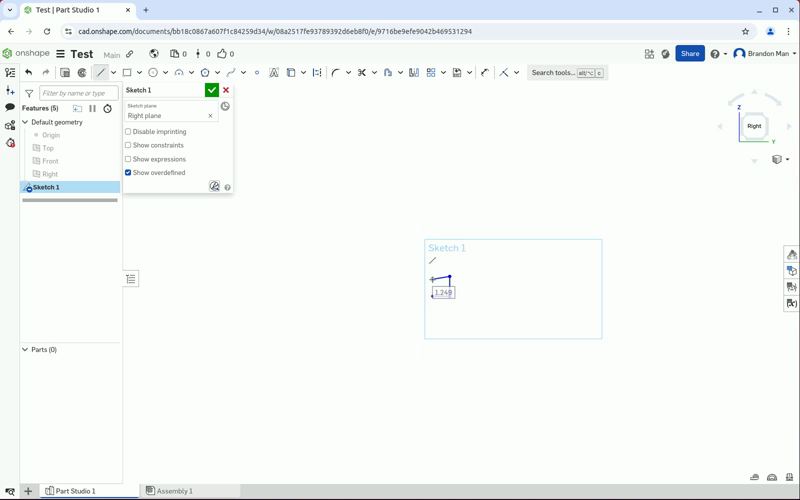
scroll(-6)
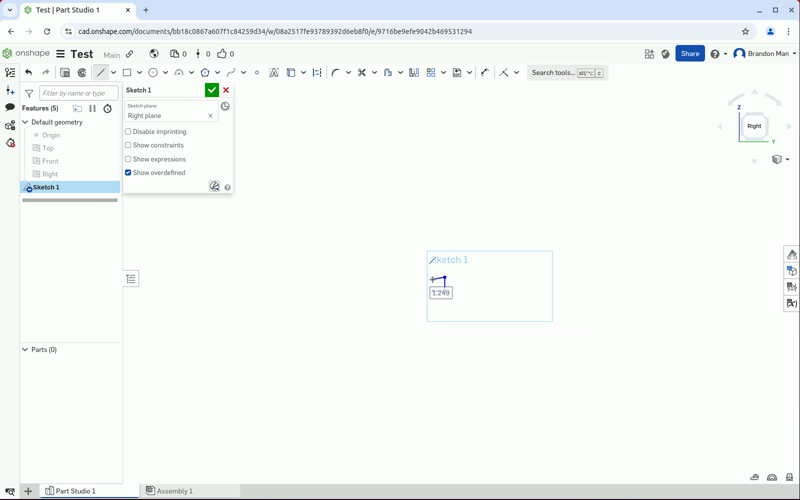
scroll(-6)
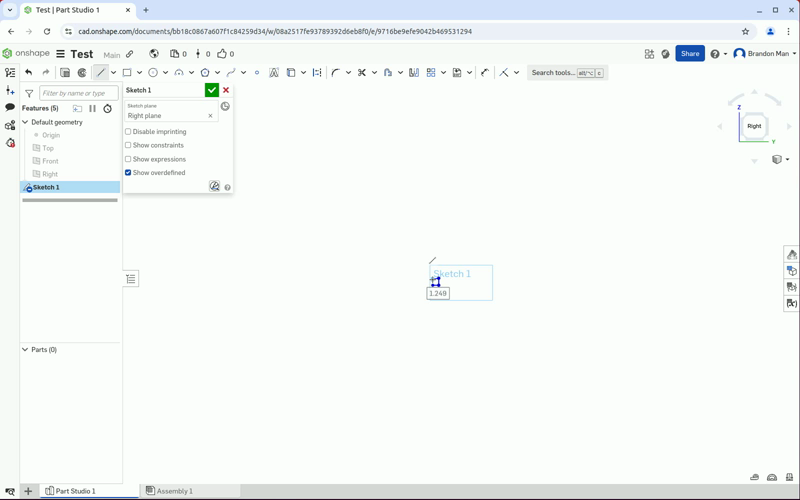
key_up(shift)
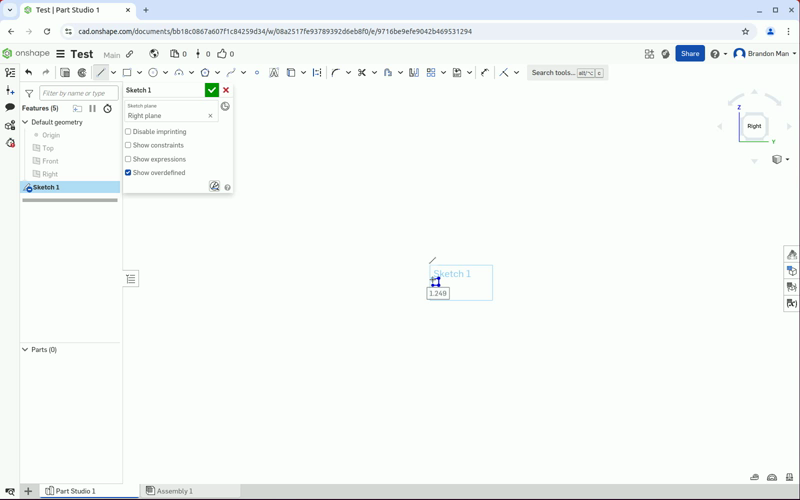
mouse_move(462, 279)
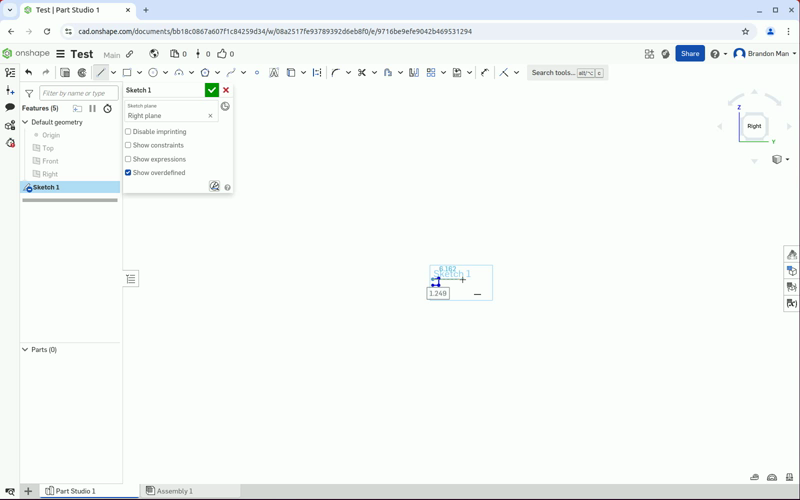
key_down(shift)
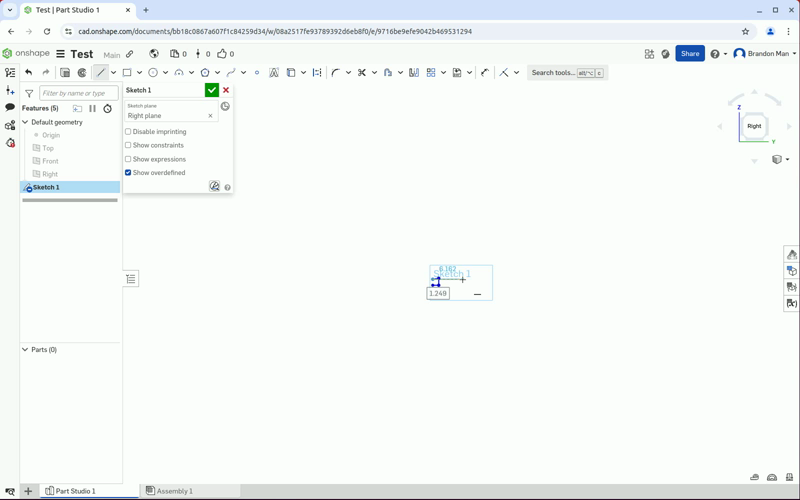
mouse_move(432, 285)
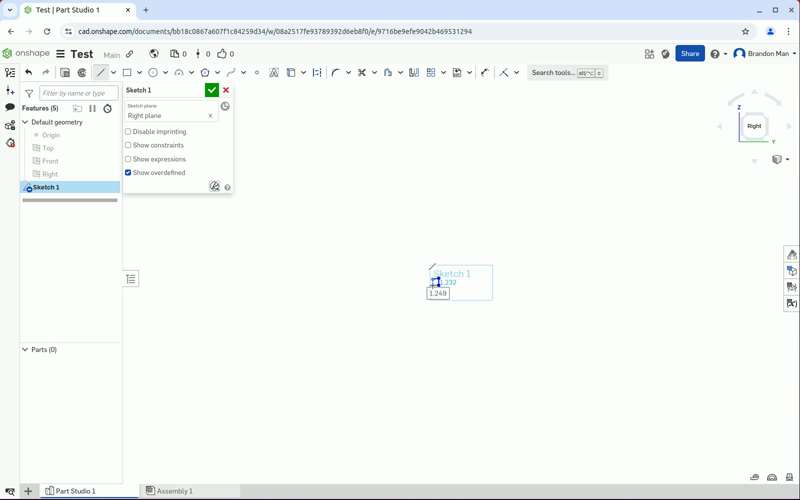
scroll(6)
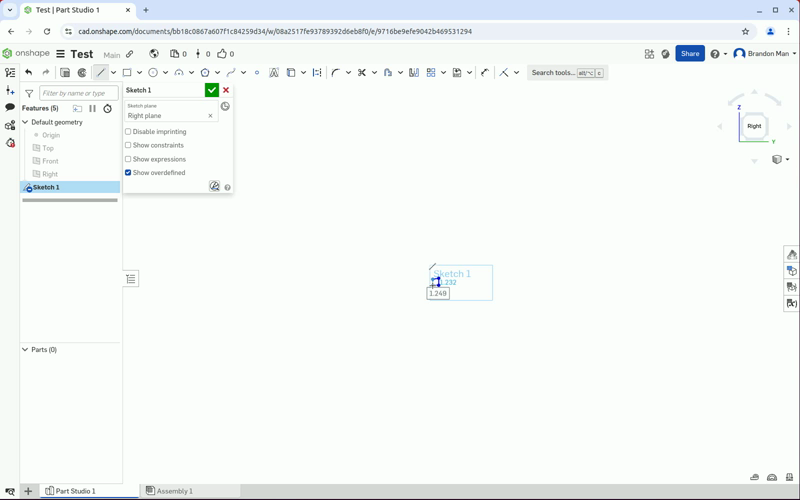
scroll(6)
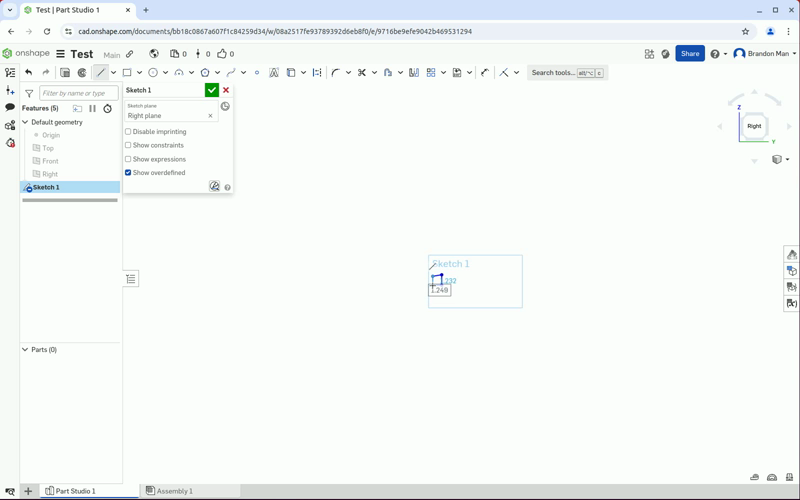
scroll(6)
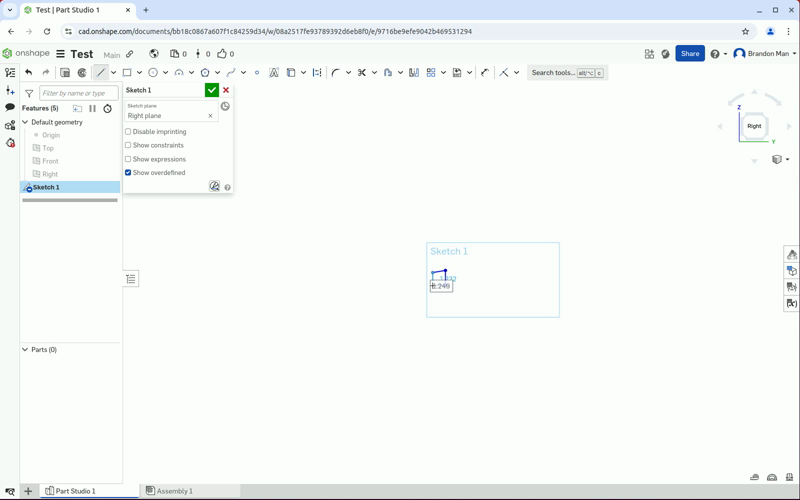
scroll(6)
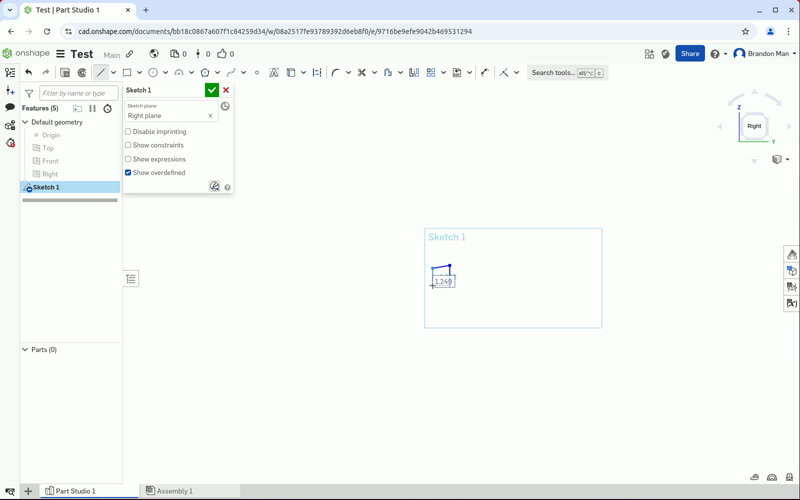
scroll(6)
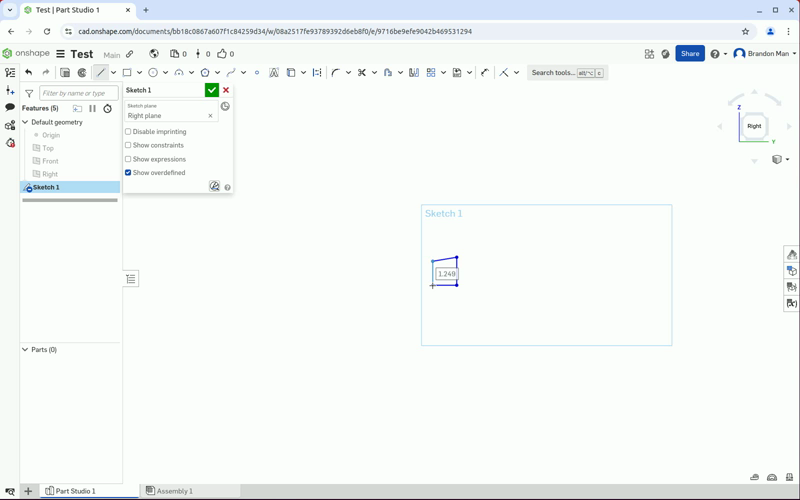
scroll(6)
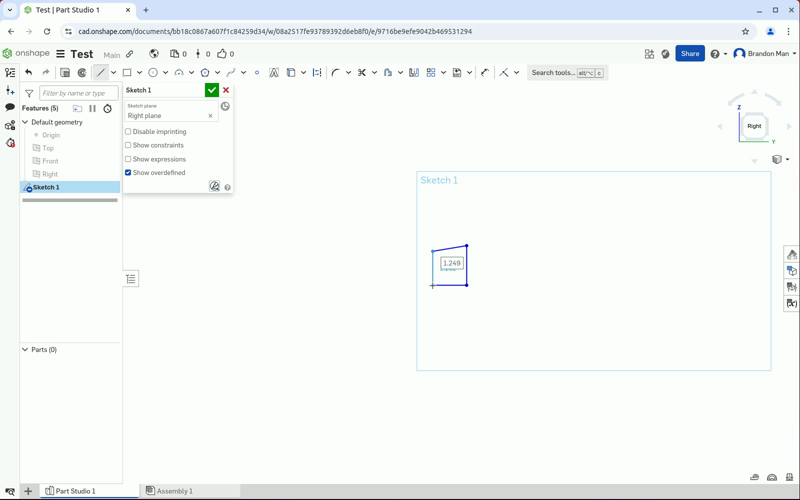
scroll(6)
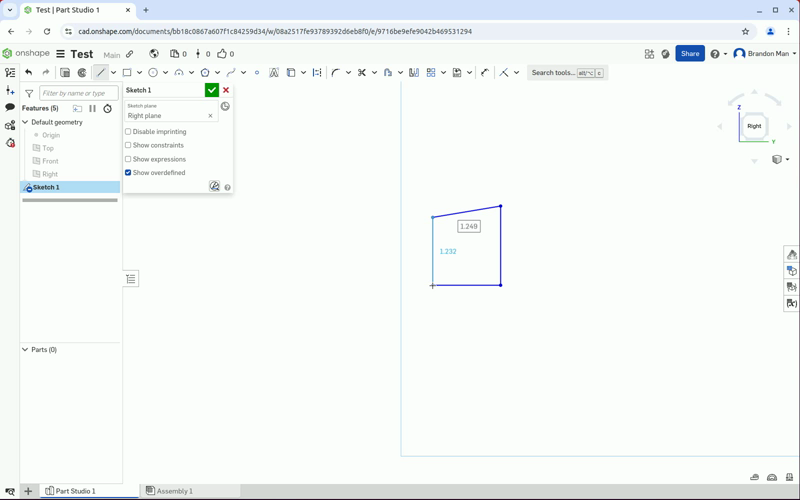
key_up(shift)
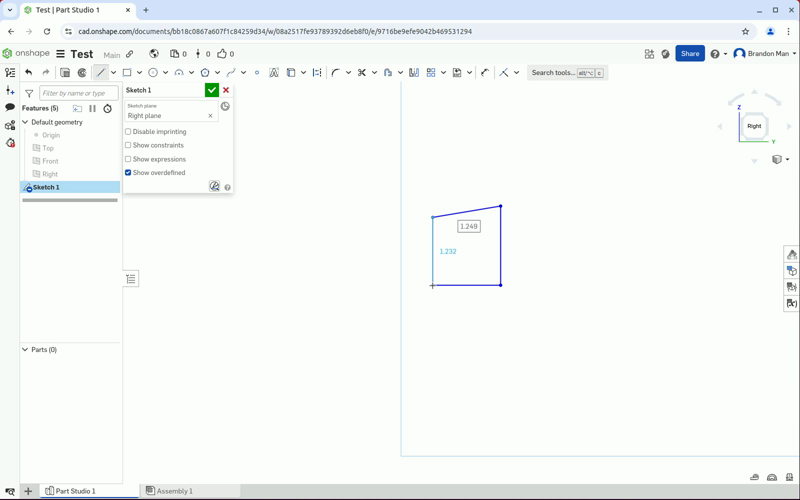
click(432, 285)
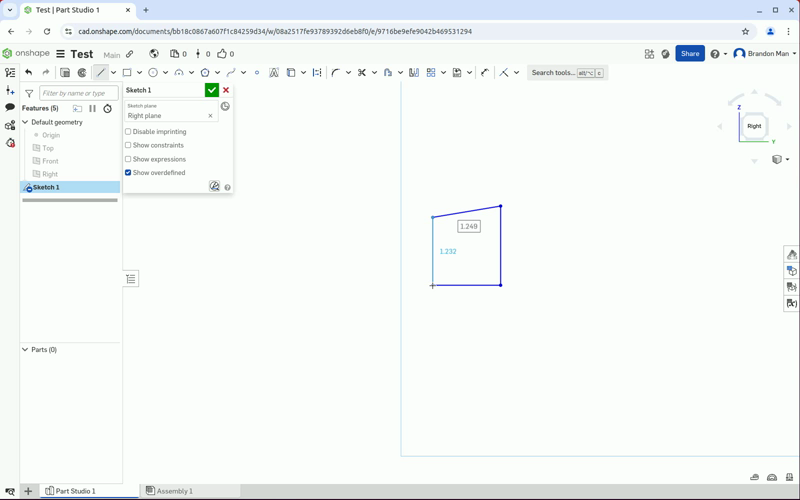
scroll(-6)
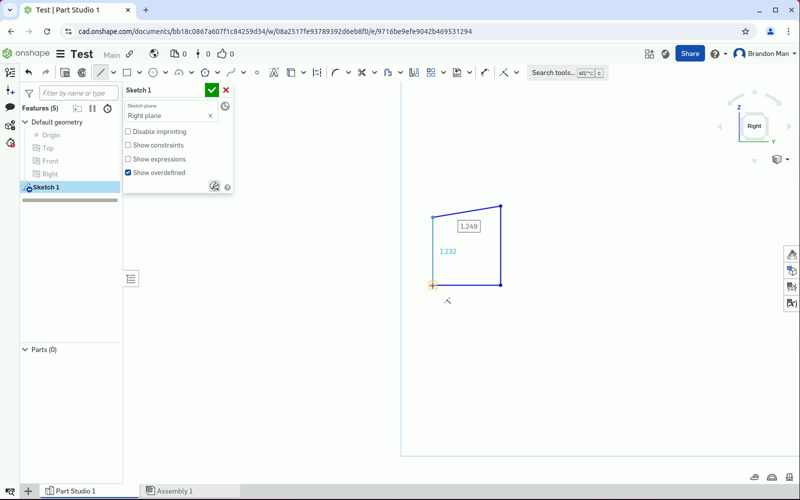
scroll(-6)
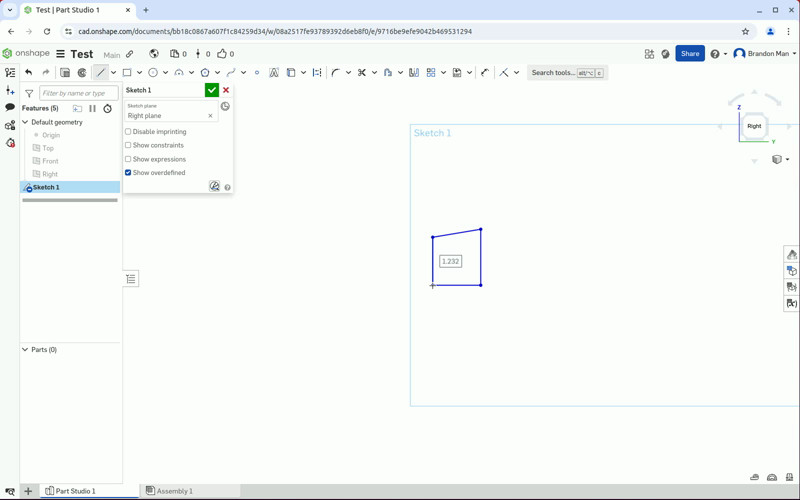
scroll(-6)
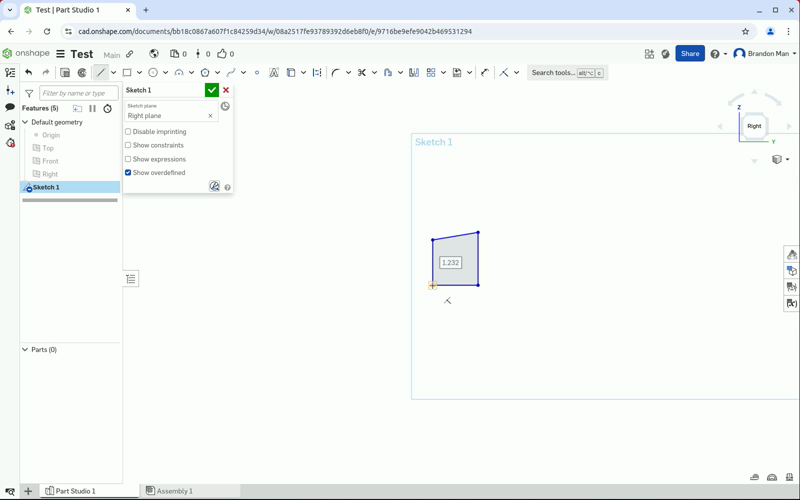
scroll(-6)
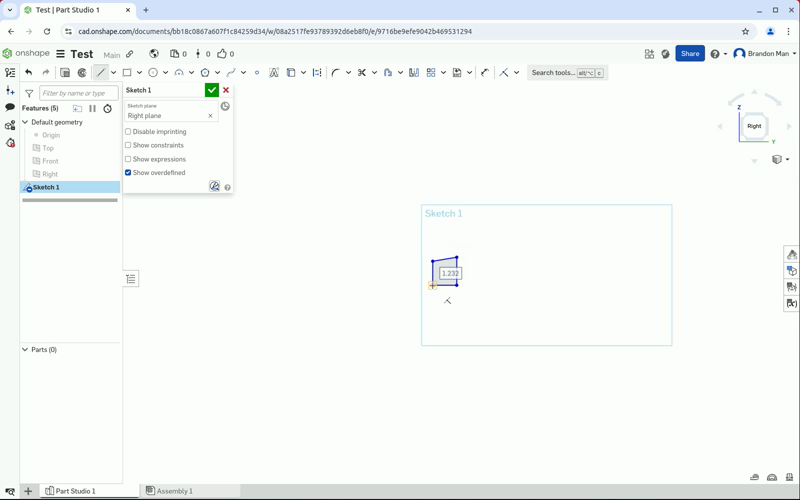
scroll(-6)
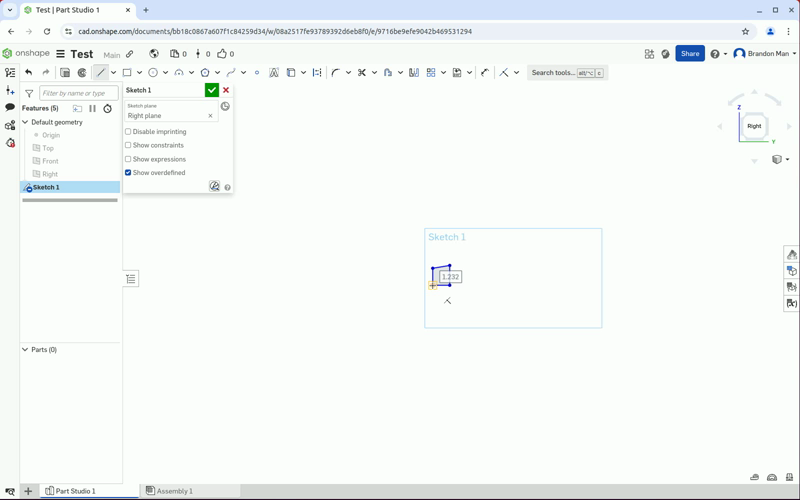
scroll(-6)
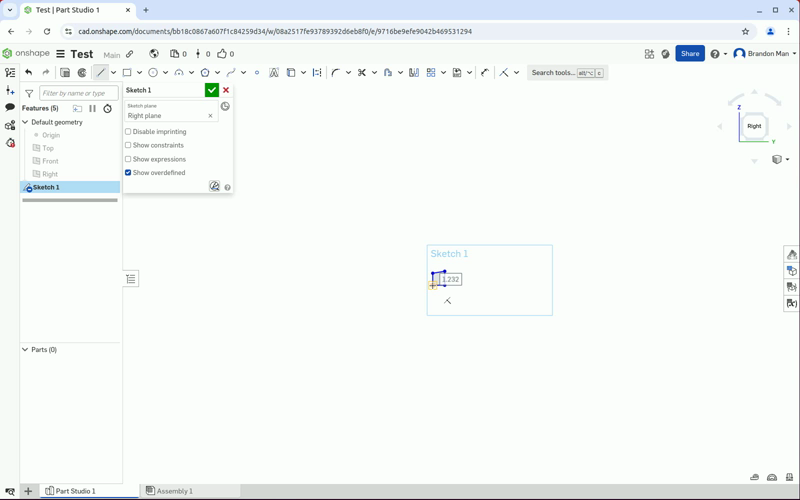
scroll(-6)
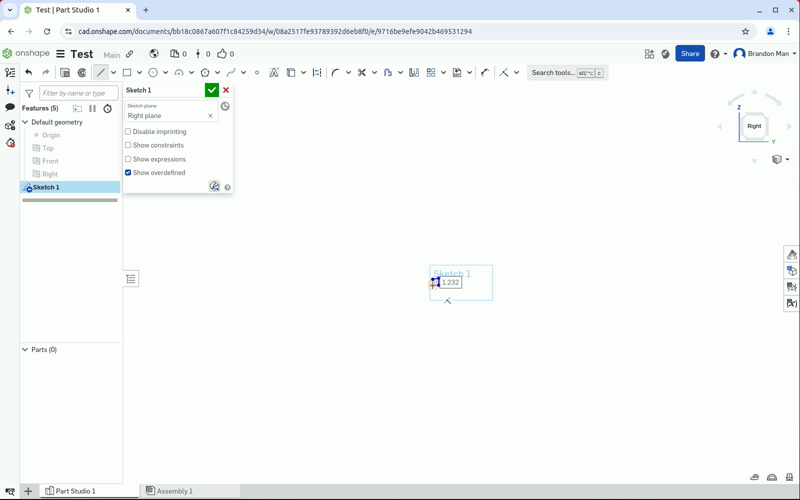
key(esc)
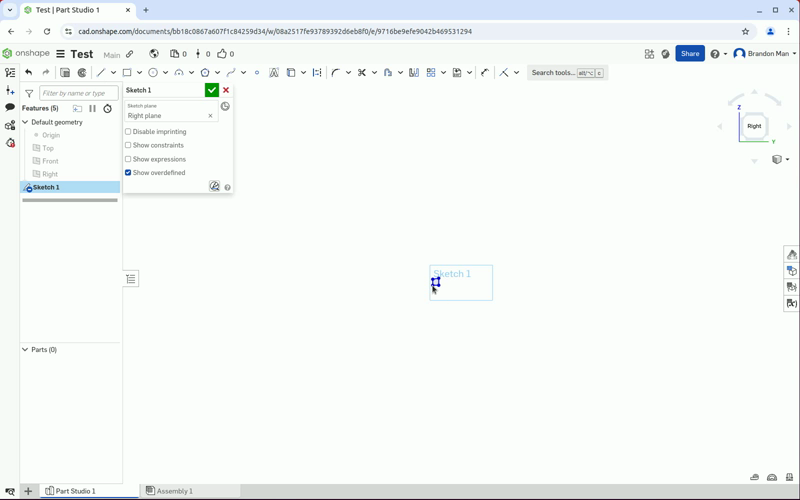
mouse_move(435, 284)
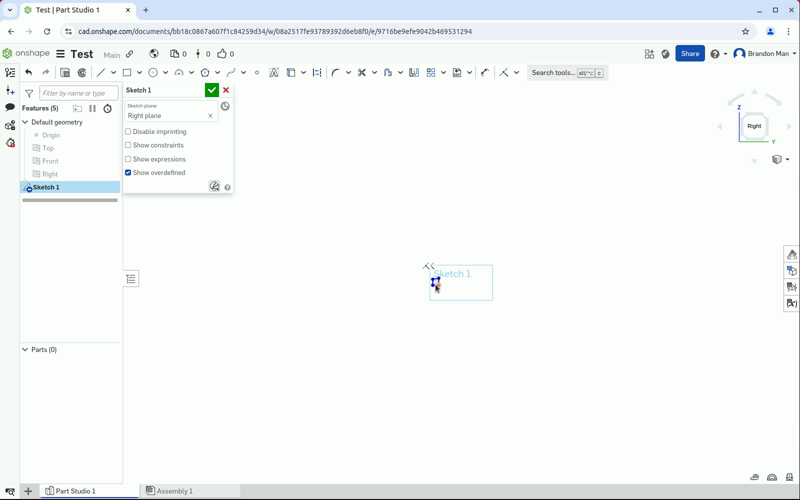
scroll(6)
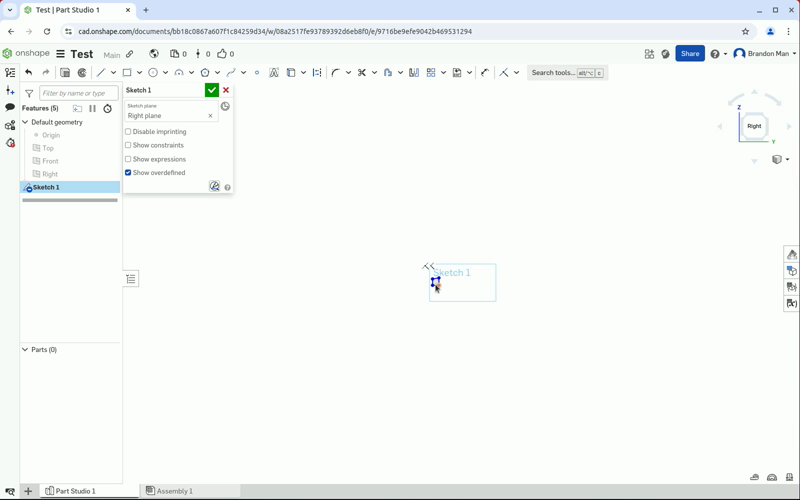
scroll(6)
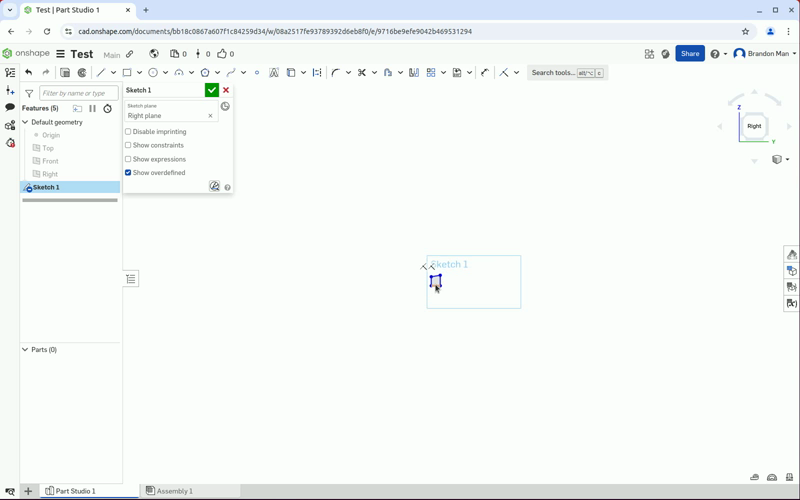
scroll(6)
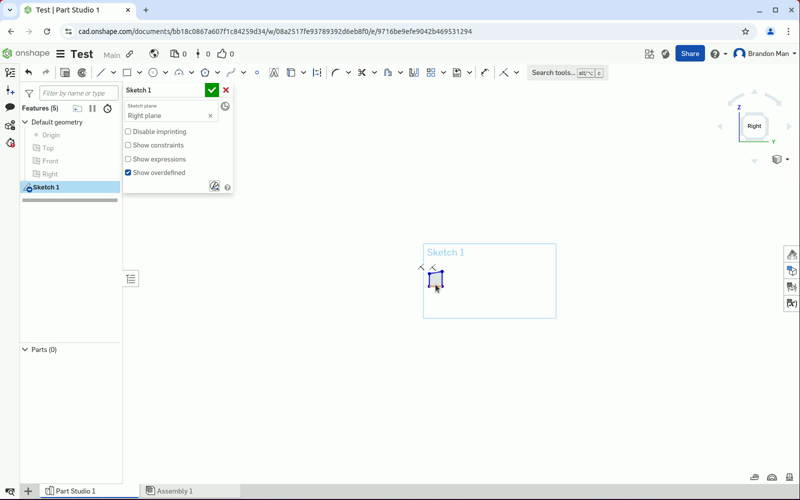
scroll(6)
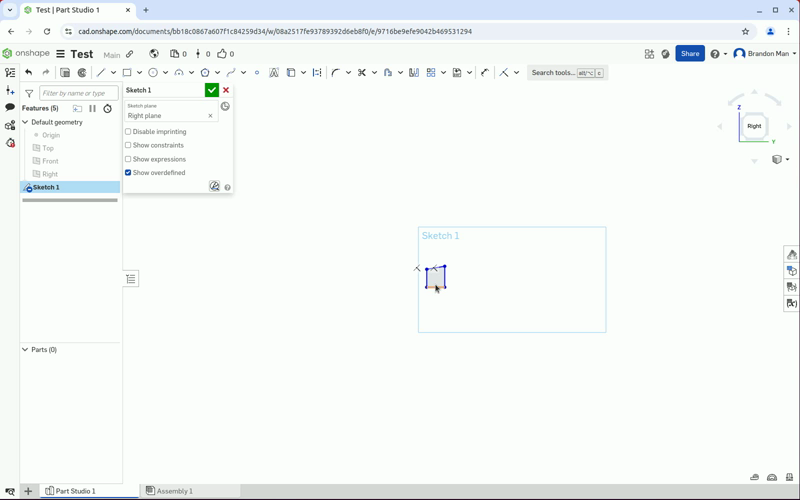
scroll(6)
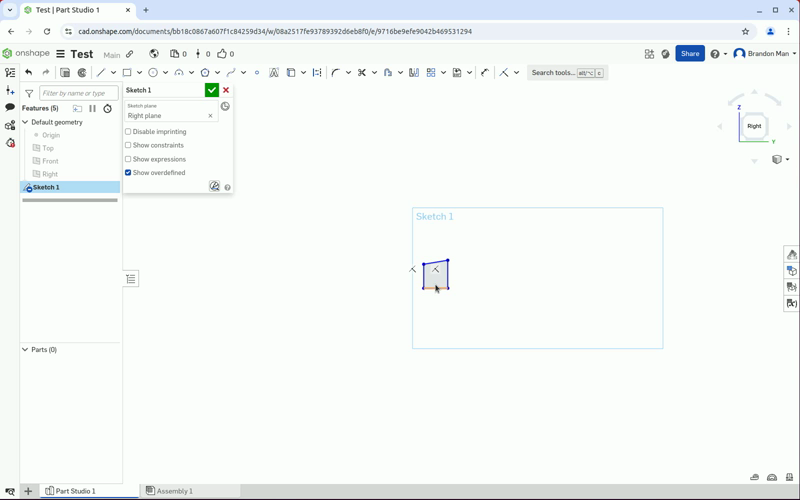
scroll(6)
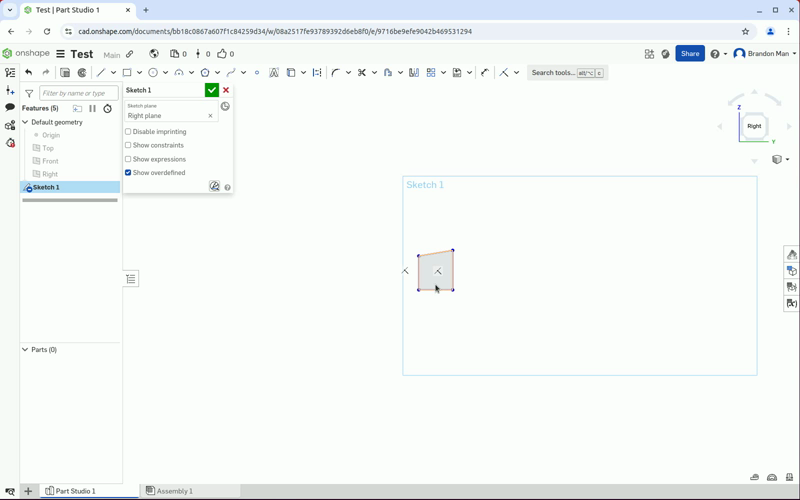
scroll(6)
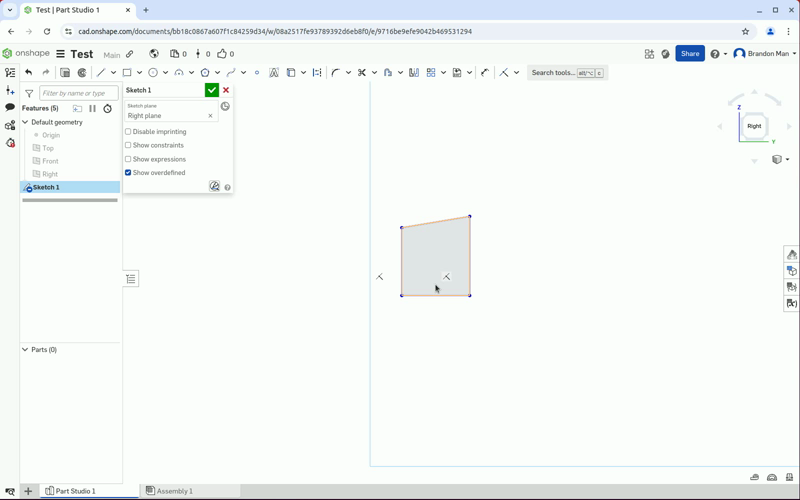
click(435, 284)
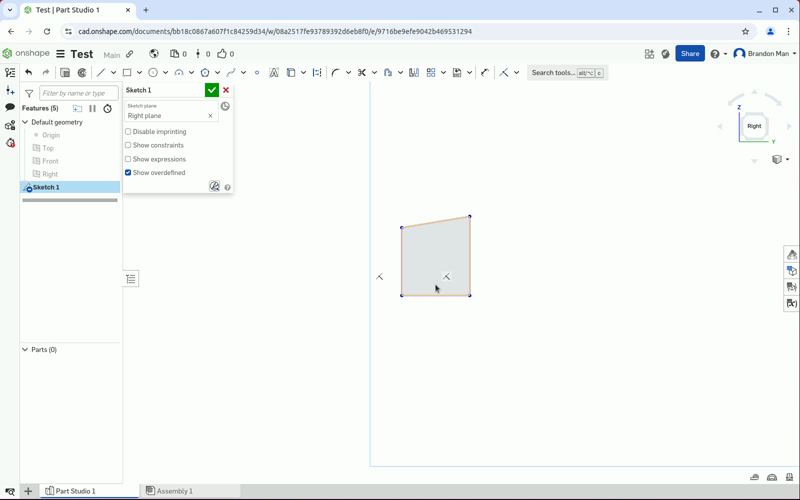
scroll(-6)
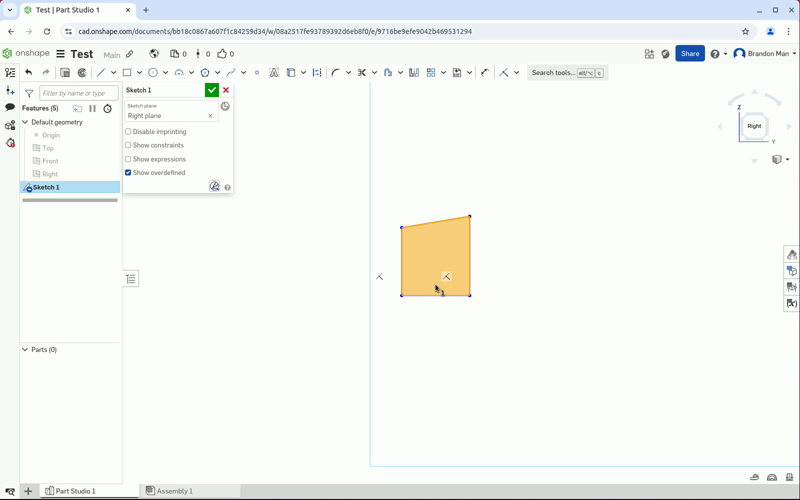
scroll(-6)
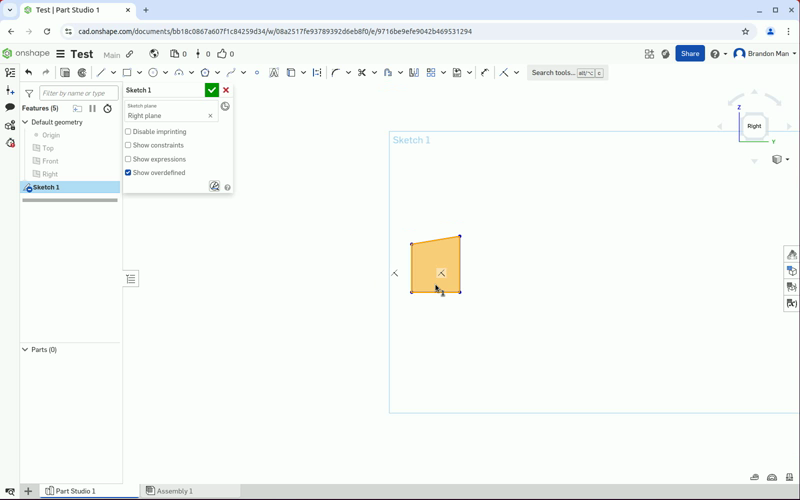
scroll(-6)
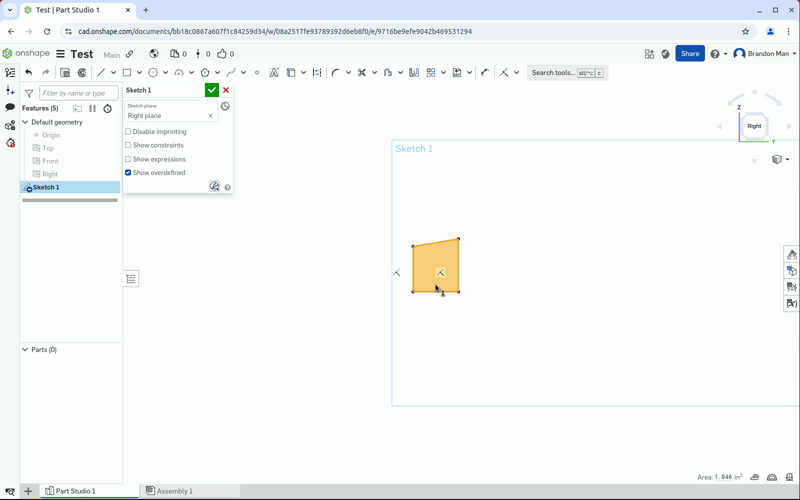
scroll(-6)
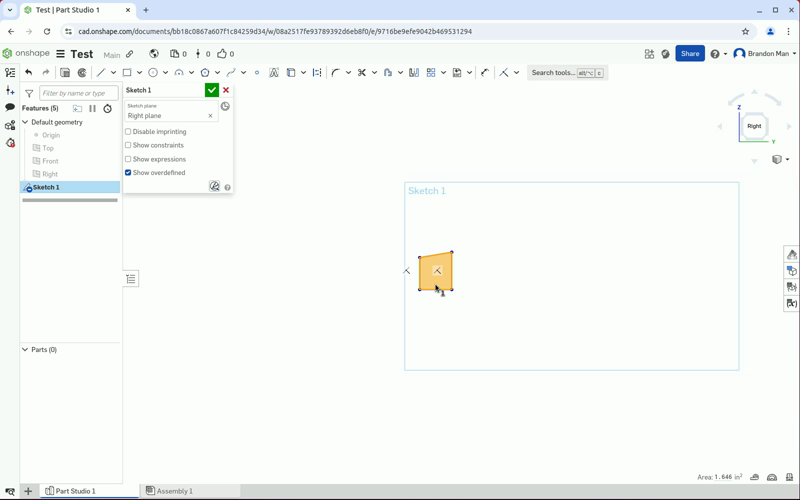
scroll(-6)
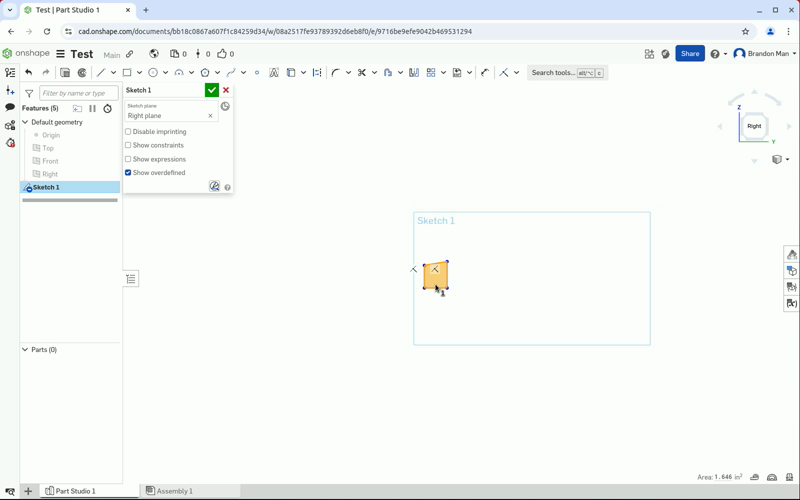
scroll(-6)
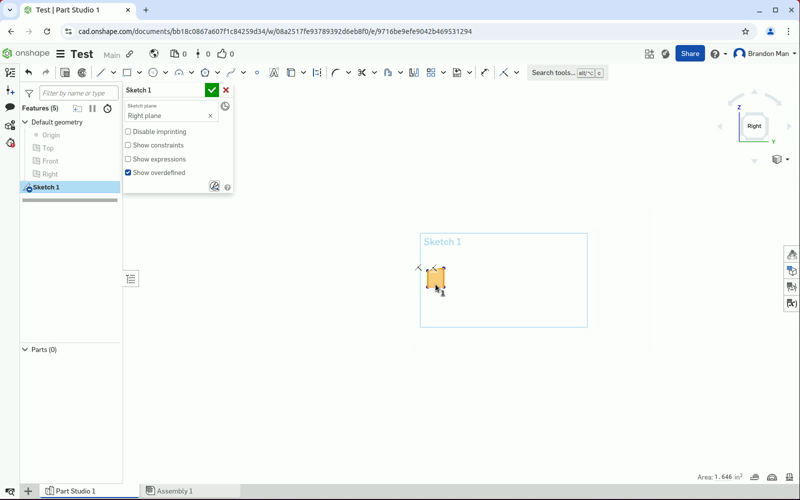
scroll(-6)
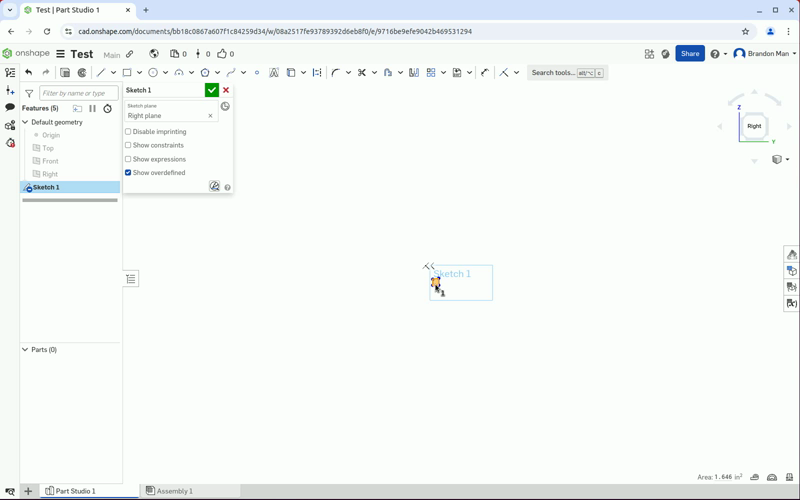
mouse_move(73, 352)
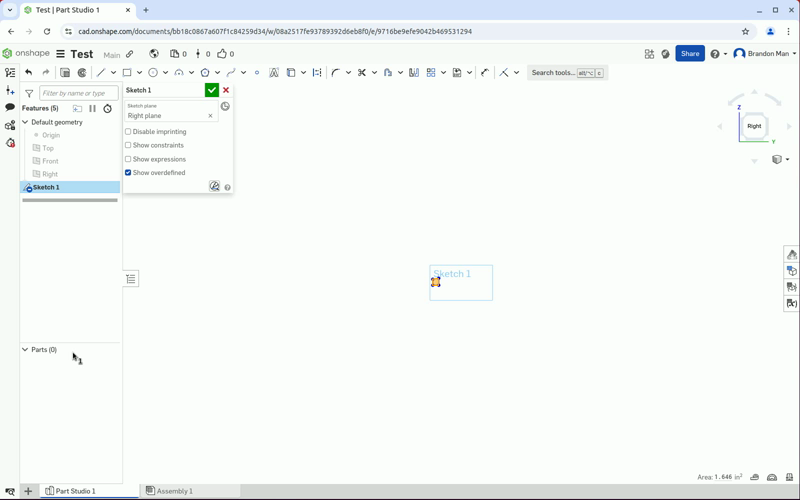
key(shift+y)
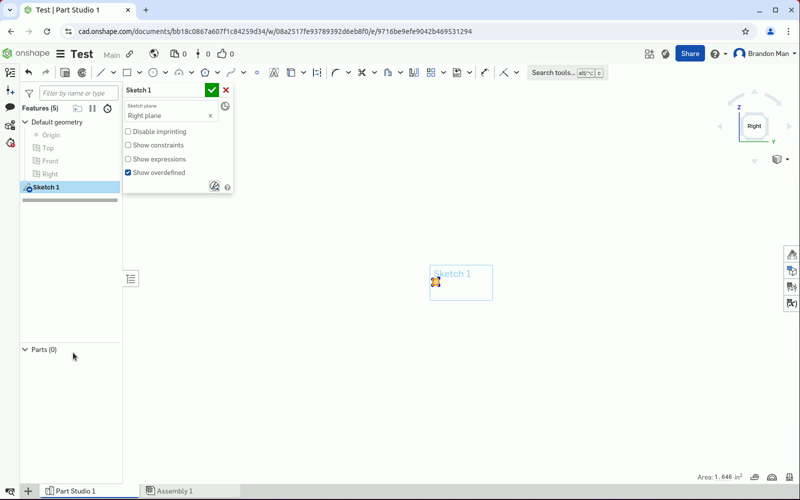
key(shift+e)
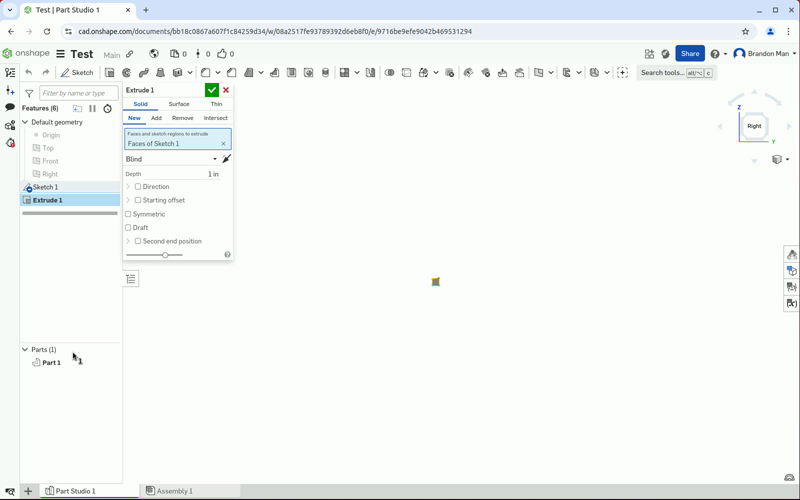
mouse_move(143, 106)
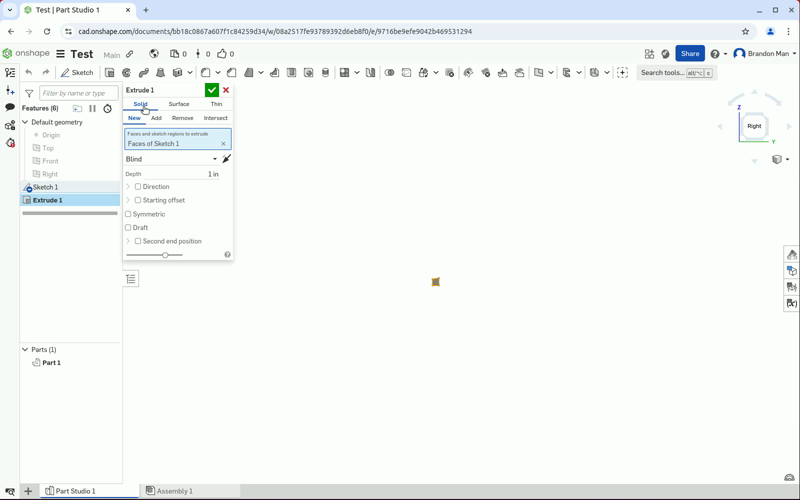
click(143, 106)
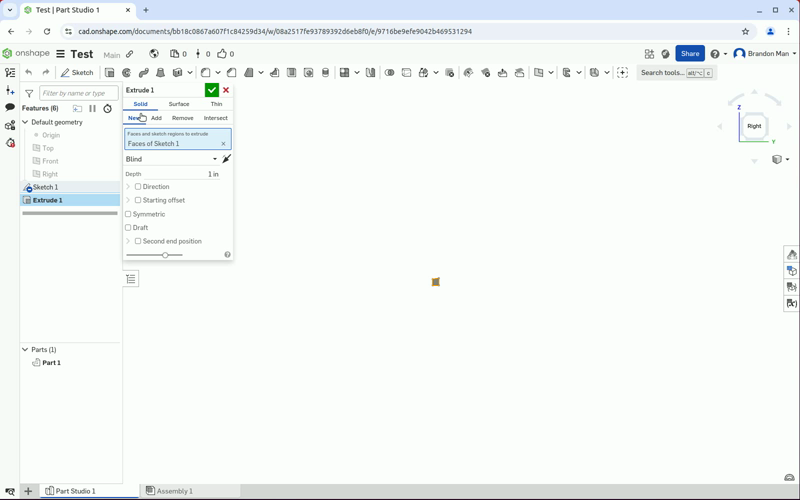
mouse_move(137, 120)
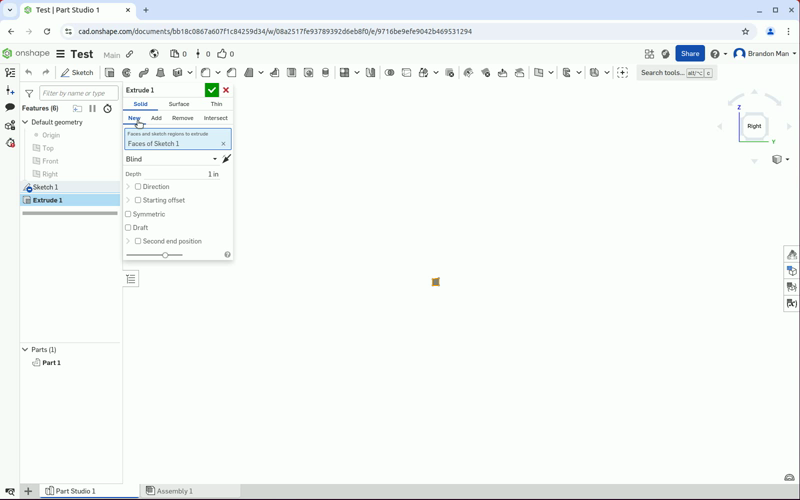
click(137, 120)
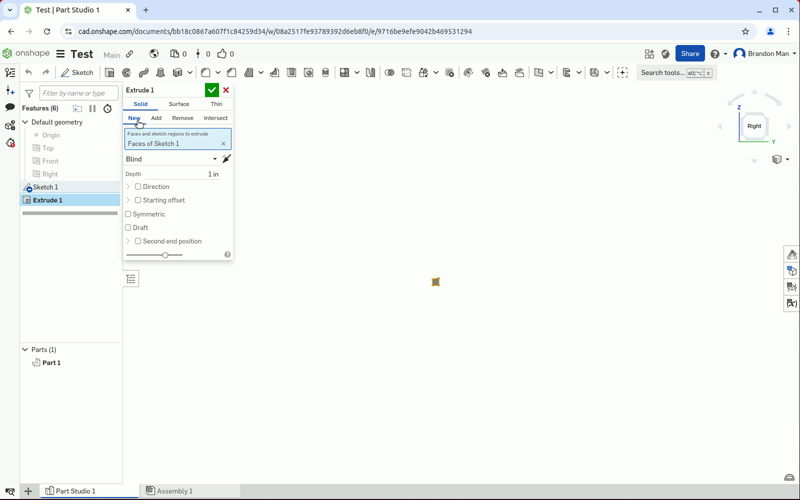
key(tab, 4)
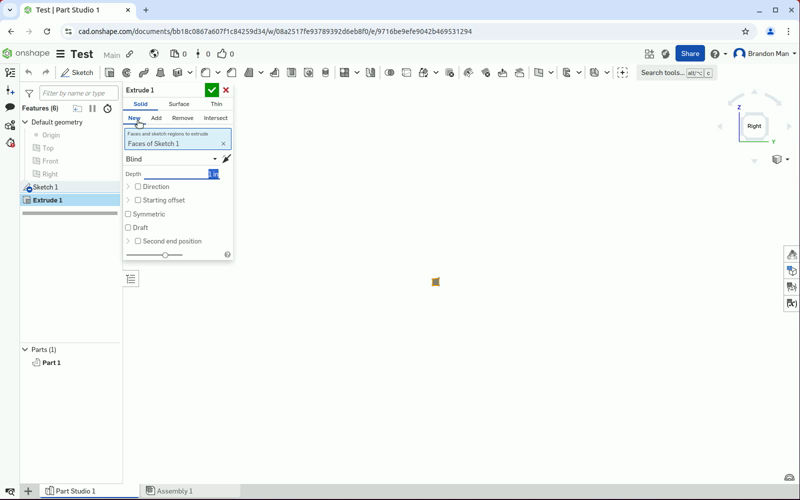
text(23.108)
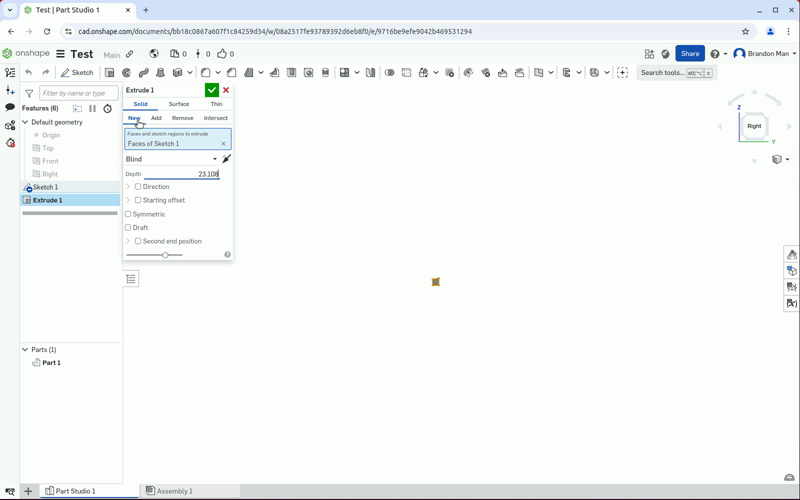
key(enter)
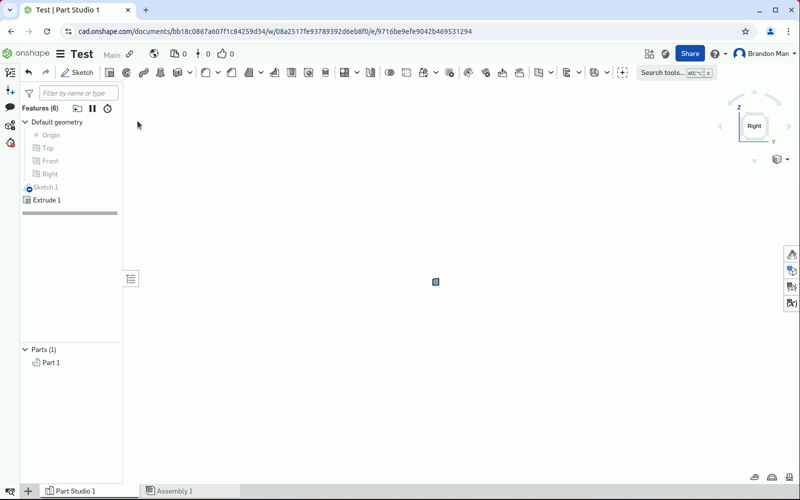
key(shift+h)
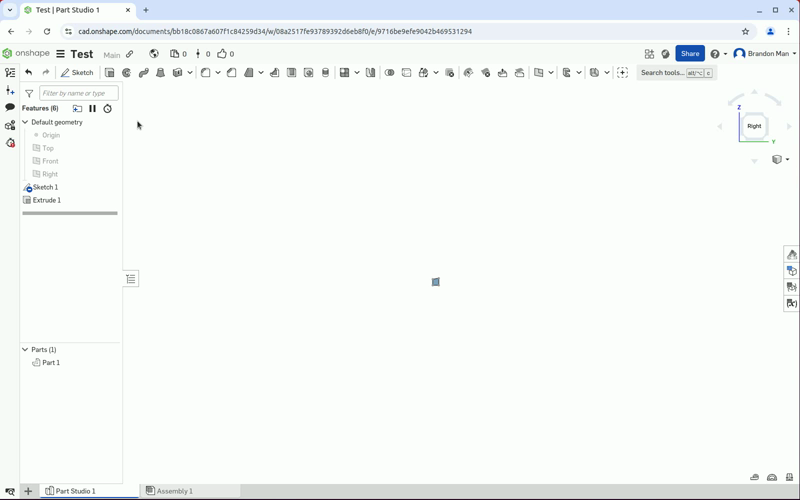
key(shift+h)
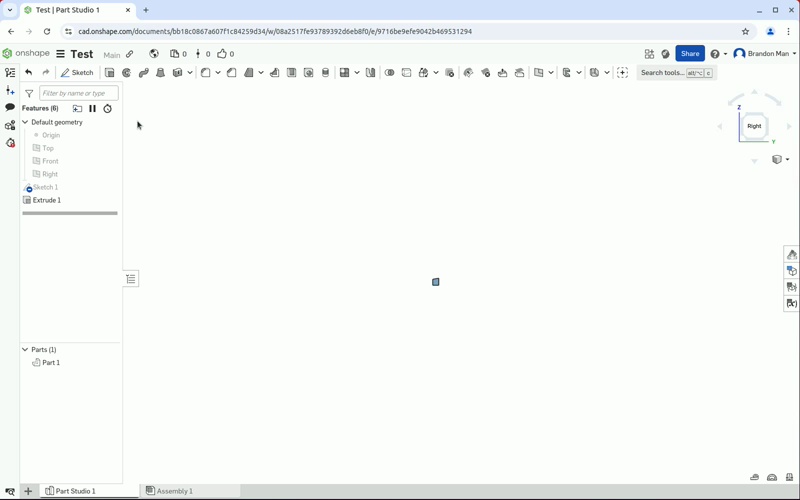
mouse_move(73, 189)
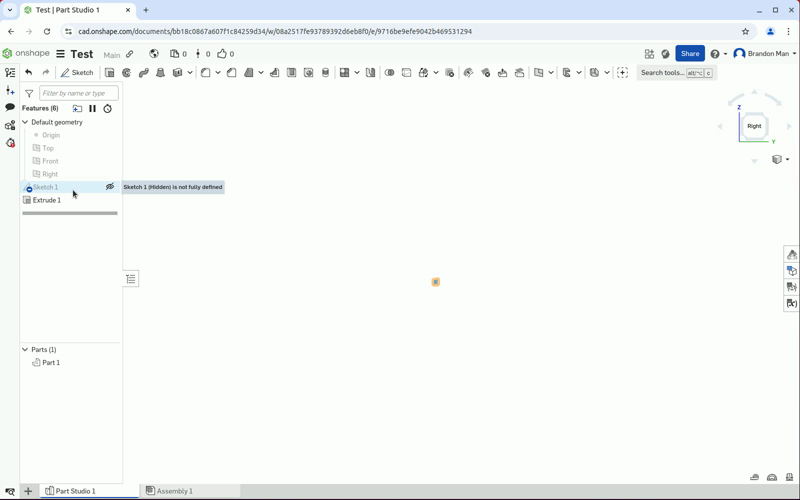
click(73, 189)
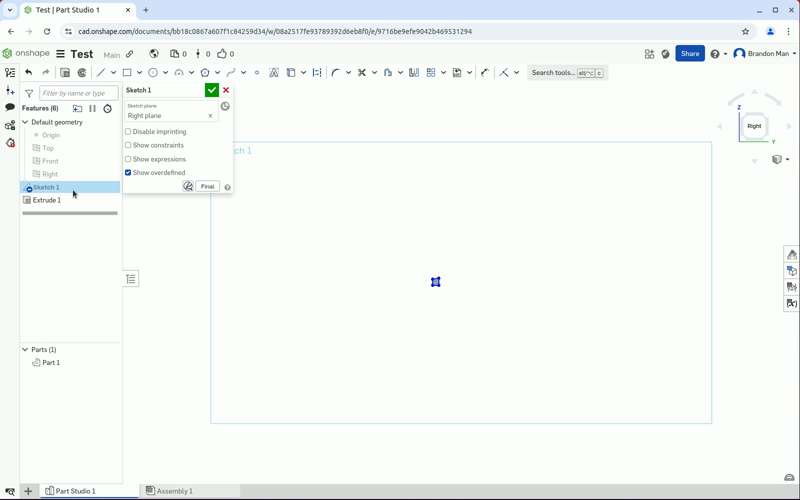
mouse_move(229, 92)
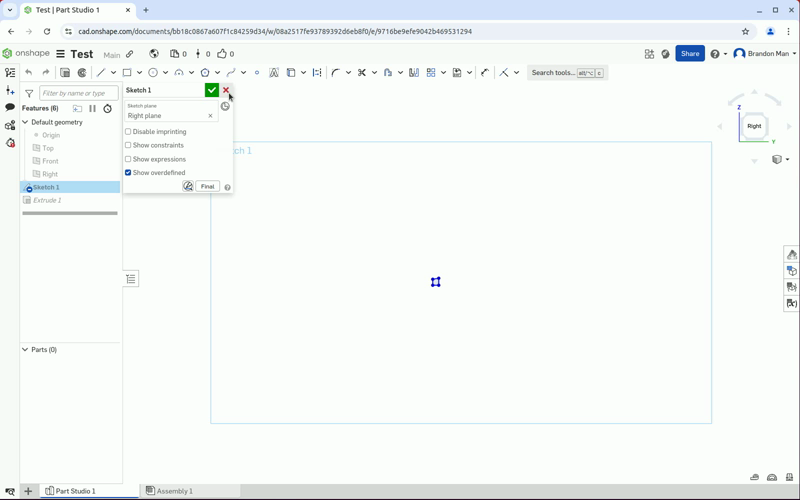
click(229, 92)
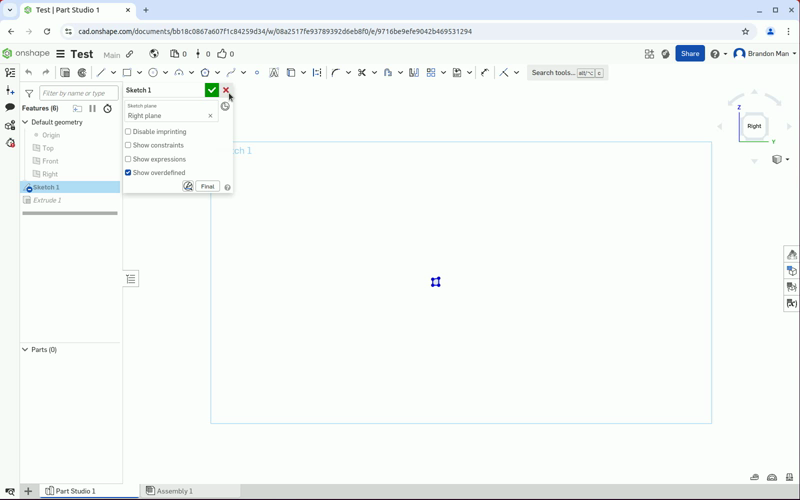
key(shift+s)
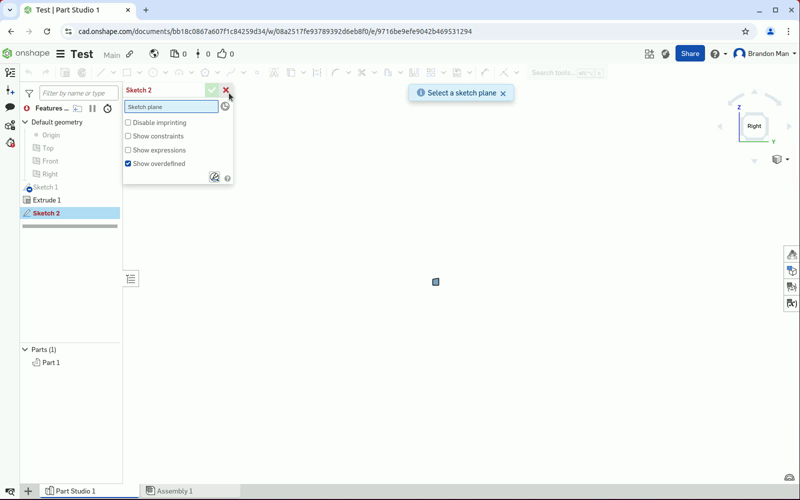
mouse_move(73, 176)
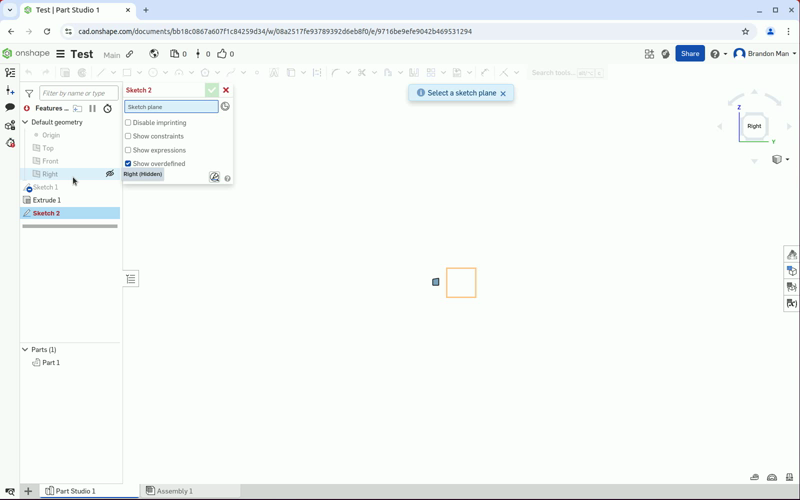
click(73, 176)
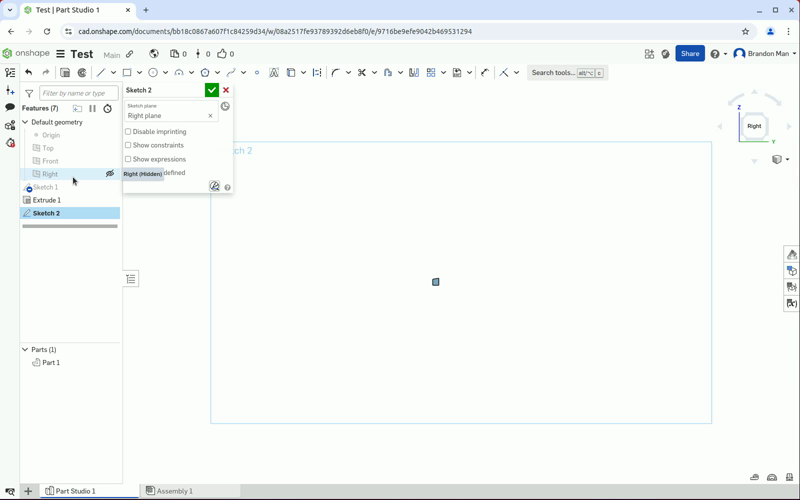
mouse_move(73, 352)
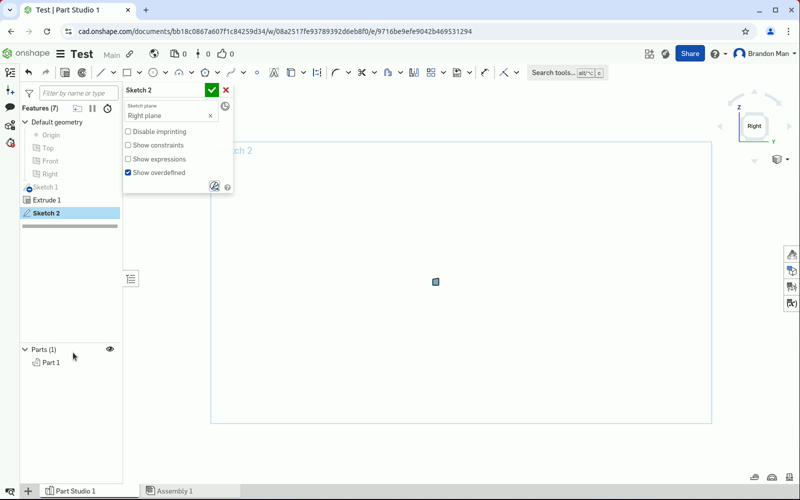
key(y)
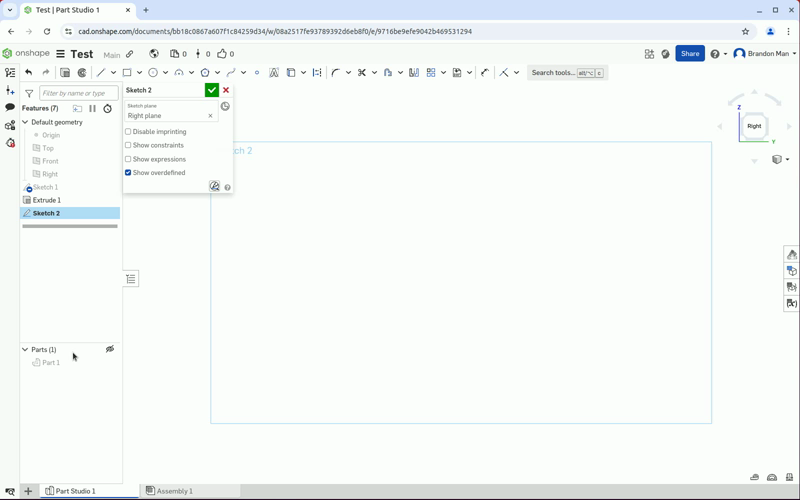
key(l)
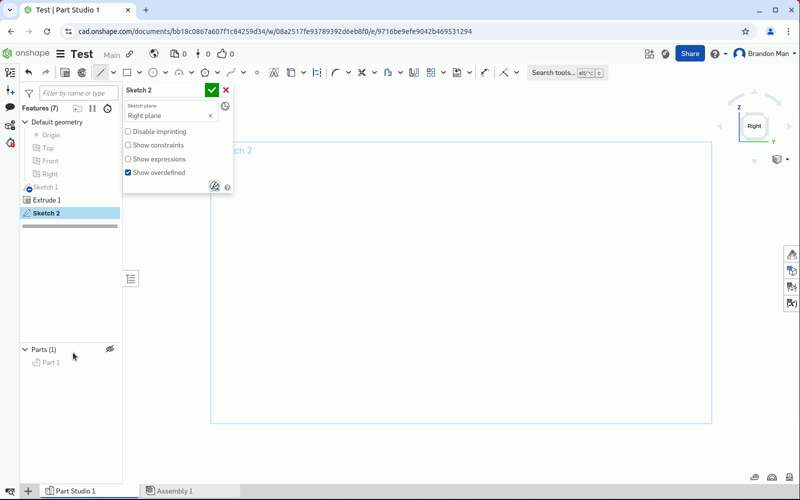
key_down(shift)
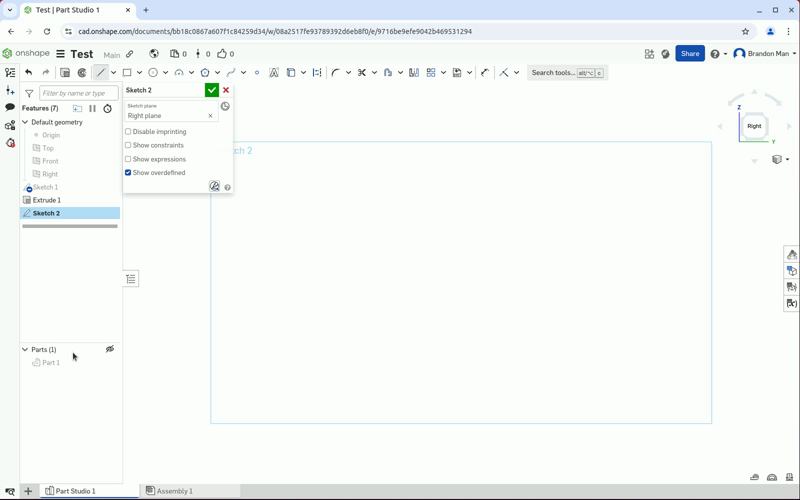
mouse_move(483, 286)
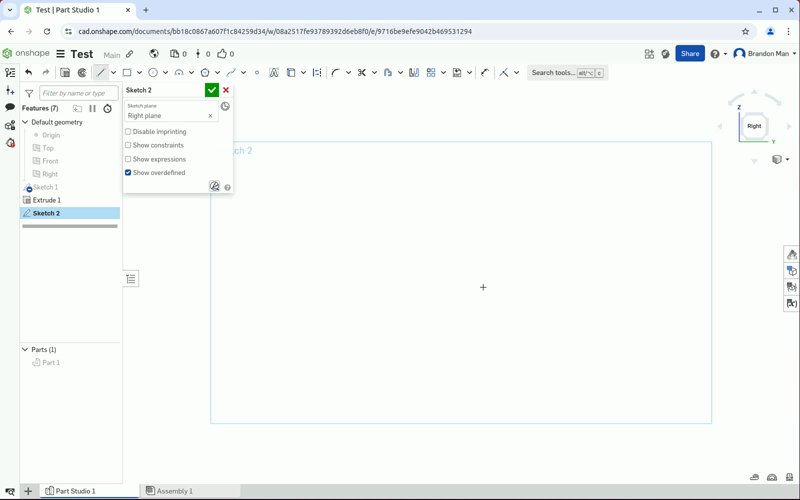
click(483, 286)
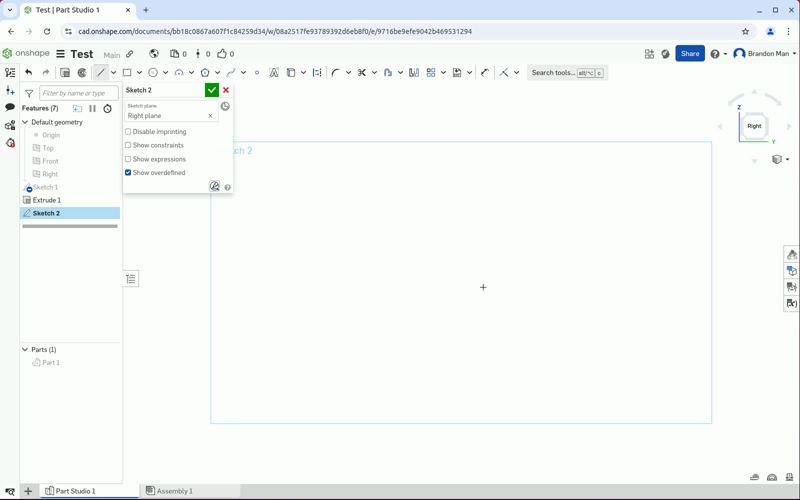
key_up(shift)
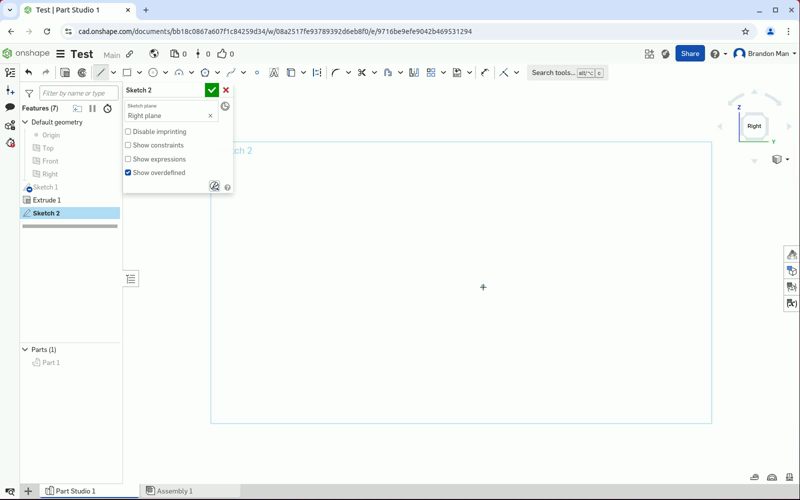
key_down(shift)
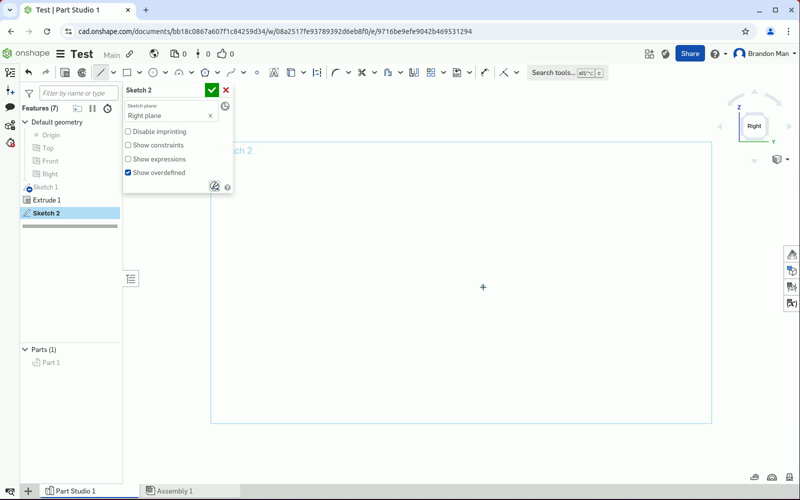
mouse_move(513, 286)
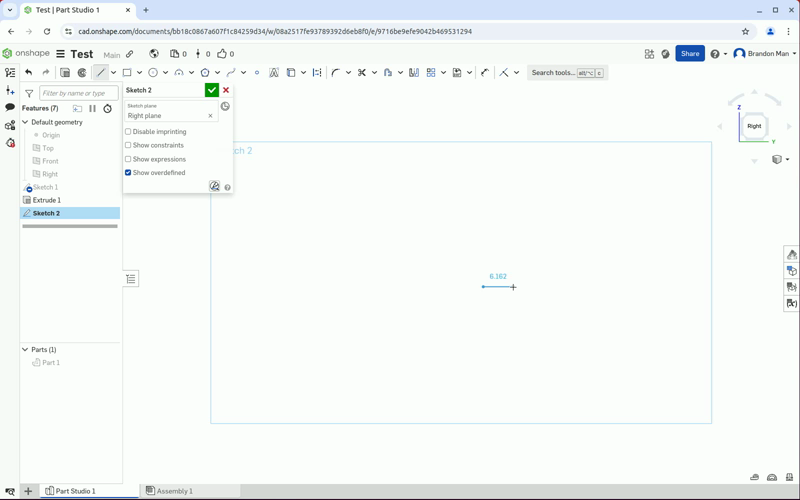
mouse_move(486, 286)
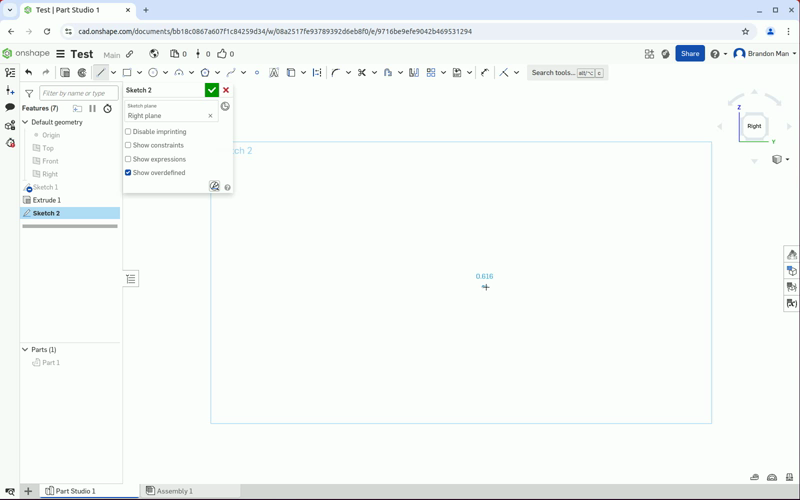
scroll(6)
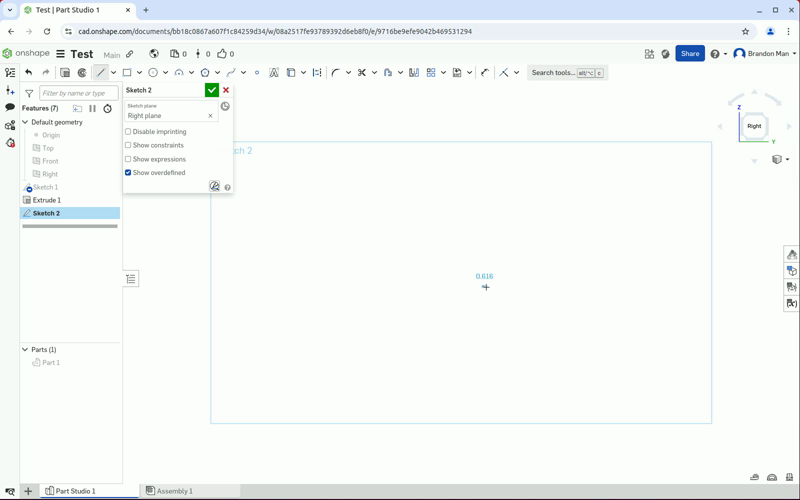
scroll(6)
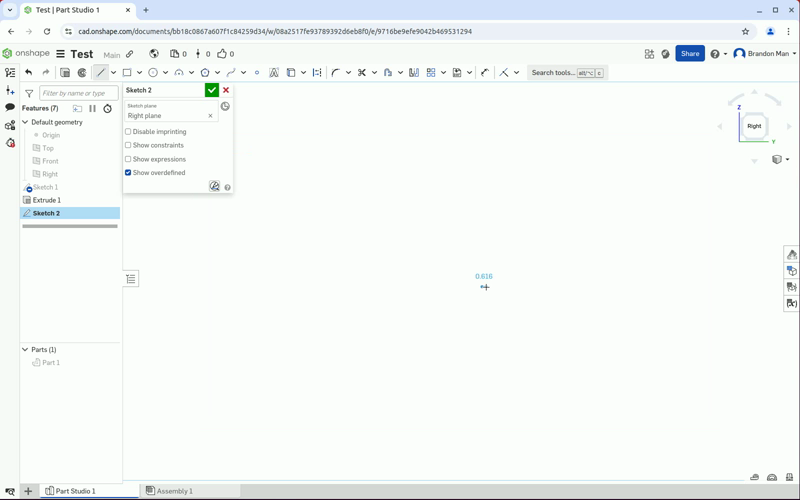
scroll(6)
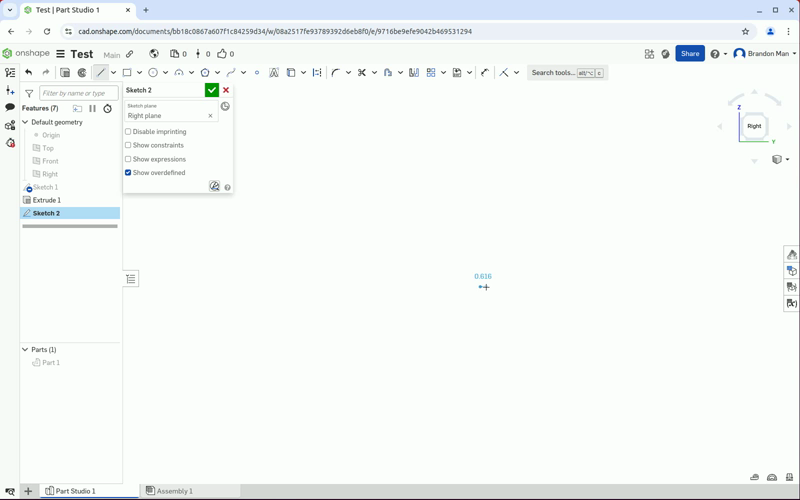
scroll(6)
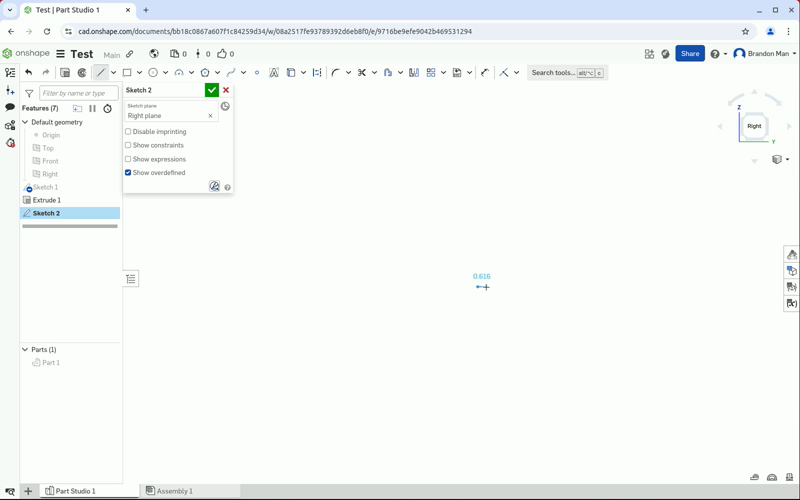
scroll(6)
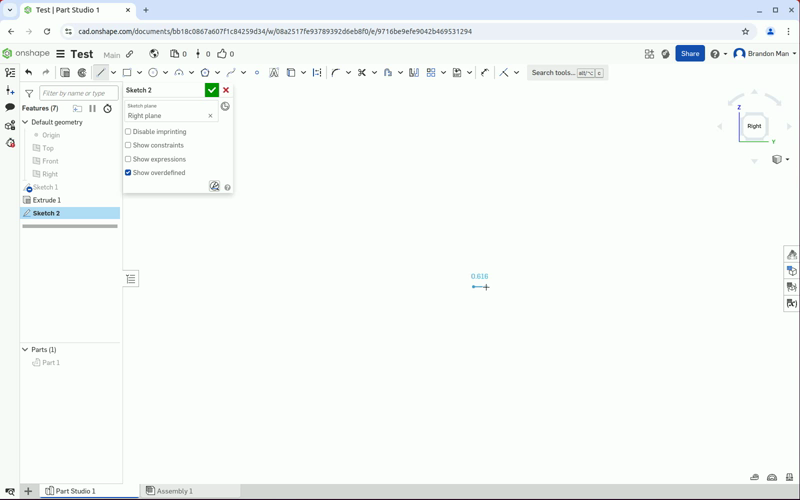
scroll(6)
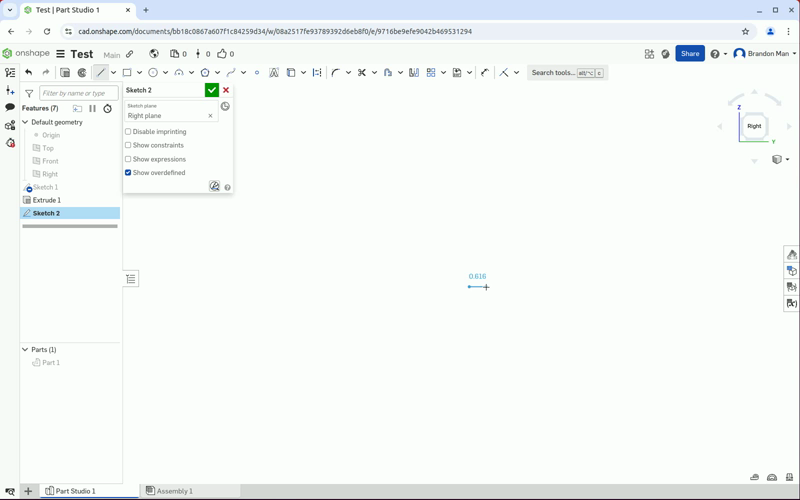
scroll(6)
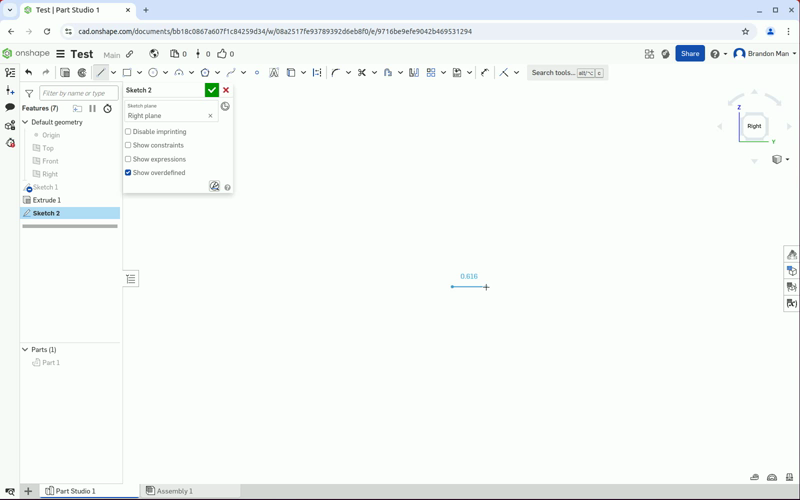
click(486, 286)
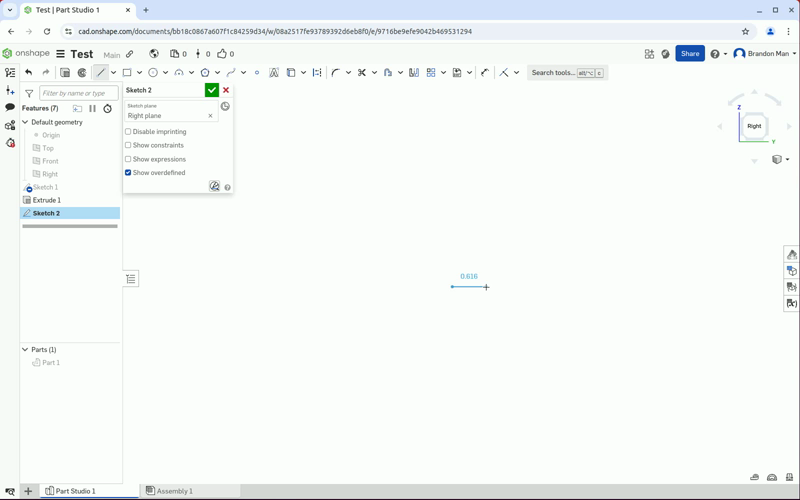
scroll(-6)
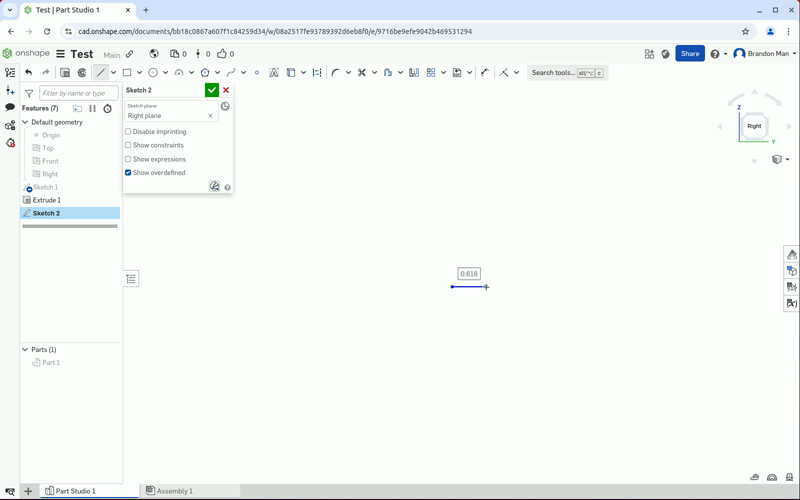
scroll(-6)
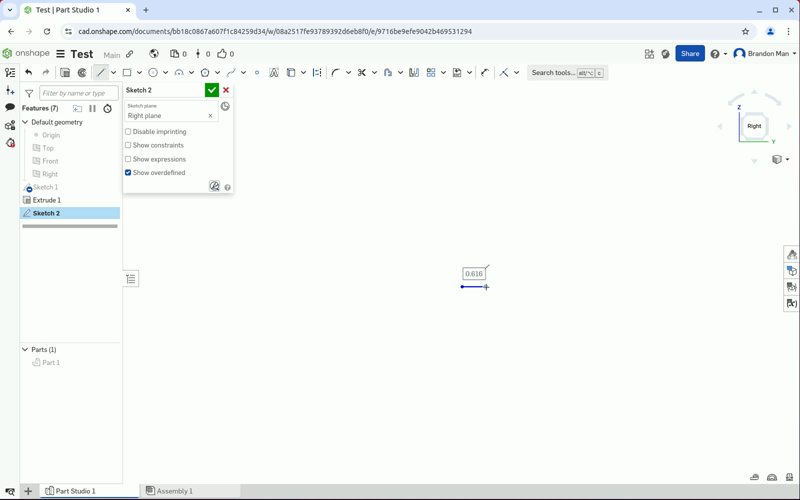
scroll(-6)
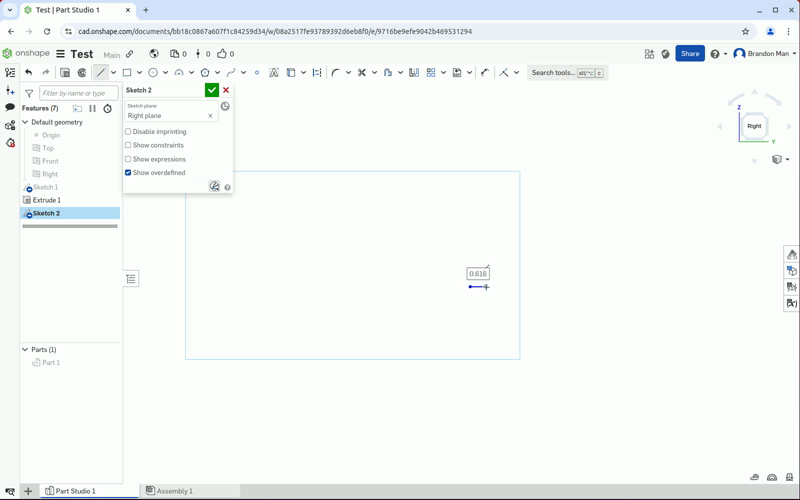
scroll(-6)
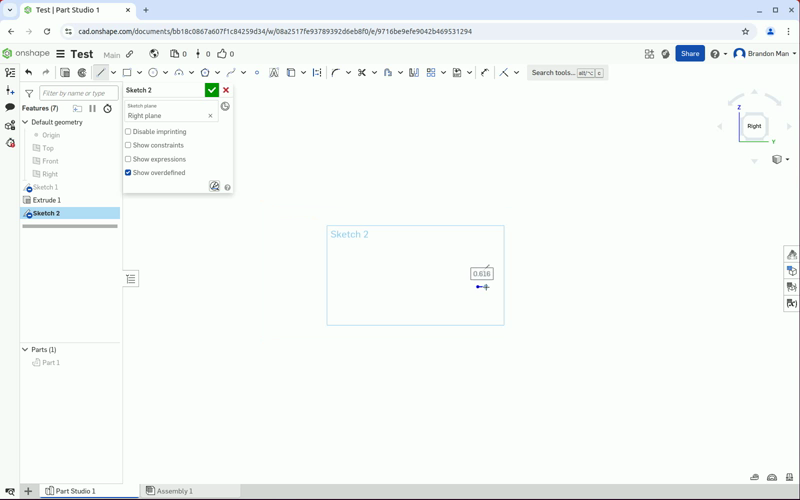
scroll(-6)
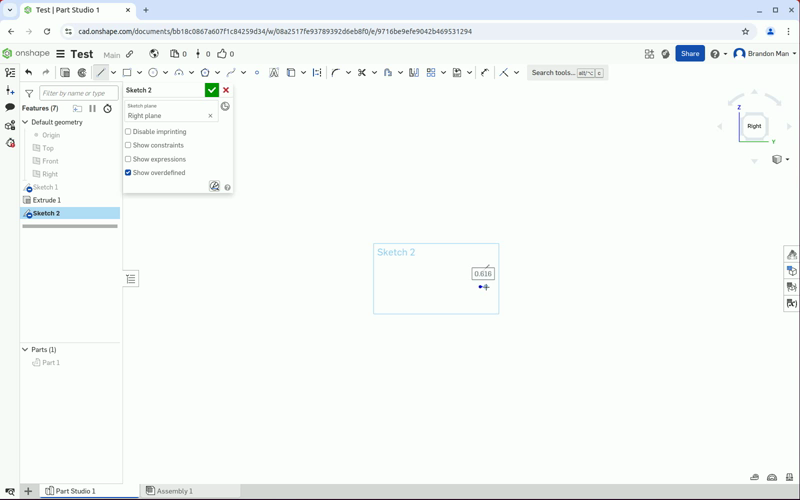
scroll(-6)
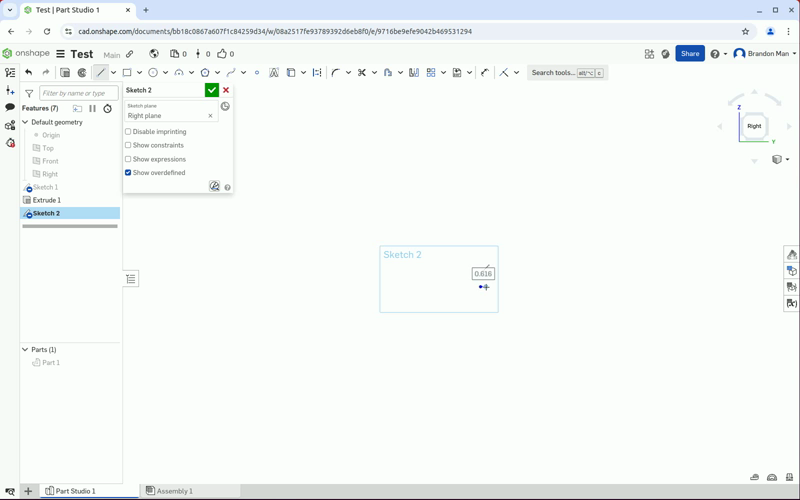
scroll(-6)
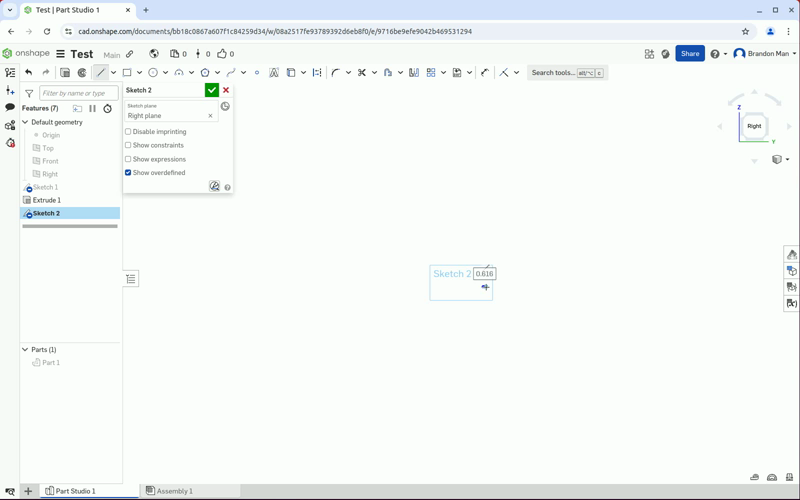
key_up(shift)
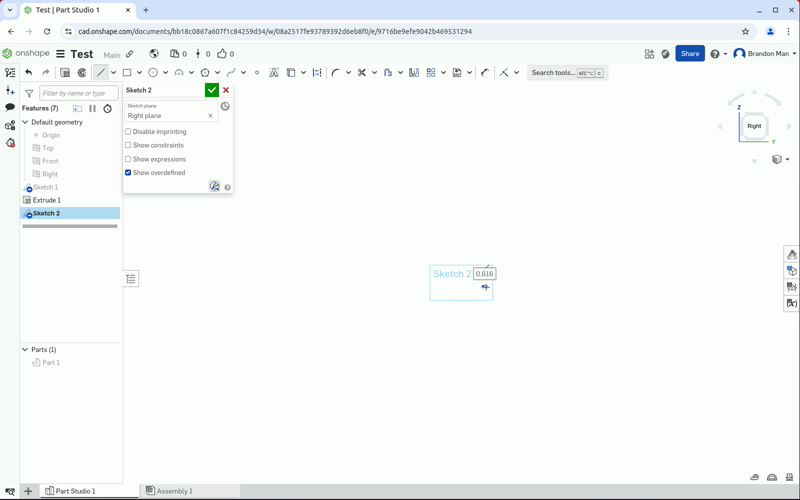
key_down(shift)
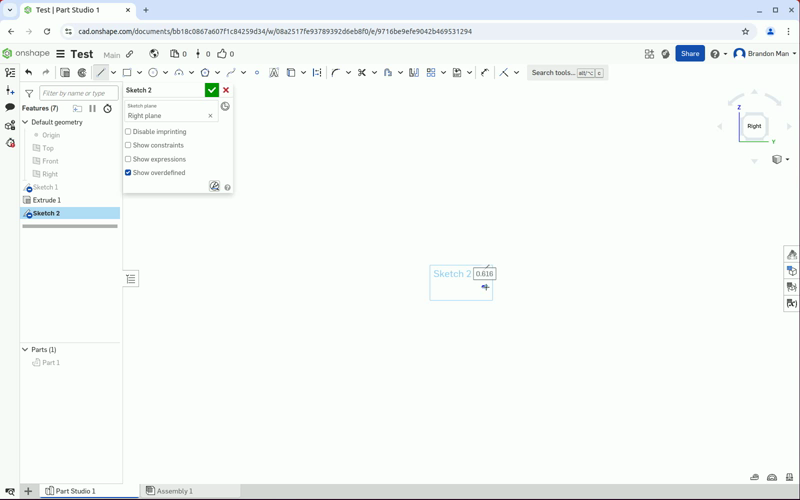
mouse_move(516, 286)
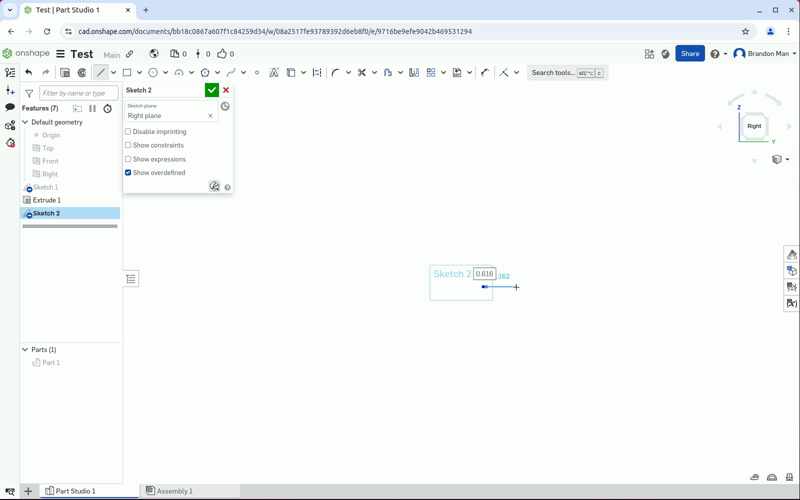
mouse_move(489, 286)
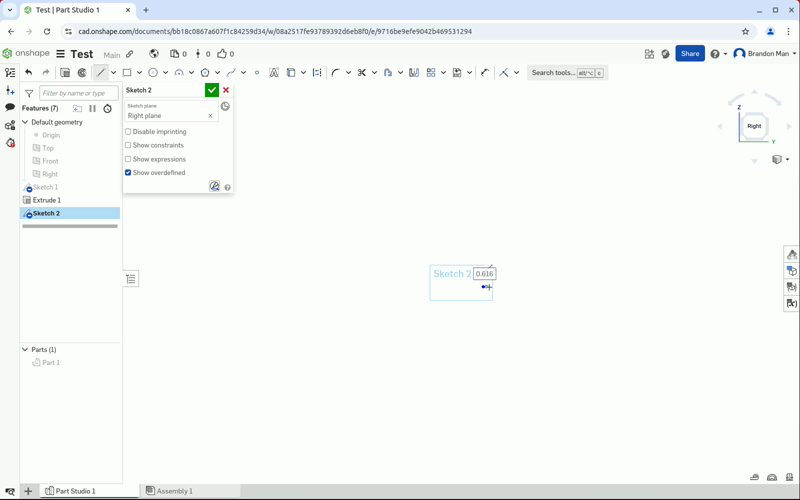
scroll(6)
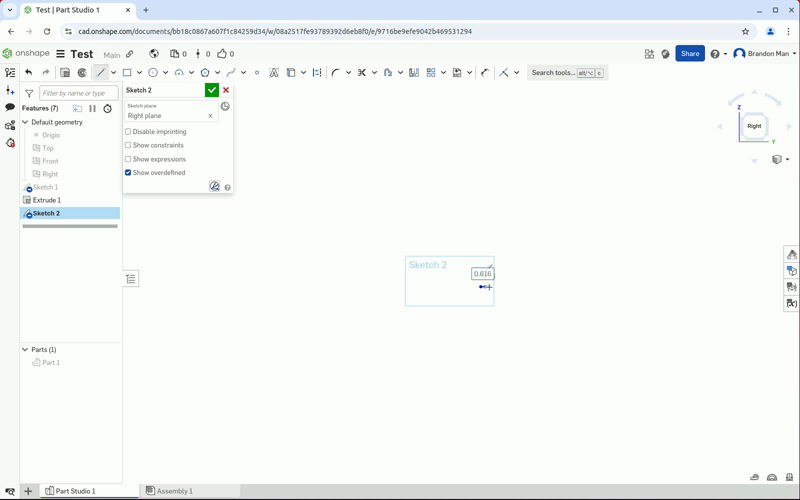
scroll(6)
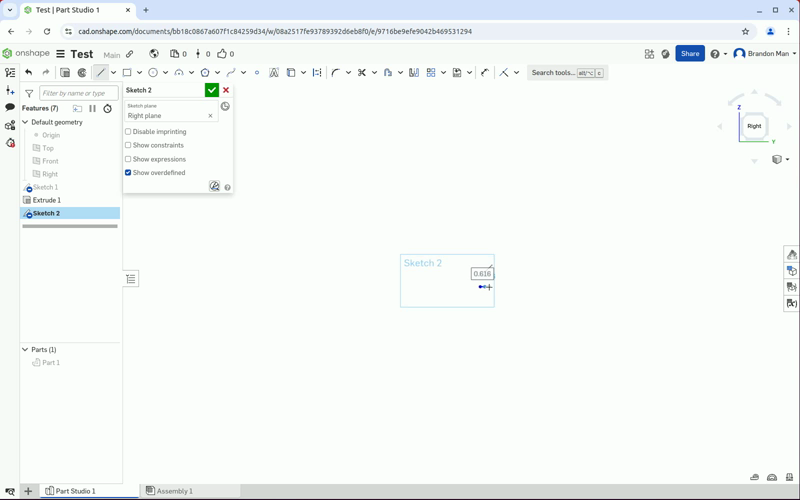
scroll(6)
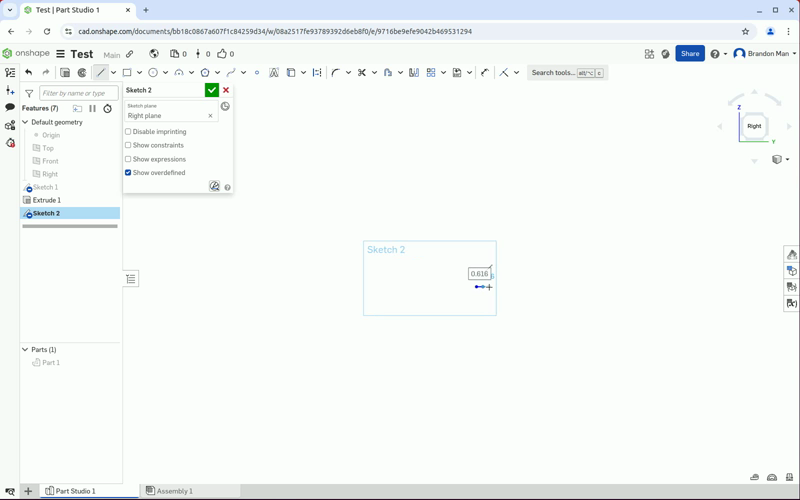
scroll(6)
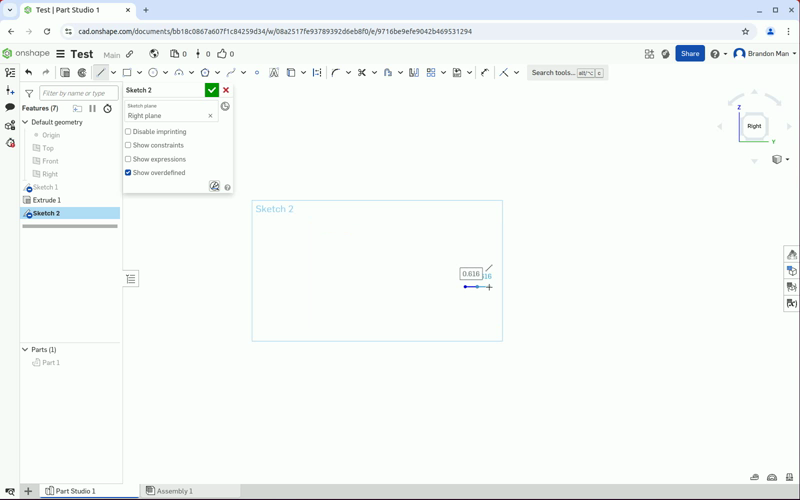
scroll(6)
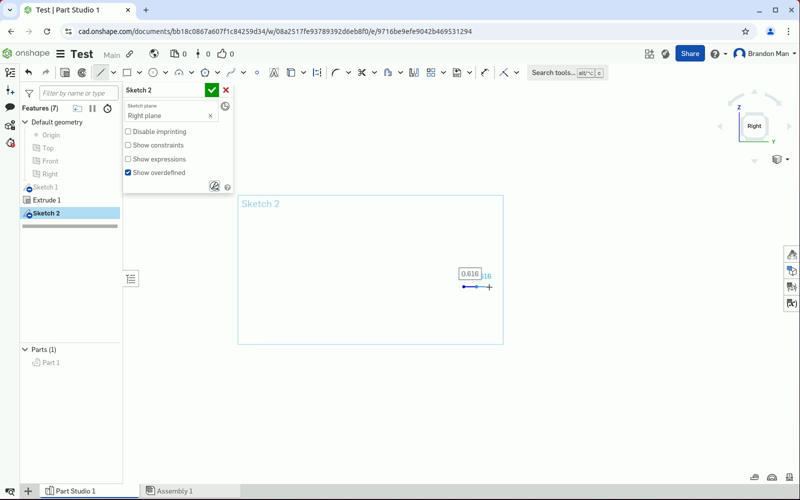
scroll(6)
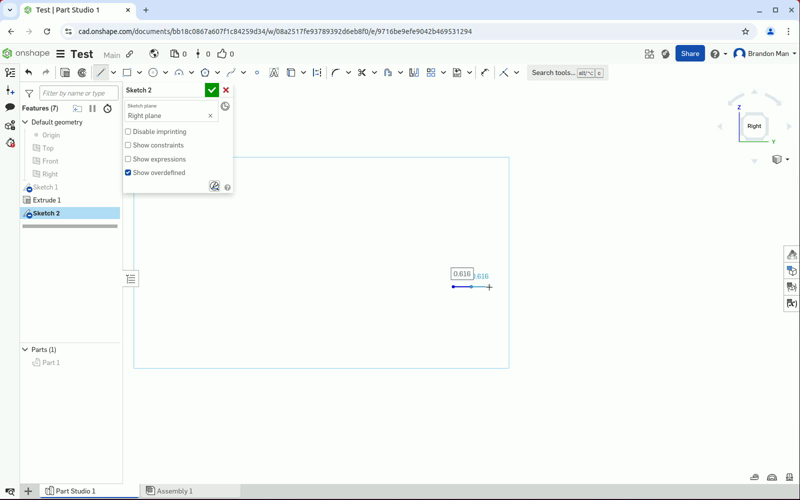
scroll(6)
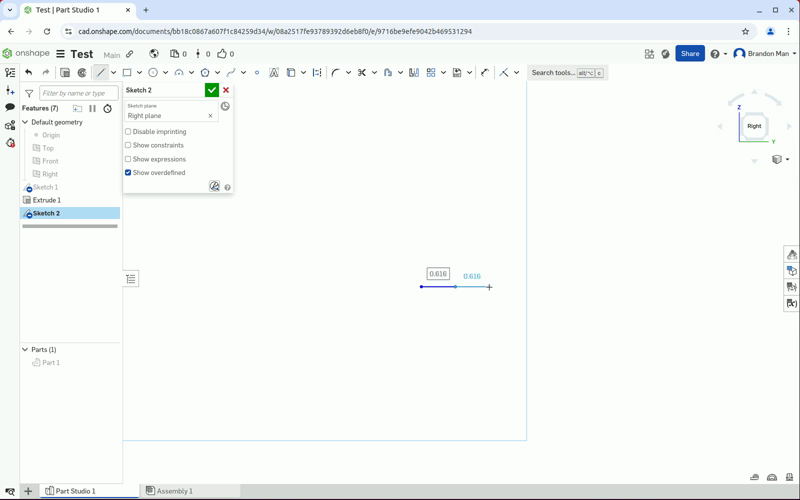
click(489, 286)
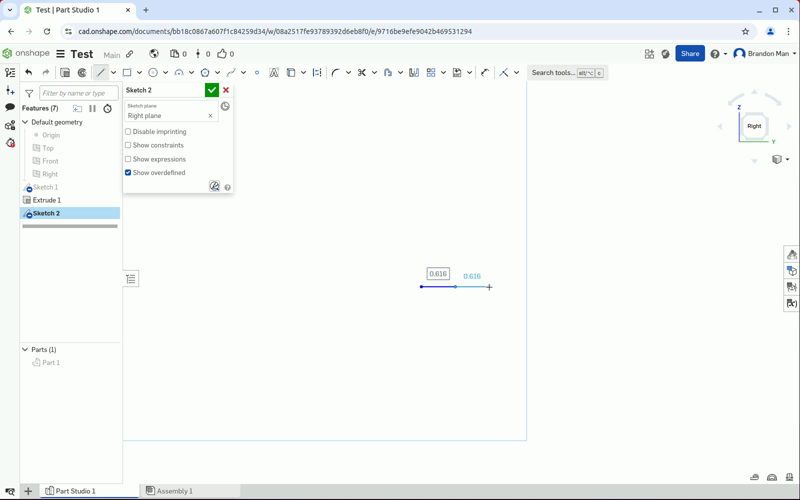
scroll(-6)
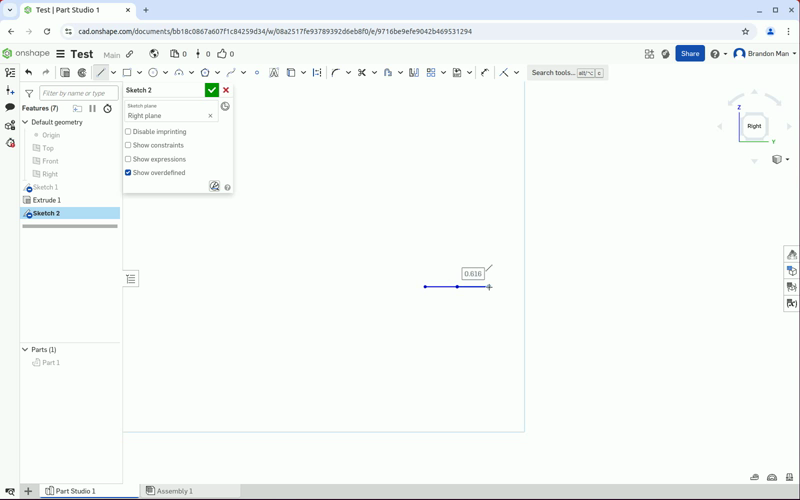
scroll(-6)
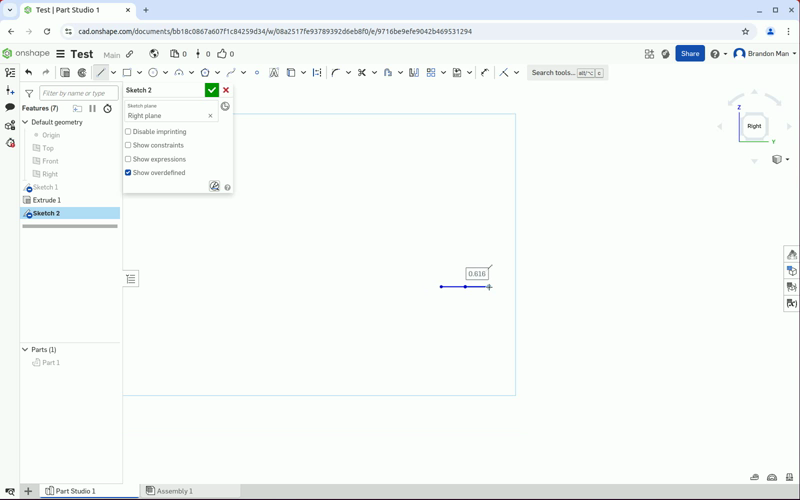
scroll(-6)
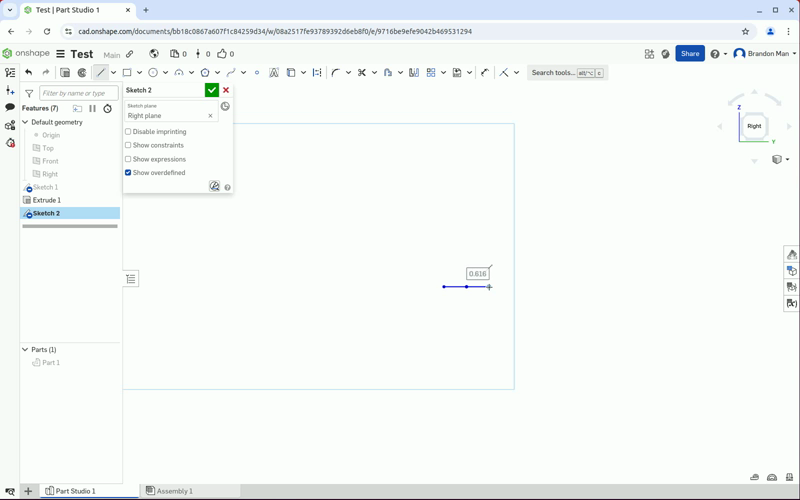
scroll(-6)
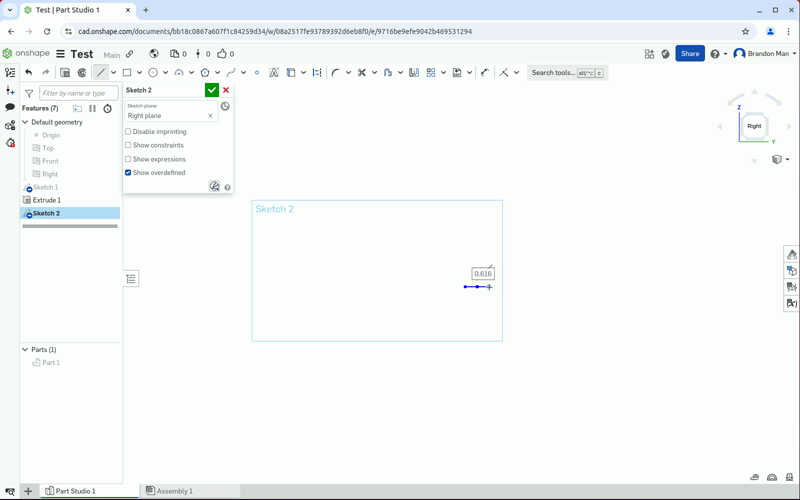
scroll(-6)
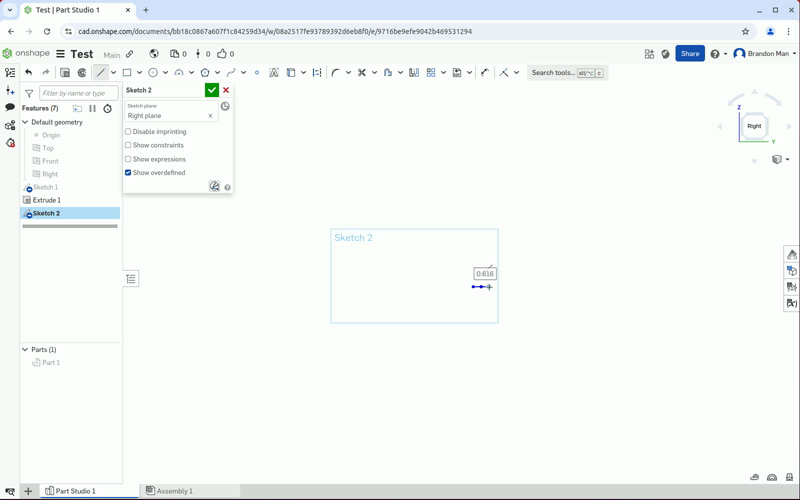
scroll(-6)
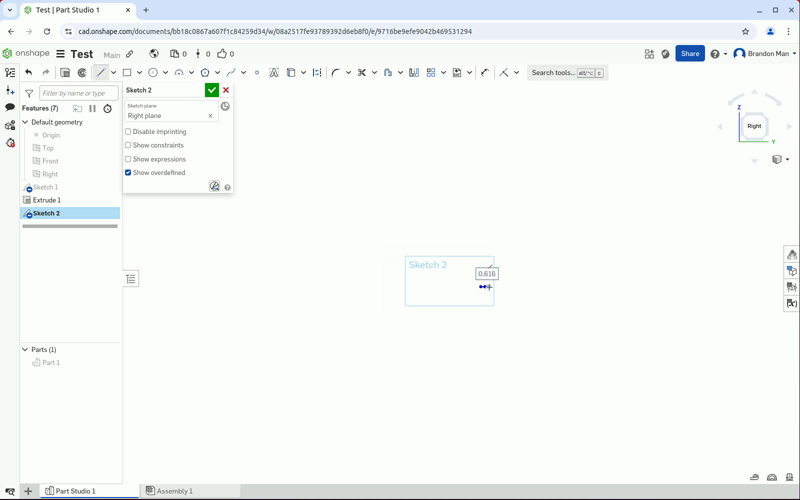
scroll(-6)
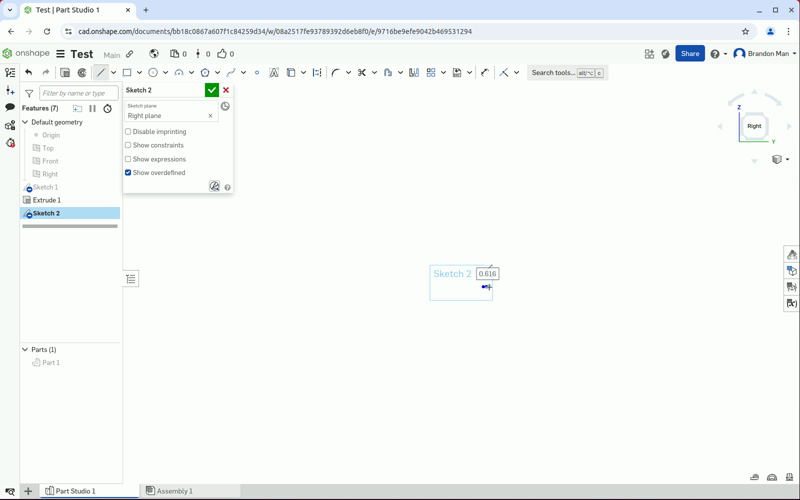
key_up(shift)
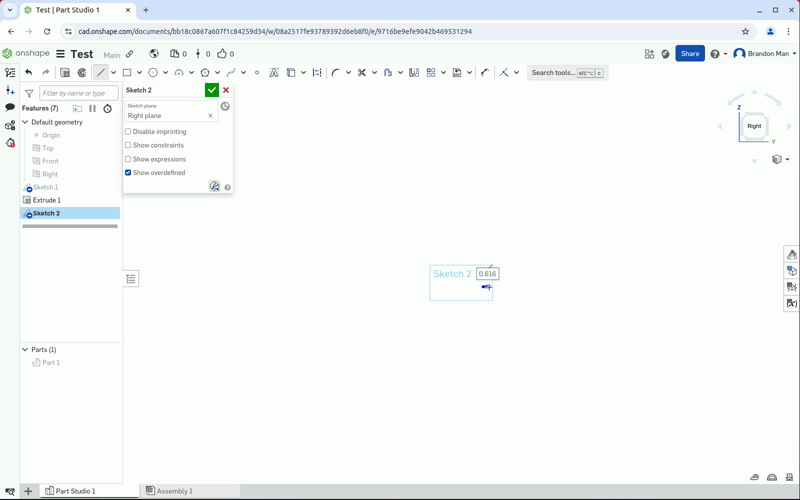
key_down(shift)
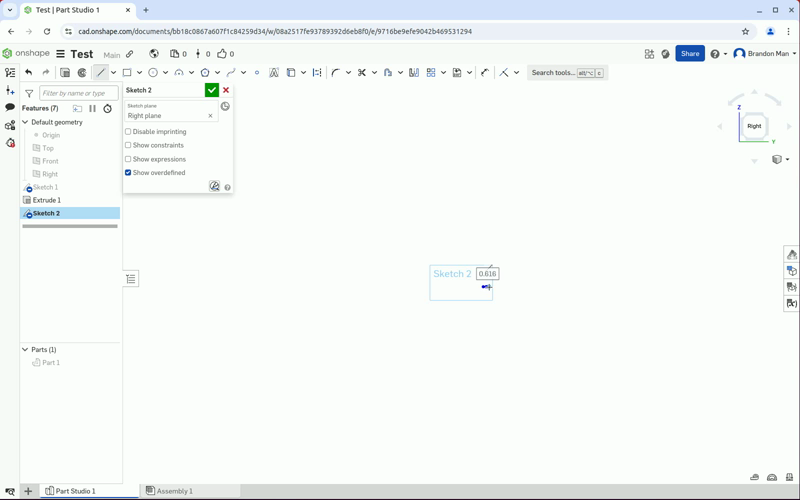
mouse_move(519, 286)
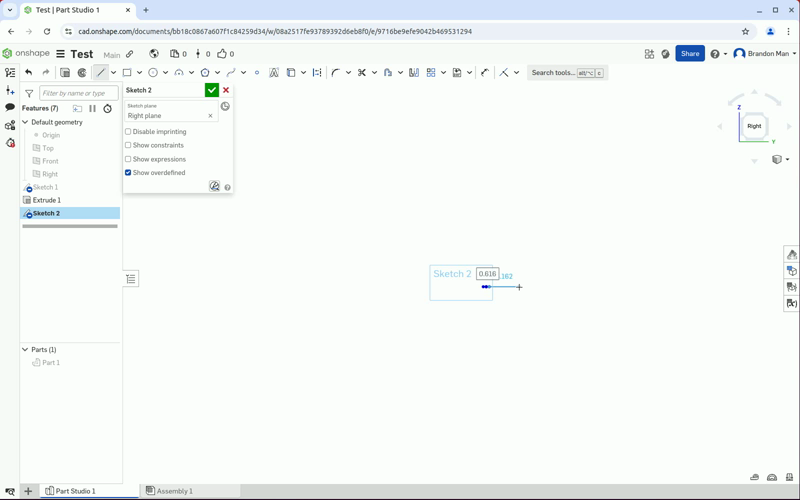
mouse_move(489, 273)
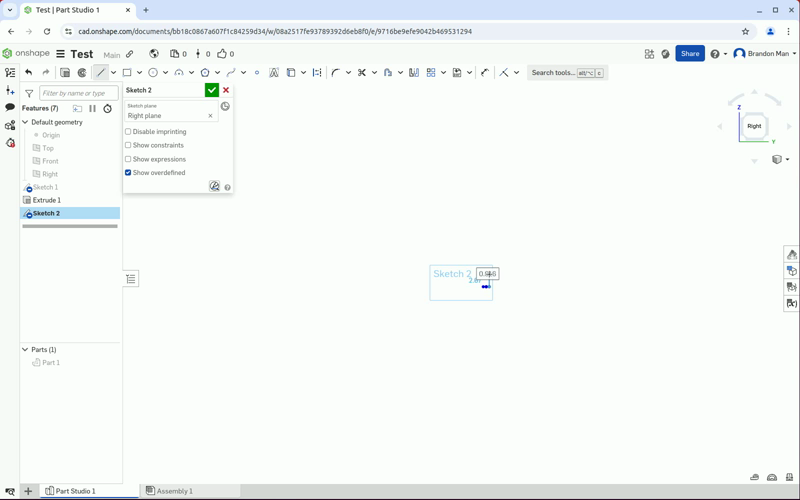
click(489, 273)
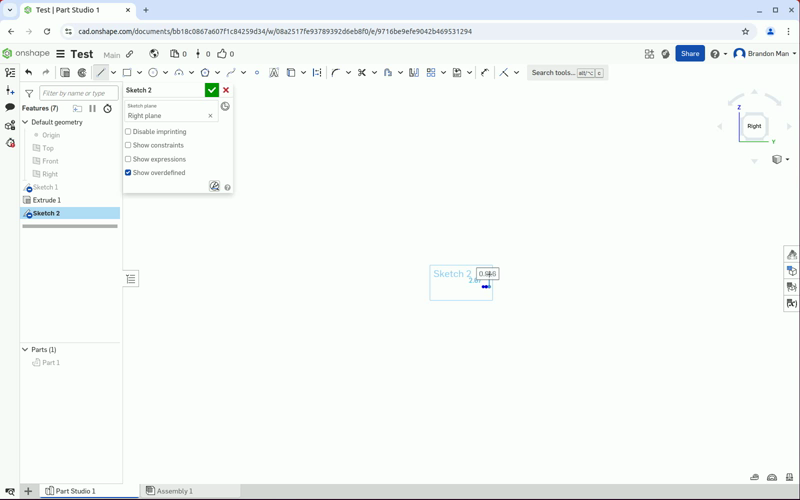
key_up(shift)
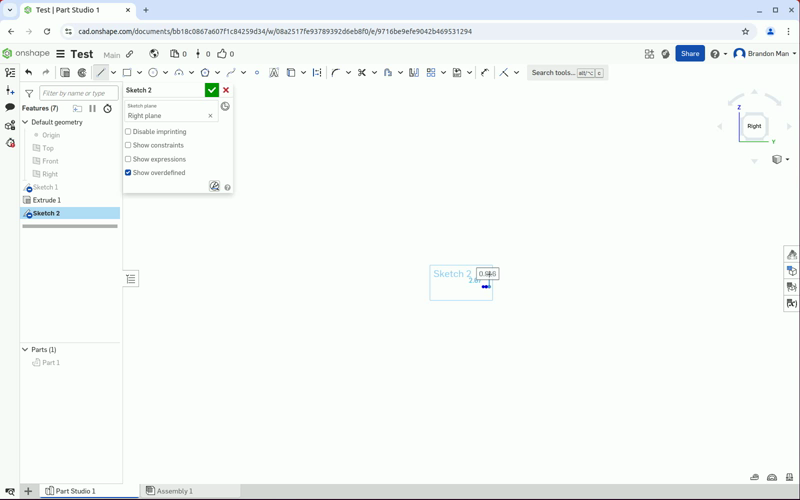
key_down(shift)
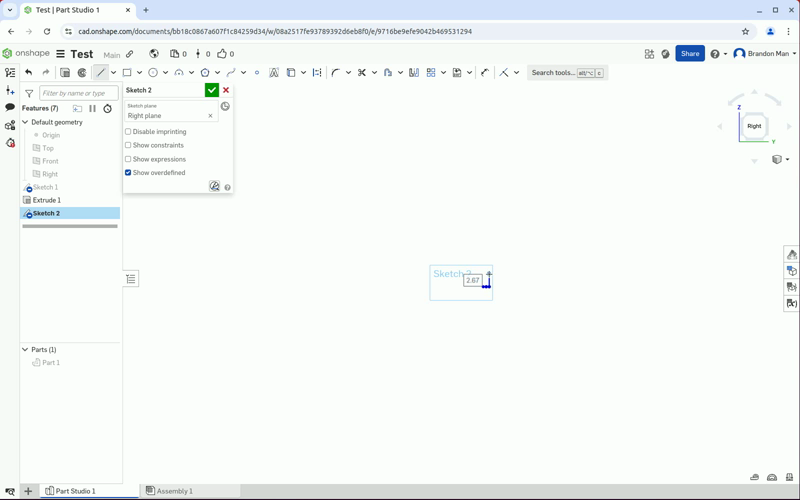
mouse_move(519, 273)
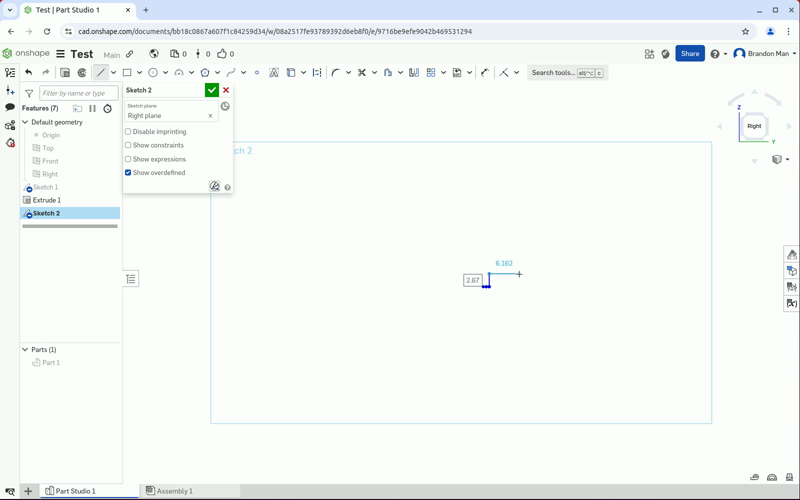
mouse_move(486, 273)
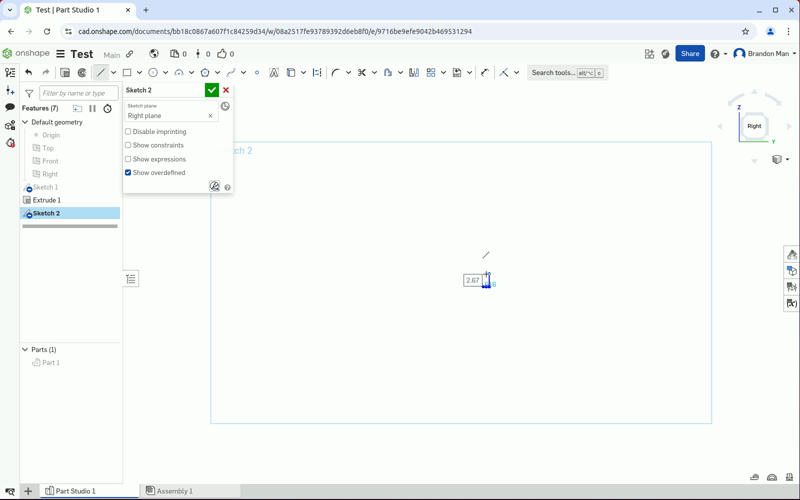
scroll(6)
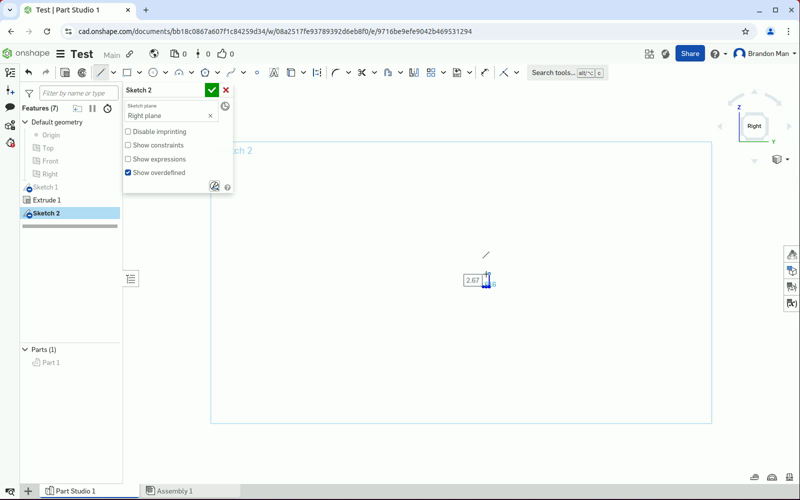
scroll(6)
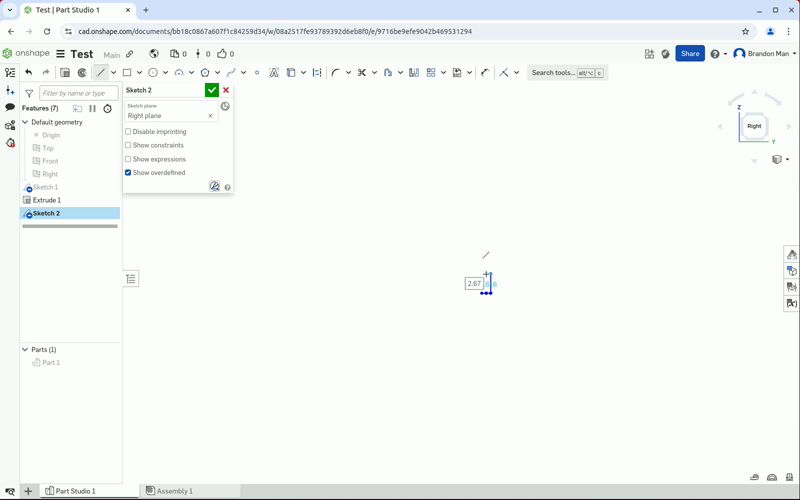
scroll(6)
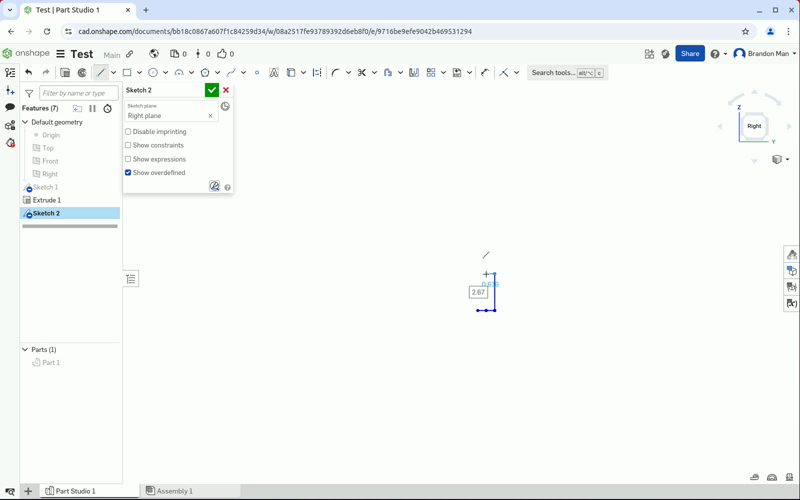
scroll(6)
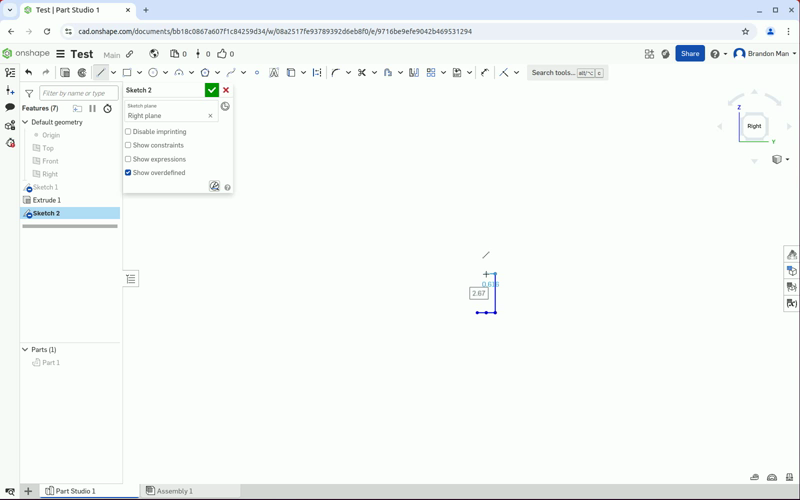
scroll(6)
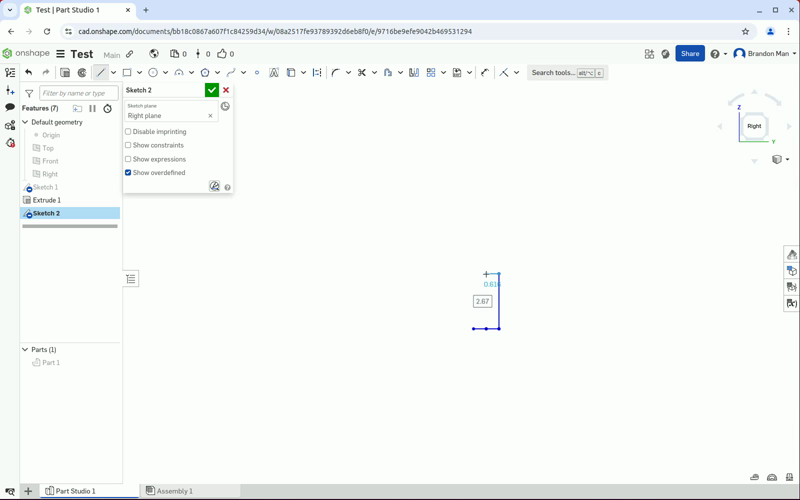
scroll(6)
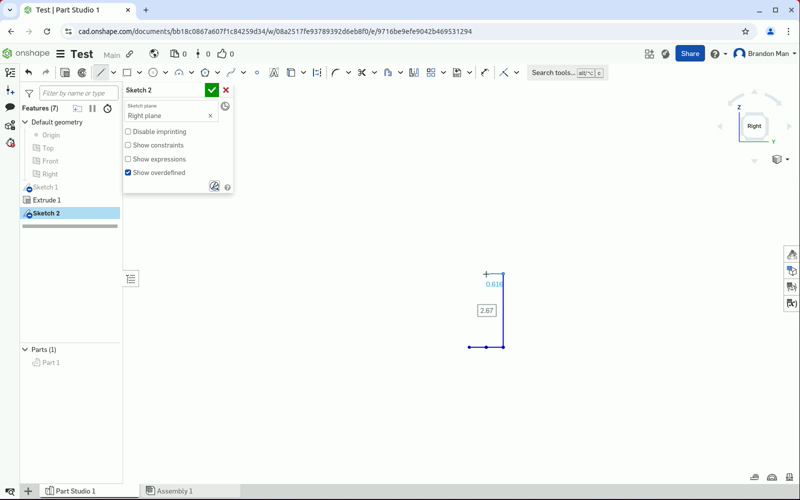
scroll(6)
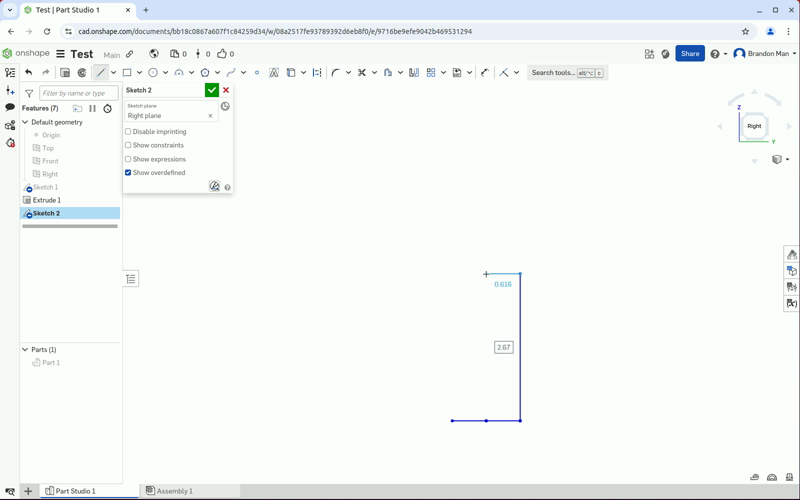
click(486, 273)
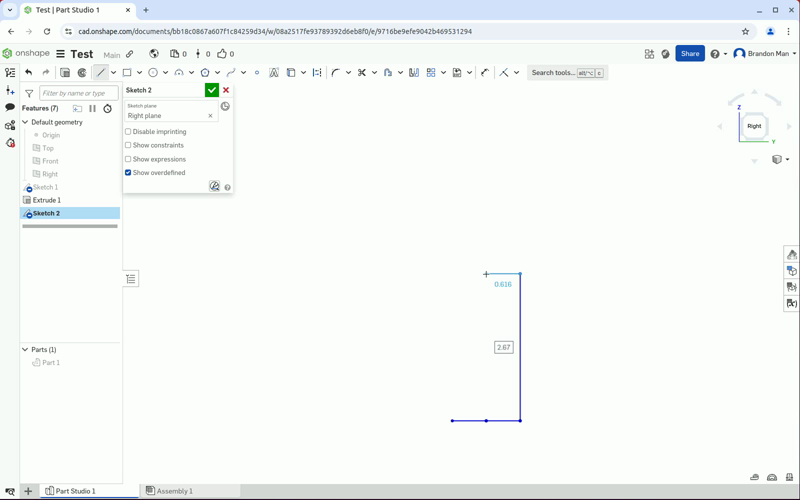
scroll(-6)
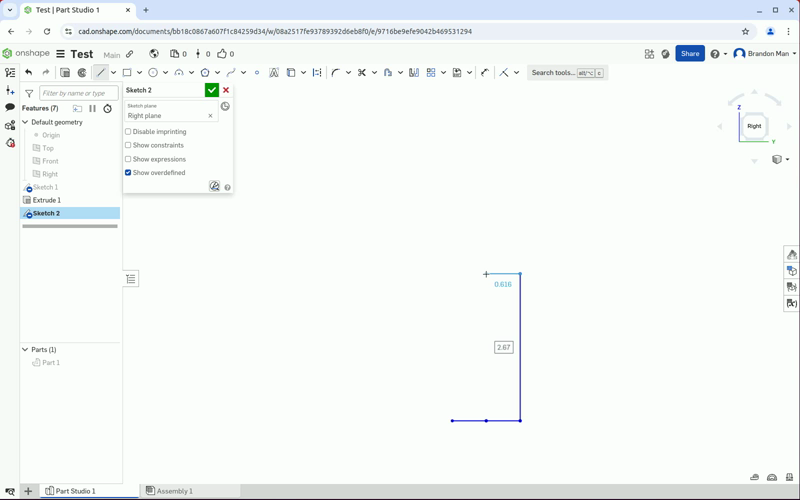
scroll(-6)
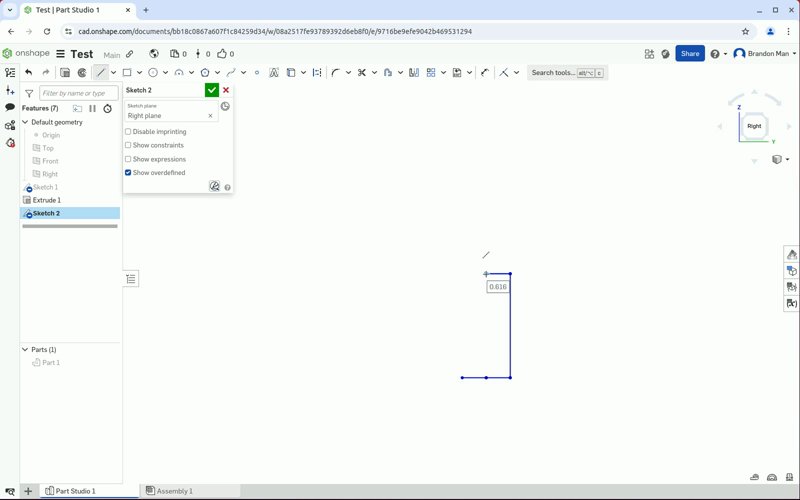
scroll(-6)
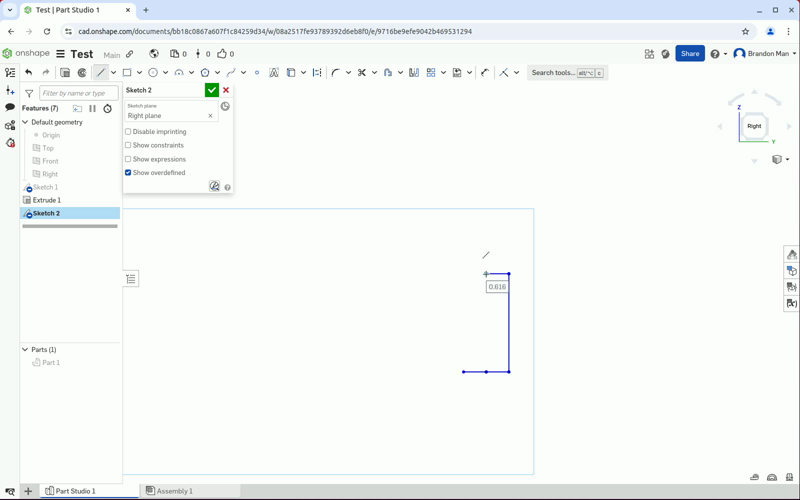
scroll(-6)
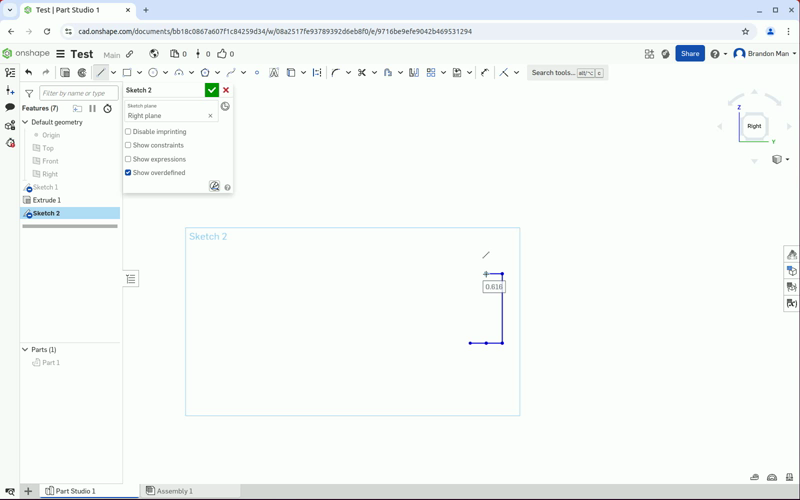
scroll(-6)
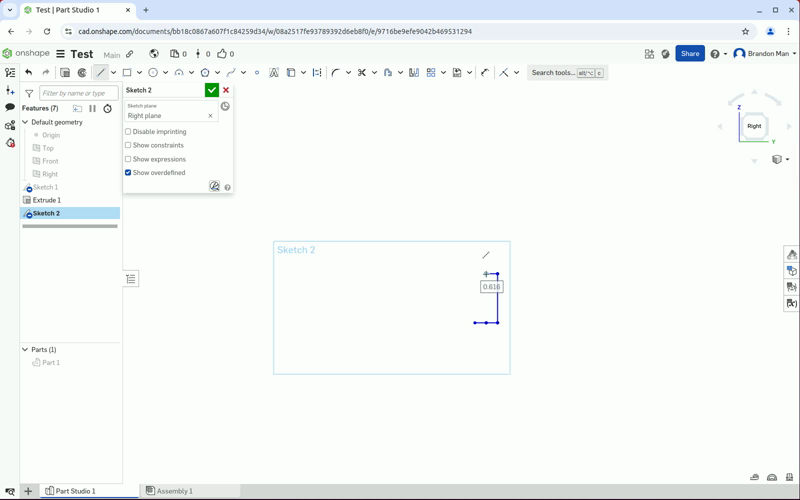
scroll(-6)
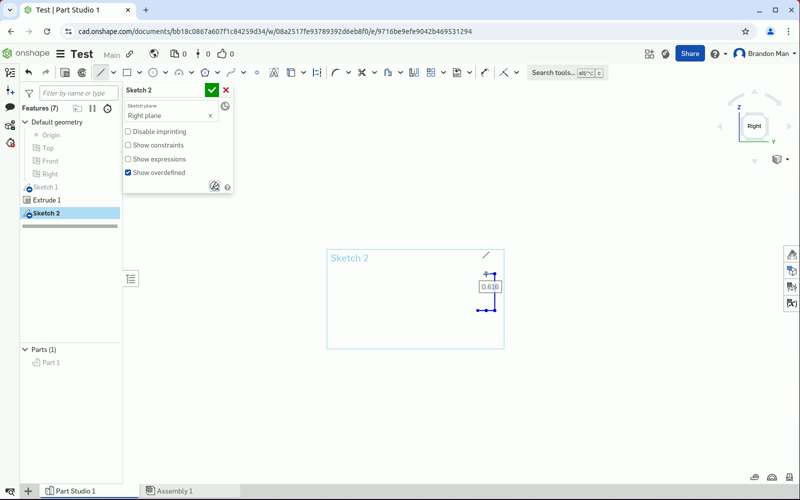
scroll(-6)
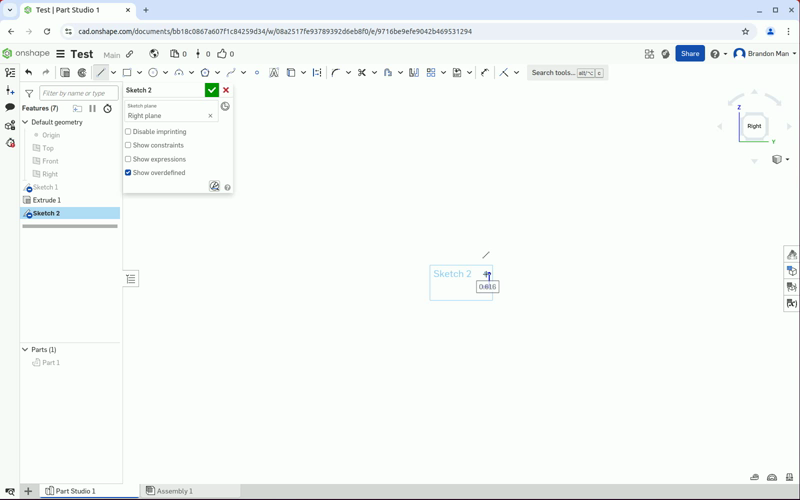
key_up(shift)
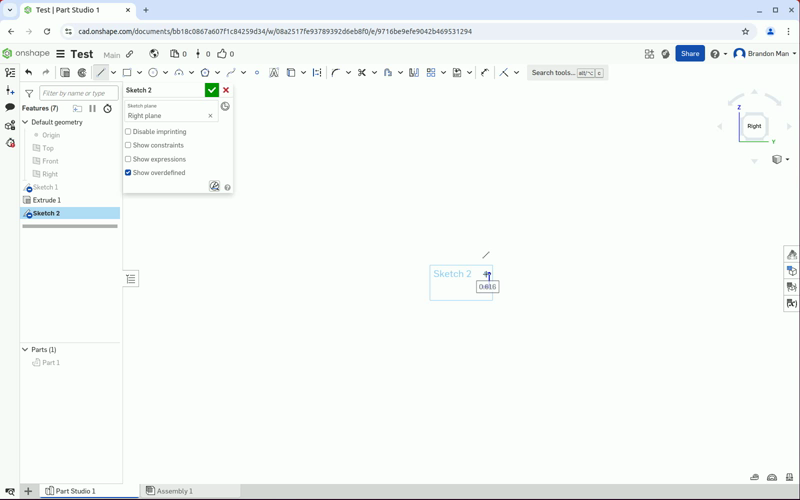
key_down(shift)
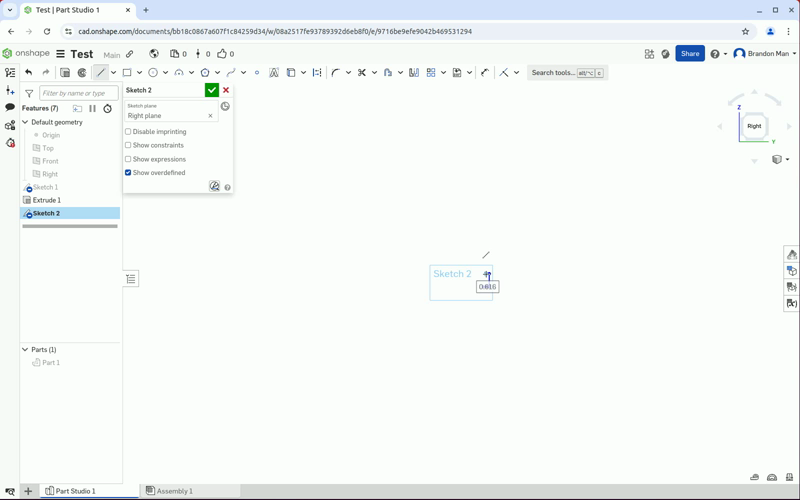
mouse_move(516, 273)
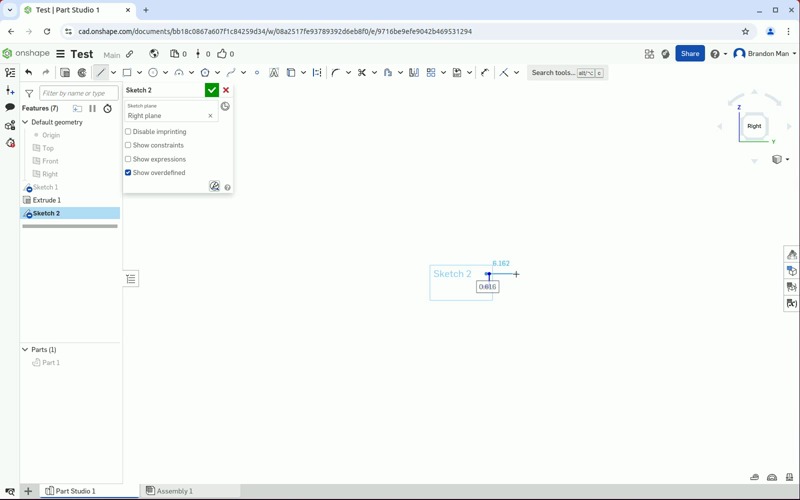
mouse_move(483, 274)
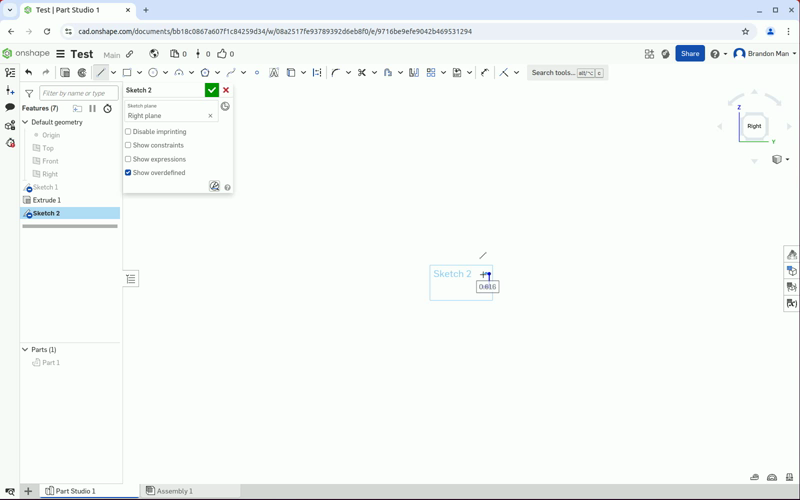
scroll(6)
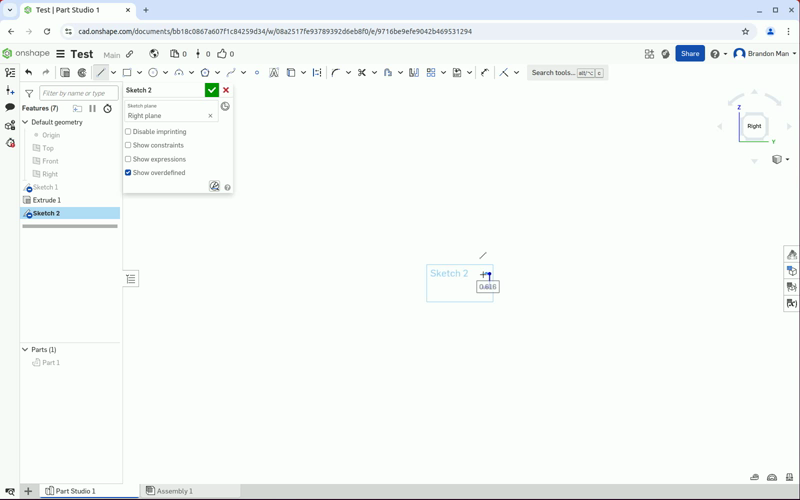
scroll(6)
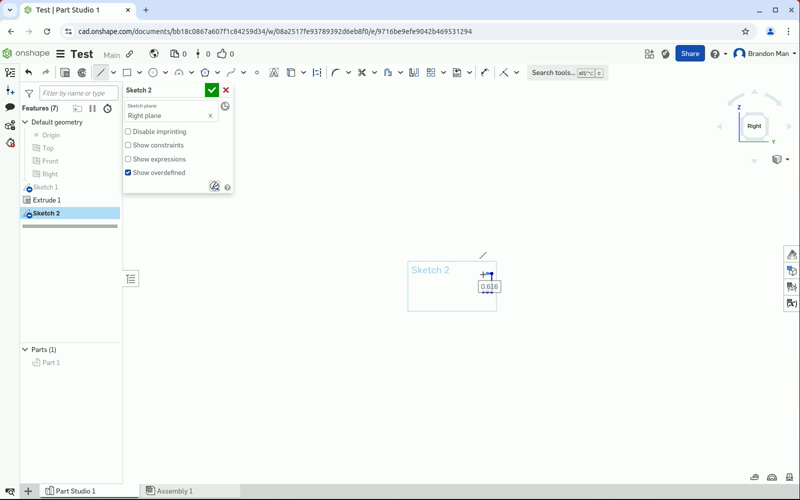
scroll(6)
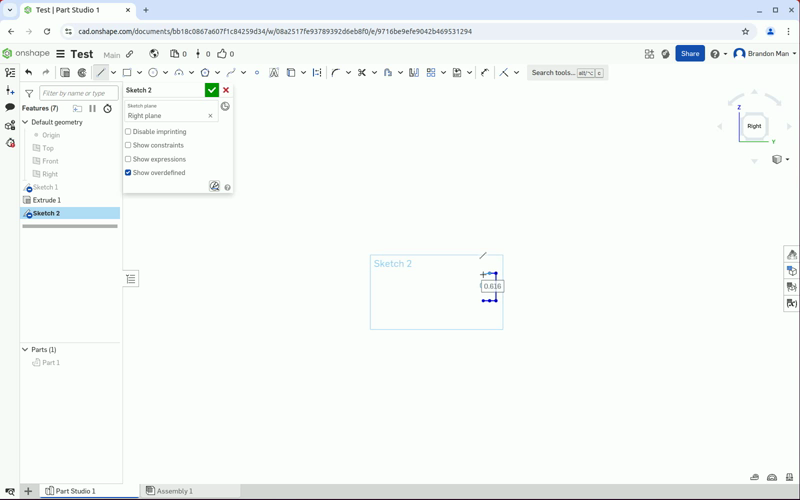
scroll(6)
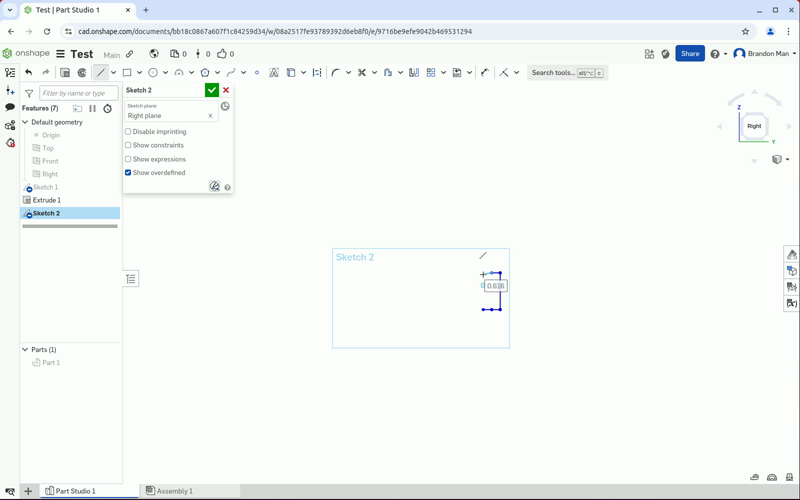
scroll(6)
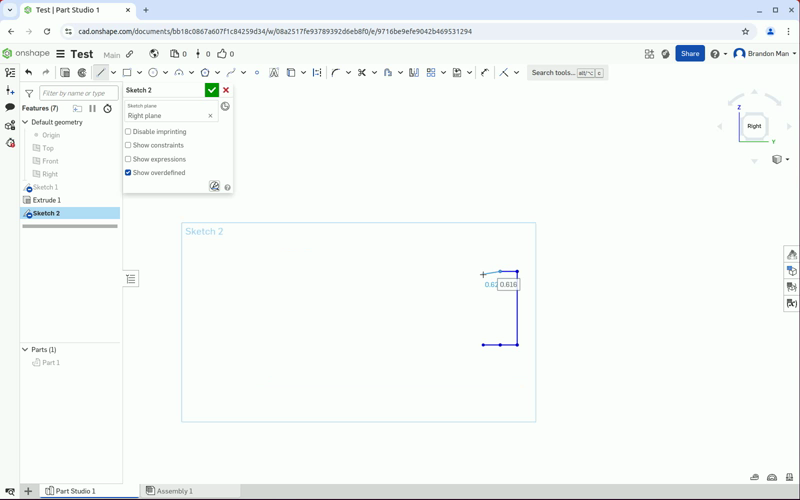
scroll(6)
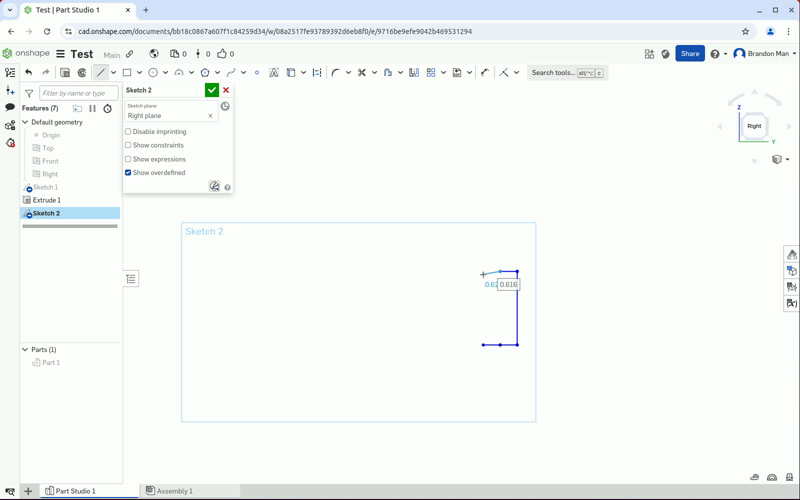
scroll(6)
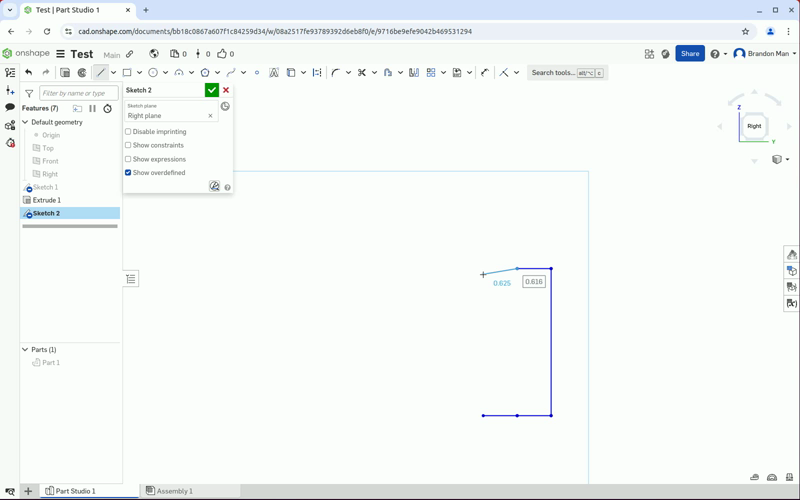
click(483, 274)
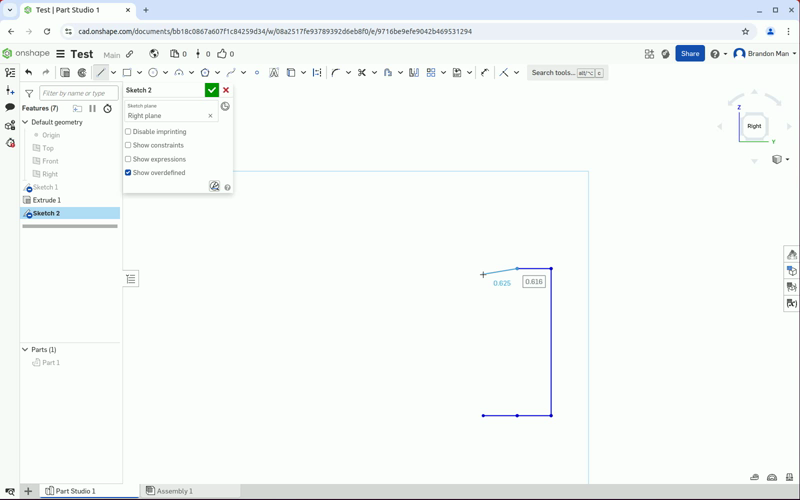
scroll(-6)
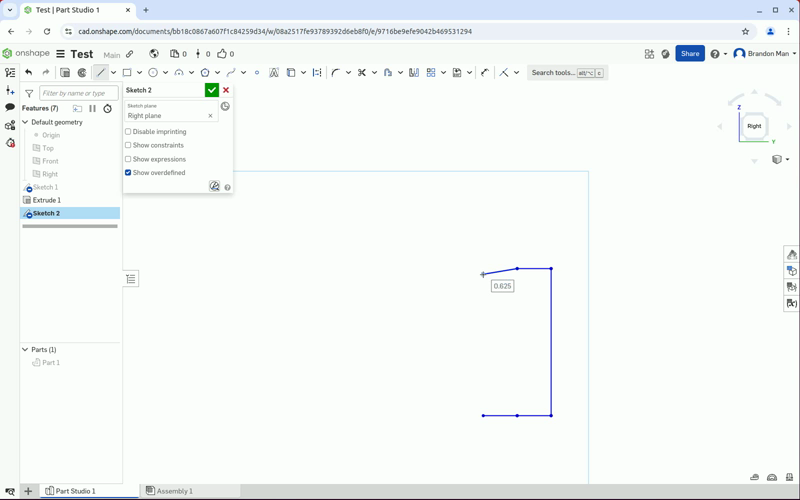
scroll(-6)
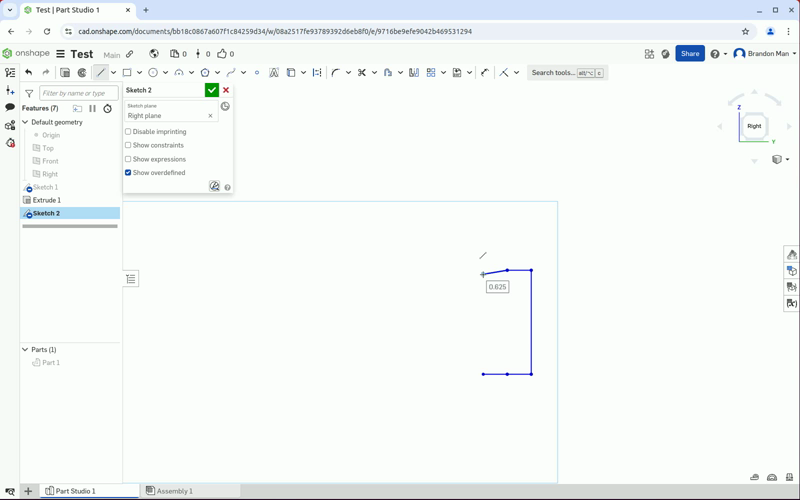
scroll(-6)
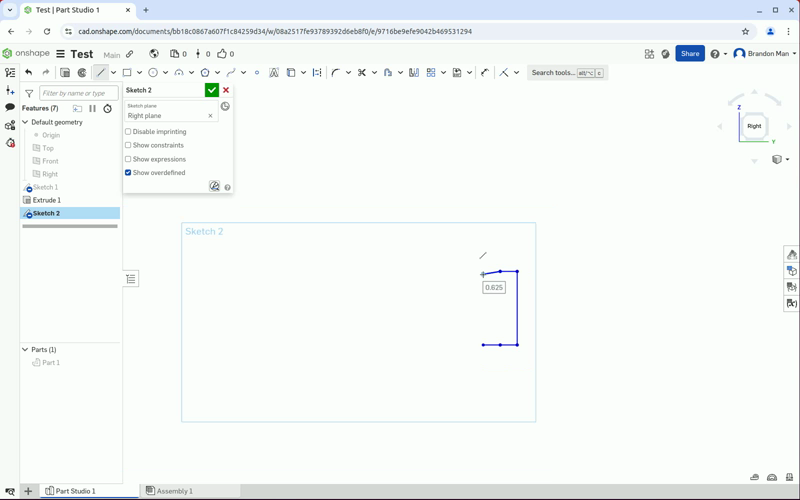
scroll(-6)
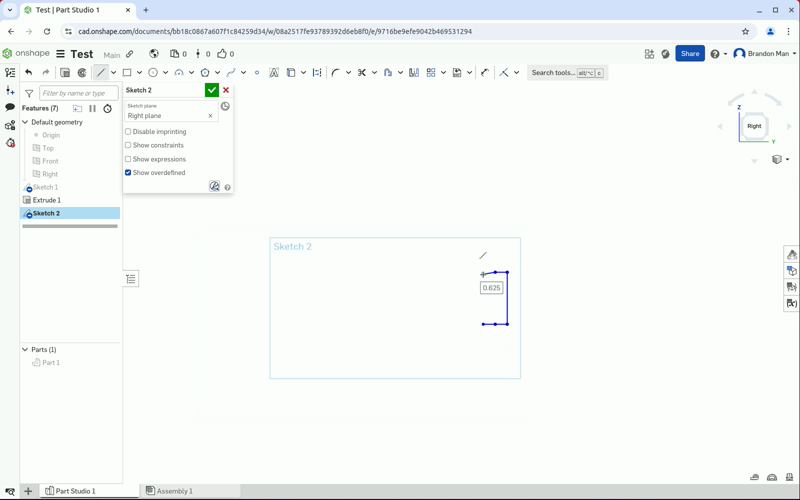
scroll(-6)
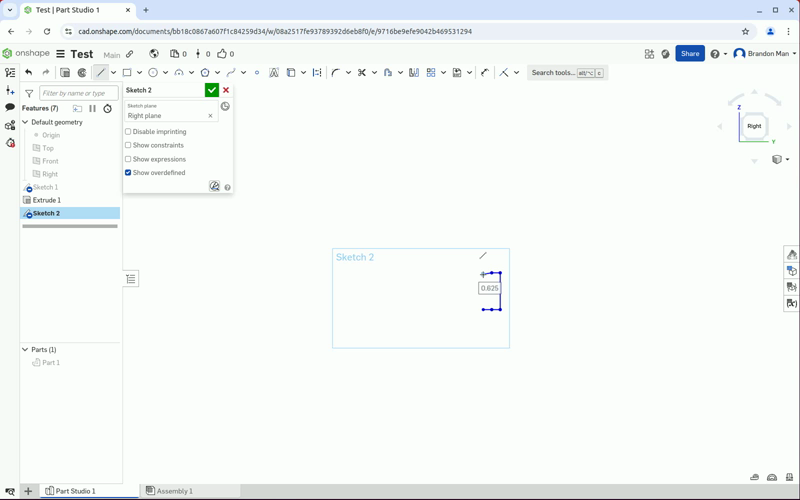
scroll(-6)
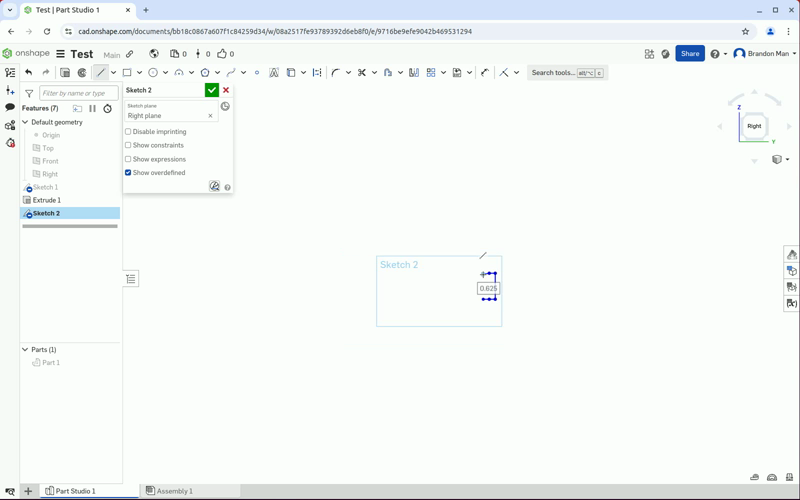
scroll(-6)
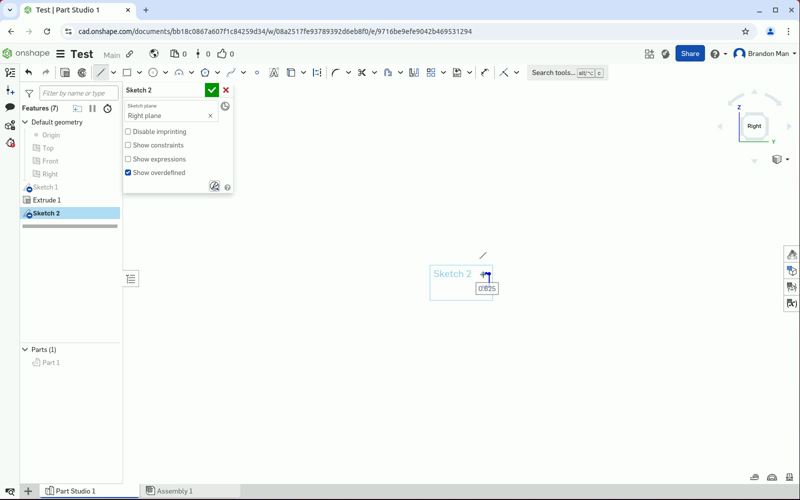
key_up(shift)
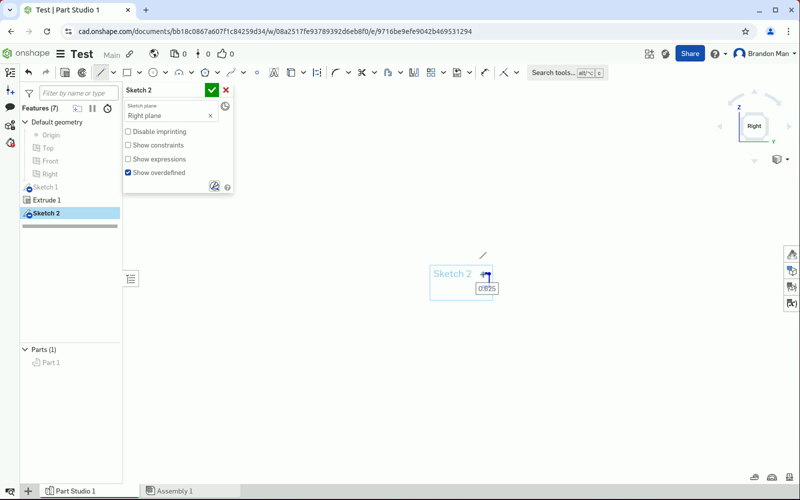
mouse_move(513, 274)
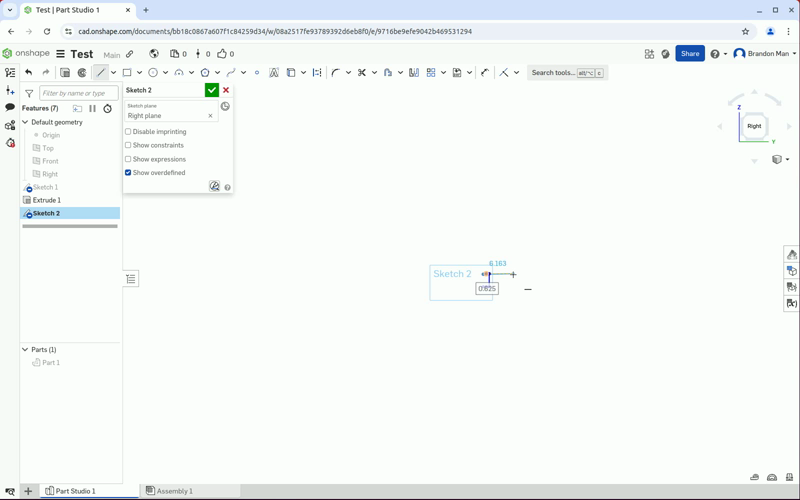
key_down(shift)
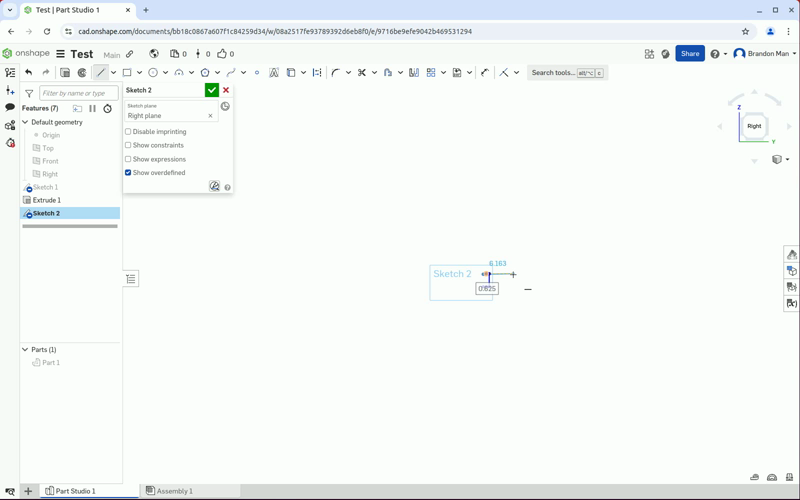
mouse_move(483, 286)
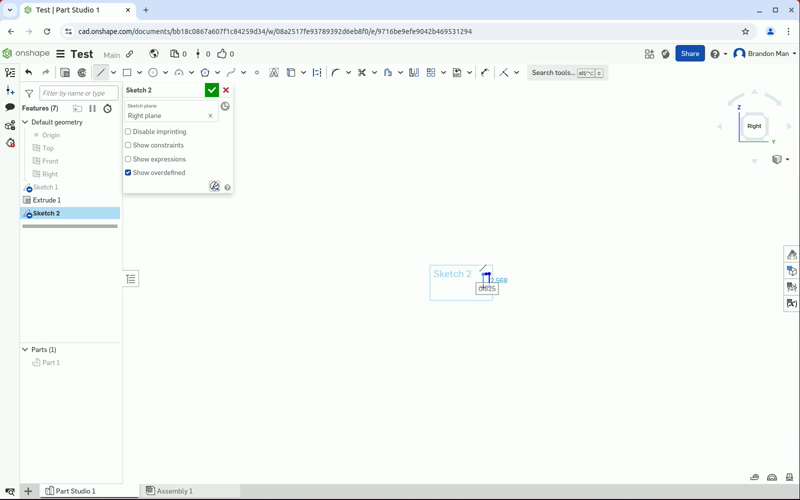
scroll(6)
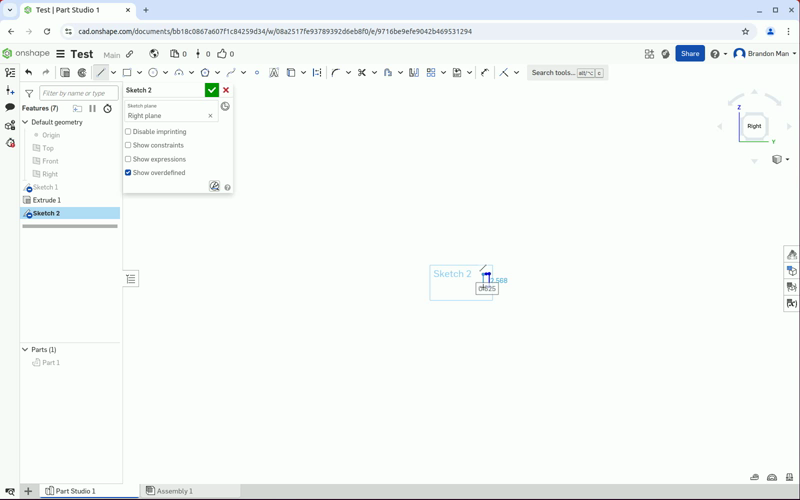
scroll(6)
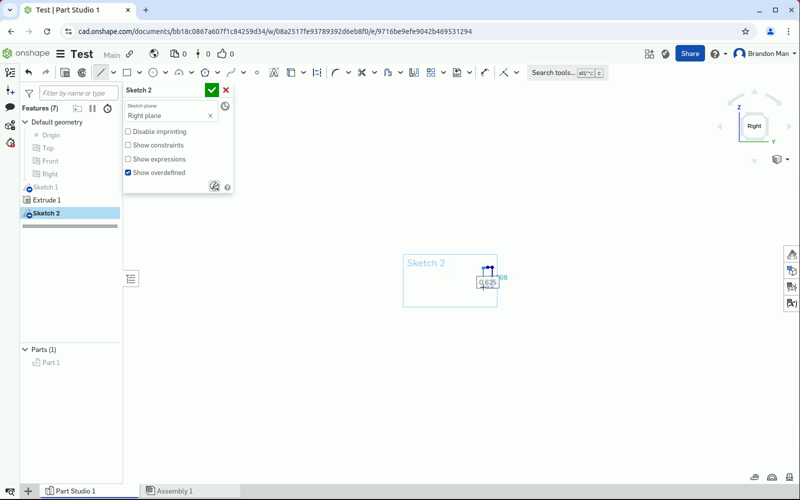
scroll(6)
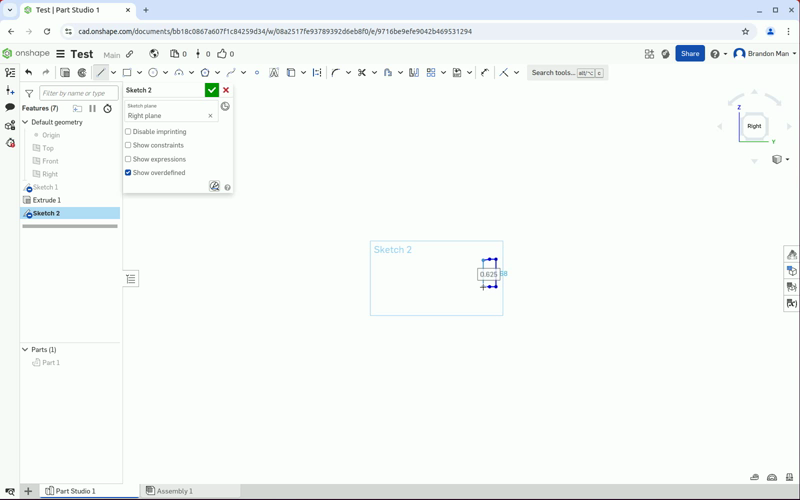
scroll(6)
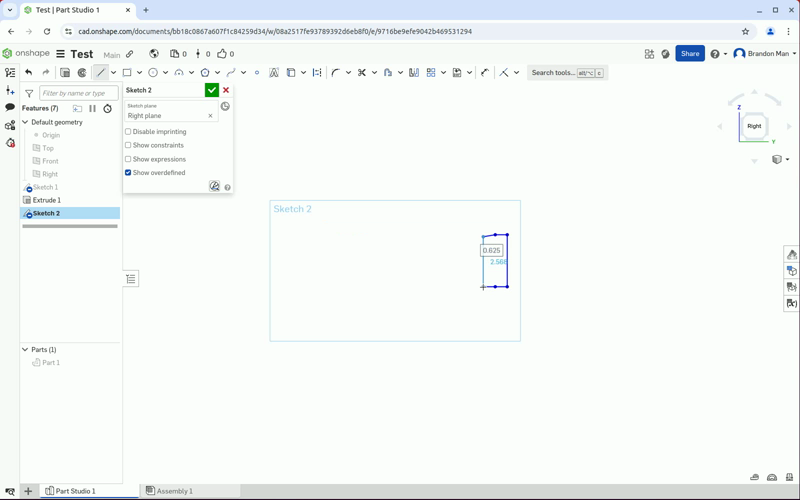
scroll(6)
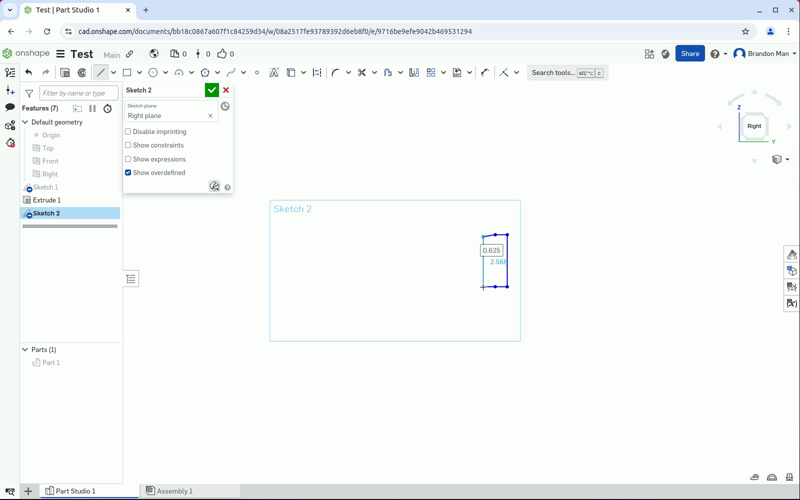
scroll(6)
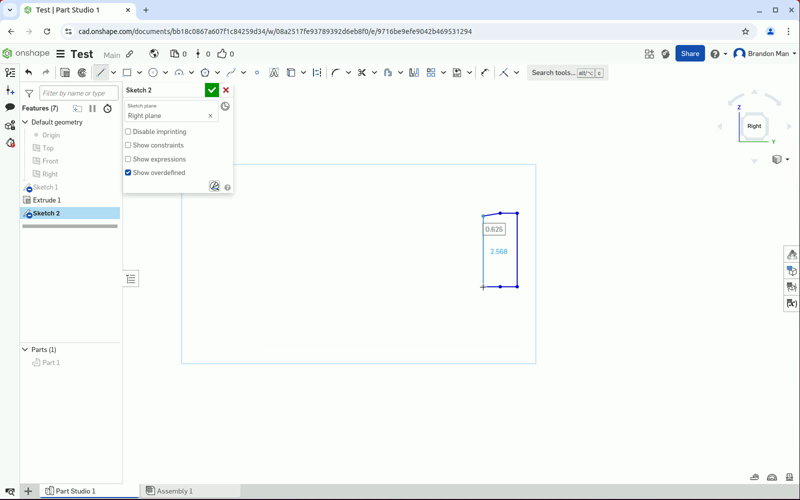
scroll(6)
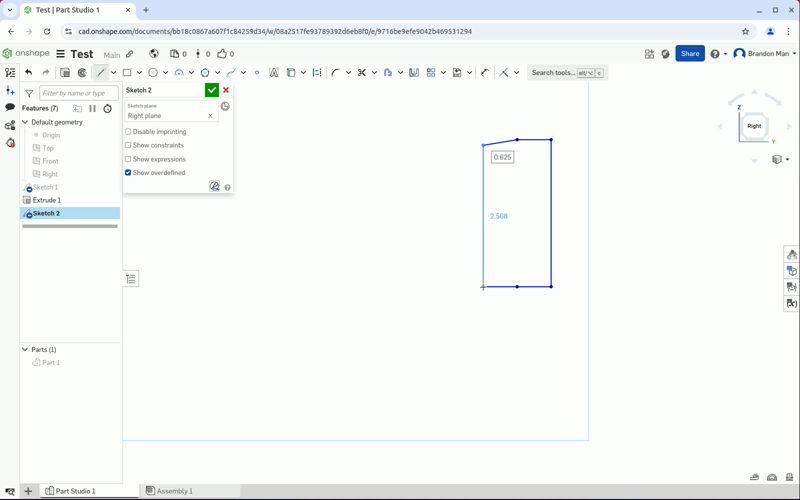
key_up(shift)
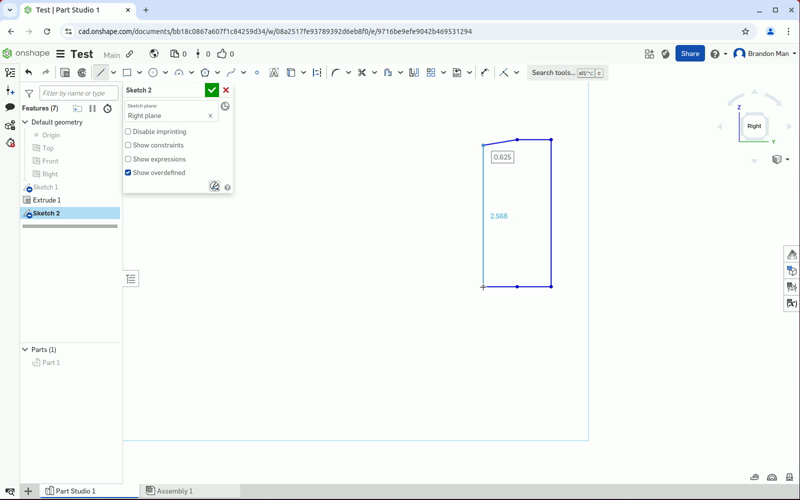
click(483, 286)
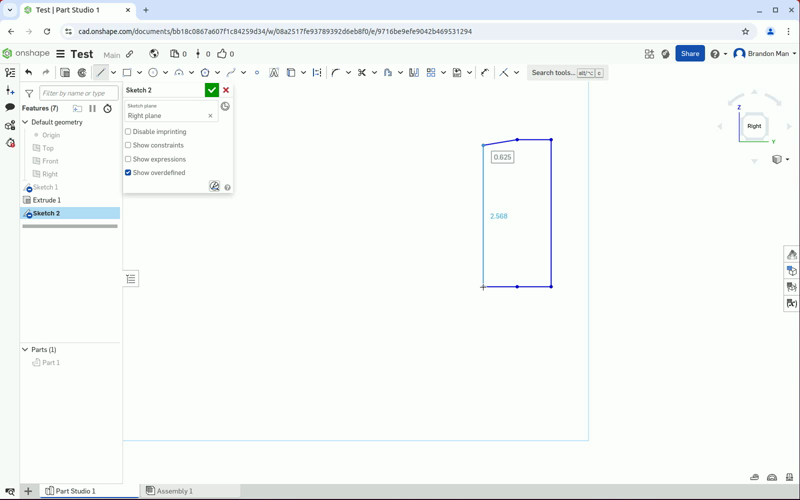
scroll(-6)
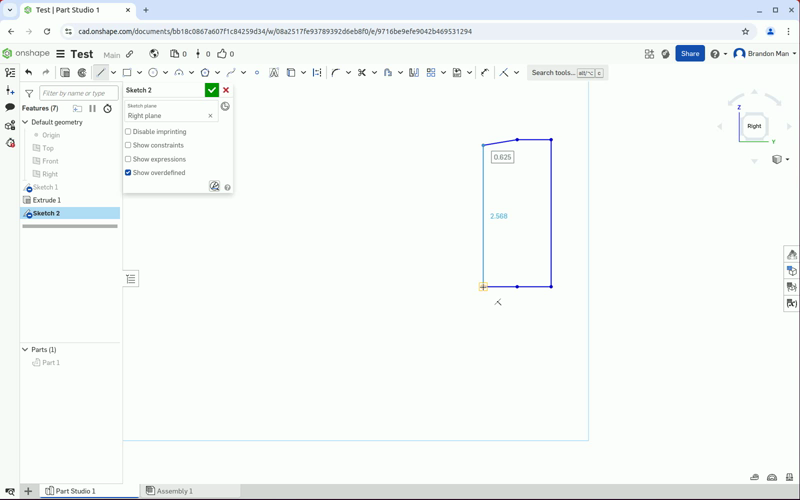
scroll(-6)
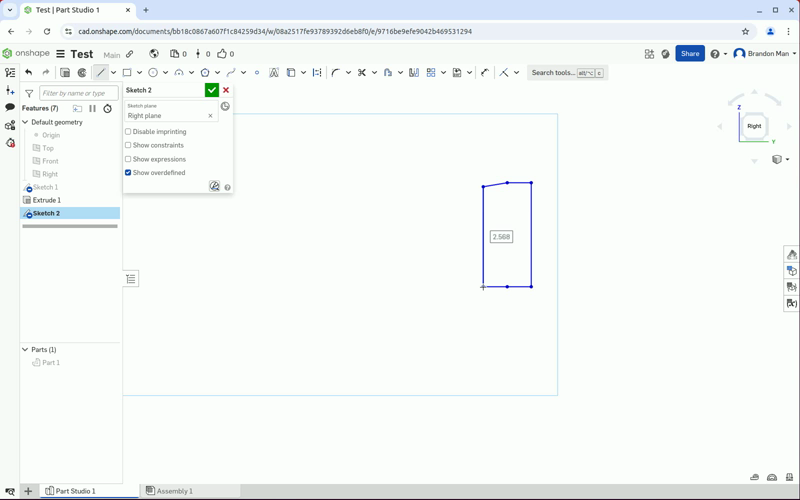
scroll(-6)
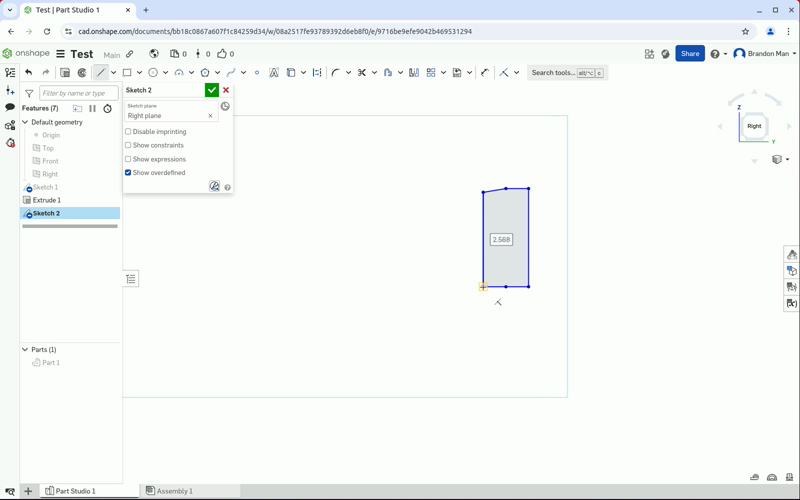
scroll(-6)
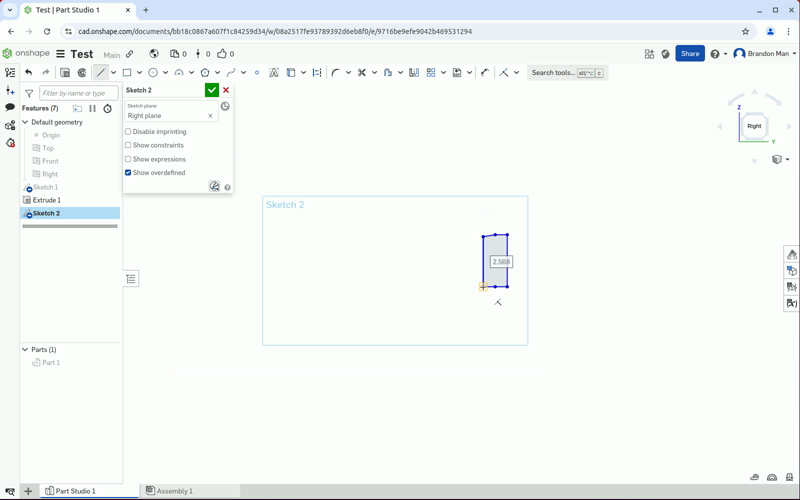
scroll(-6)
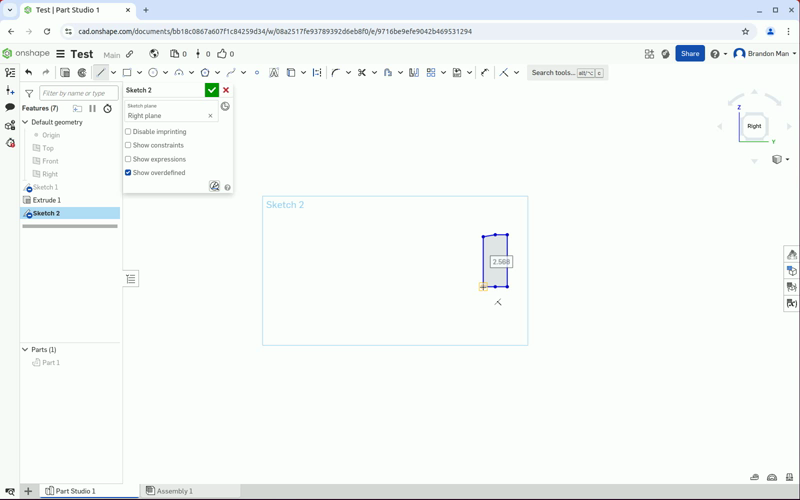
scroll(-6)
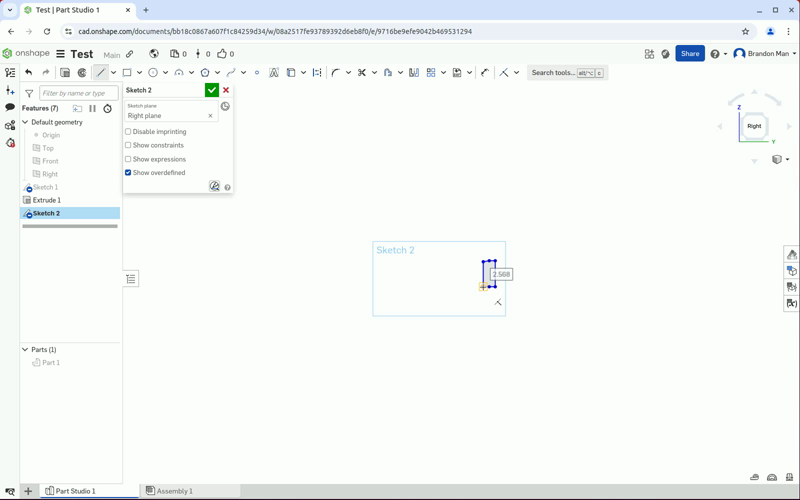
scroll(-6)
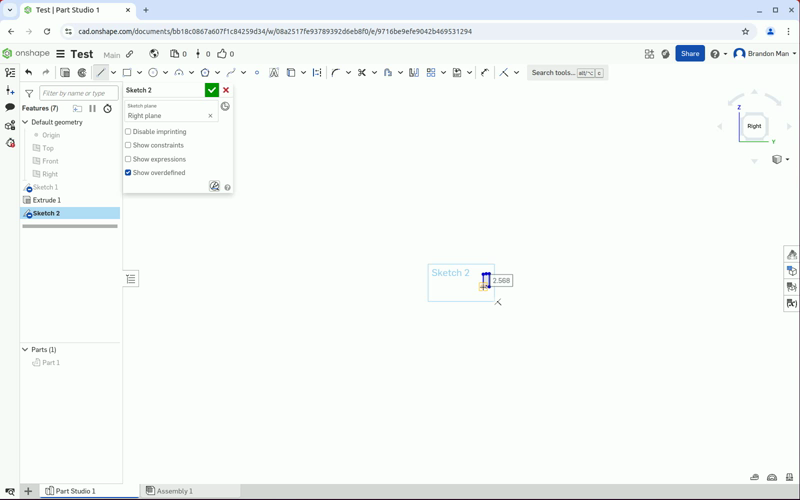
key(esc)
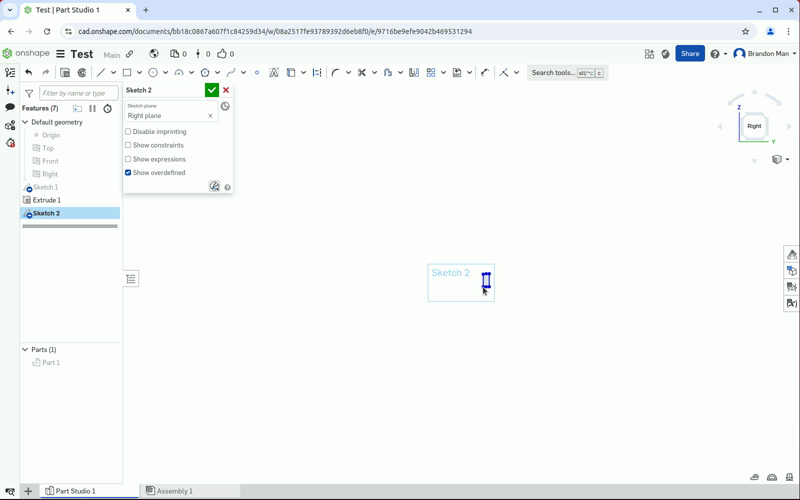
mouse_move(489, 275)
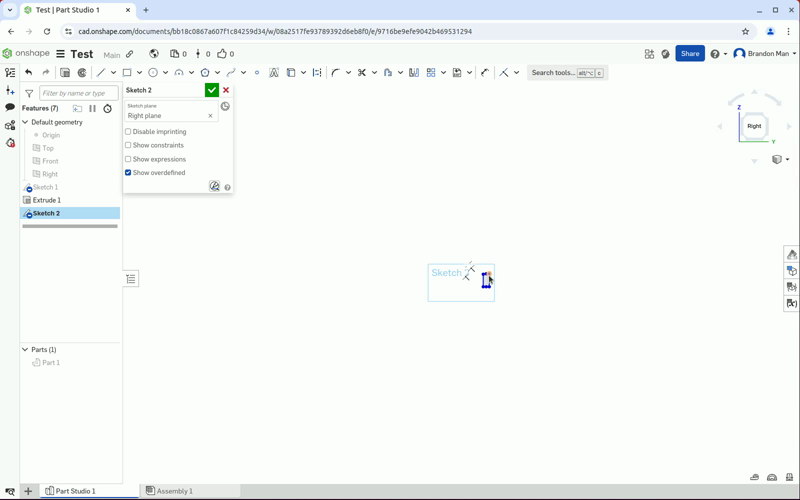
scroll(6)
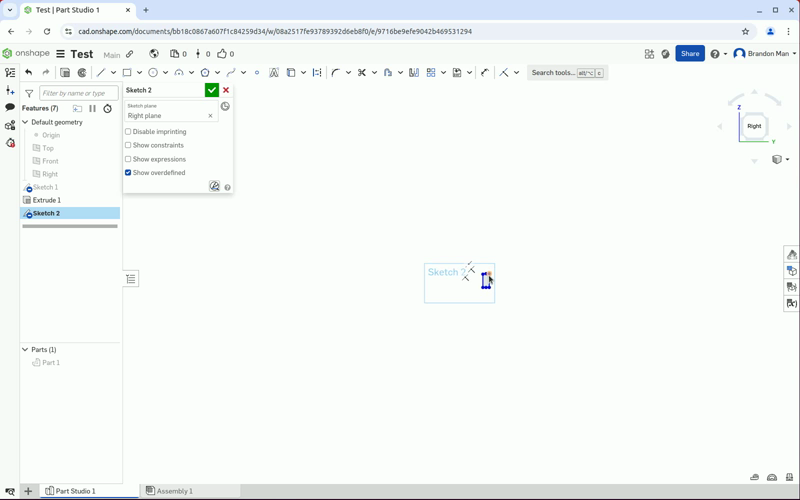
scroll(6)
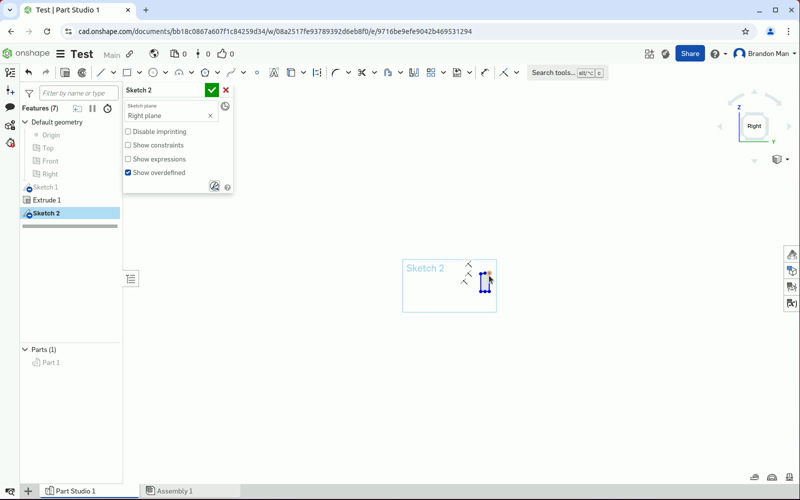
scroll(6)
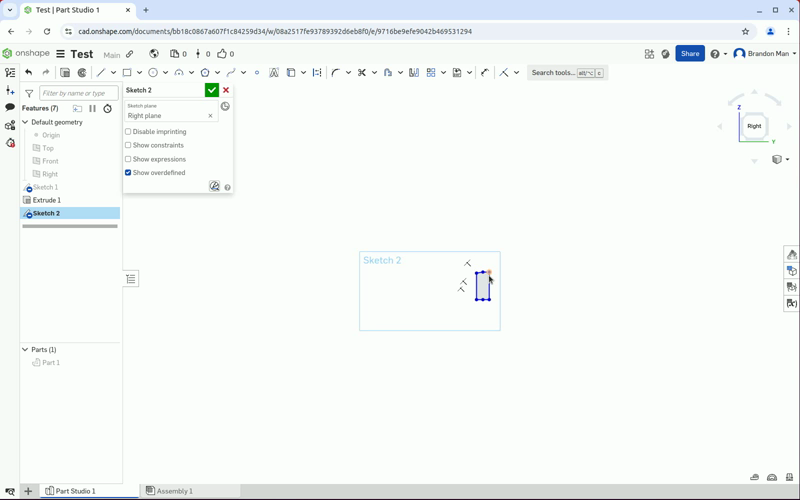
scroll(6)
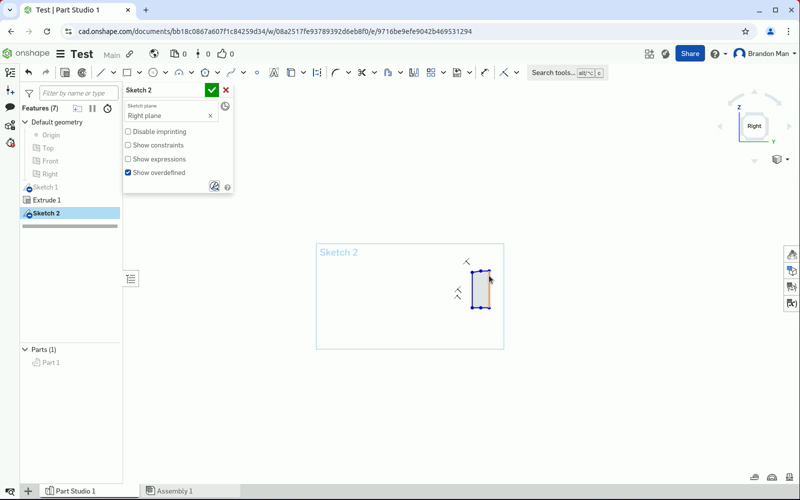
scroll(6)
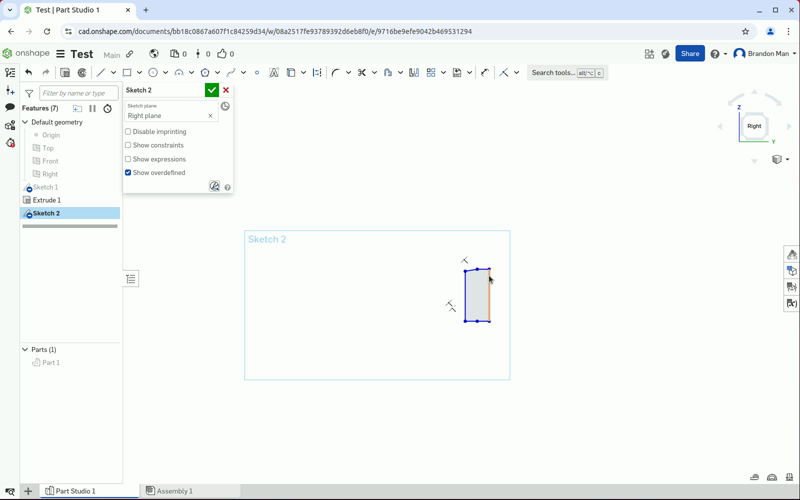
scroll(6)
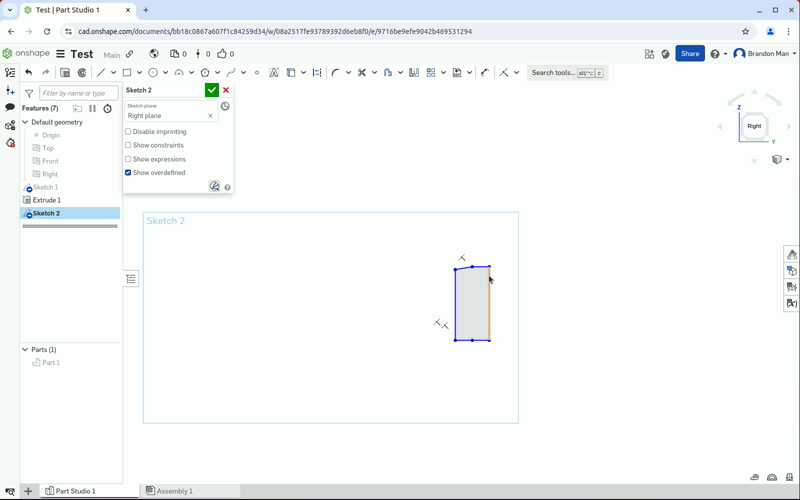
scroll(6)
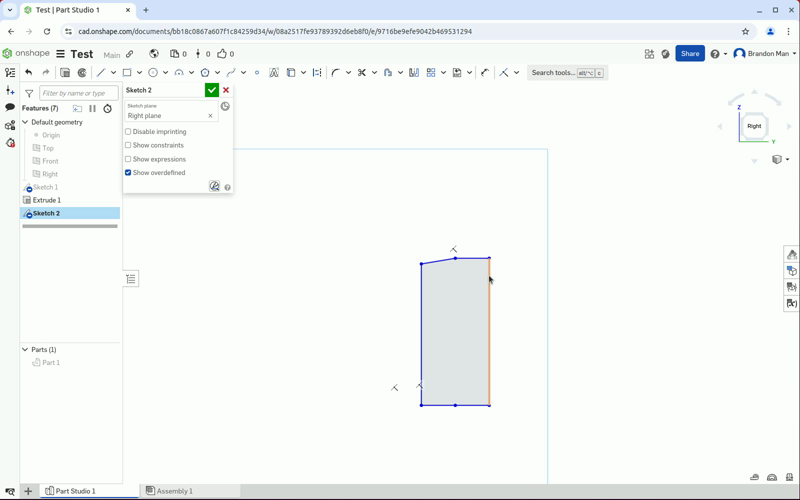
click(489, 275)
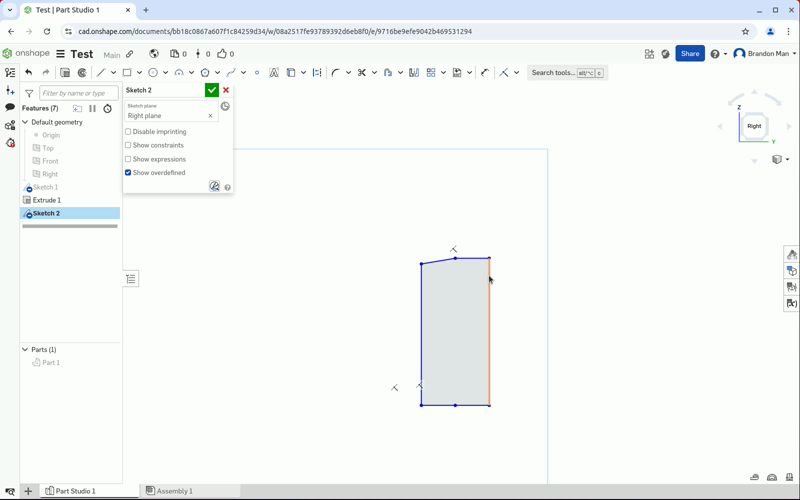
scroll(-6)
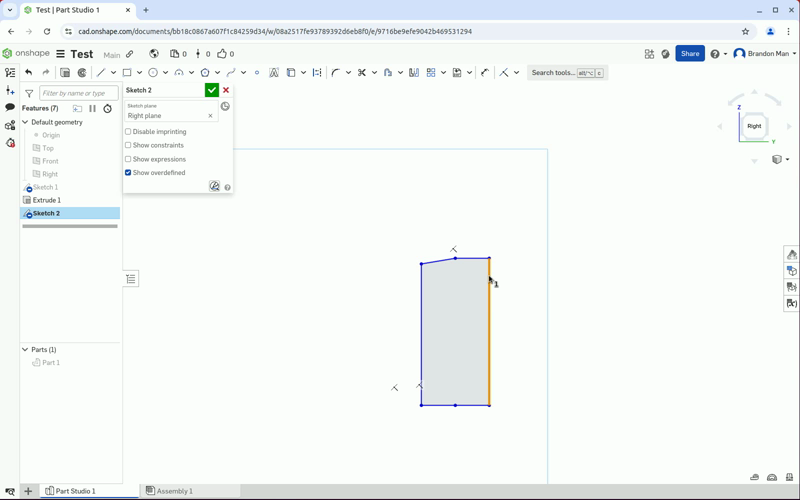
scroll(-6)
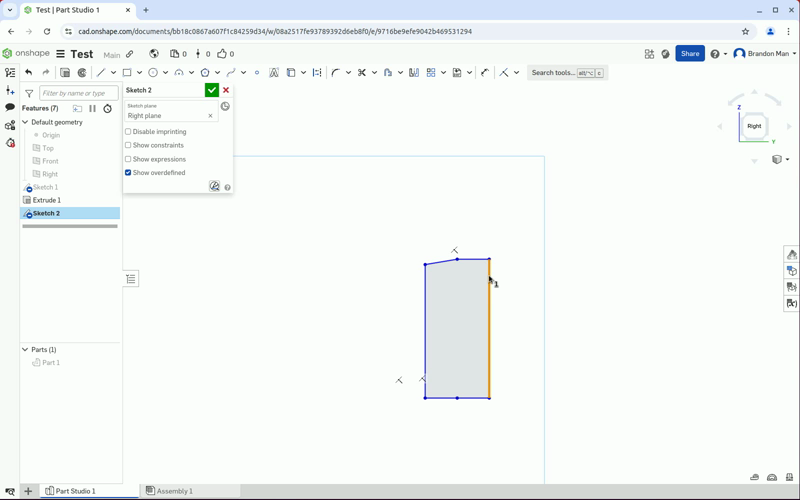
scroll(-6)
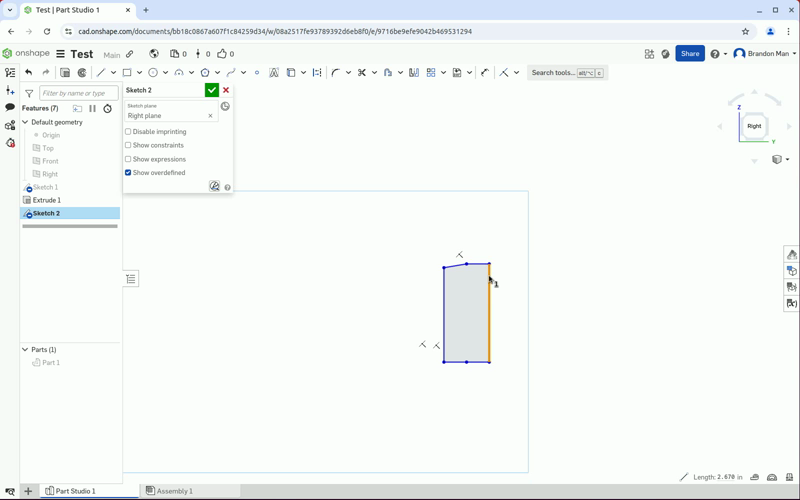
scroll(-6)
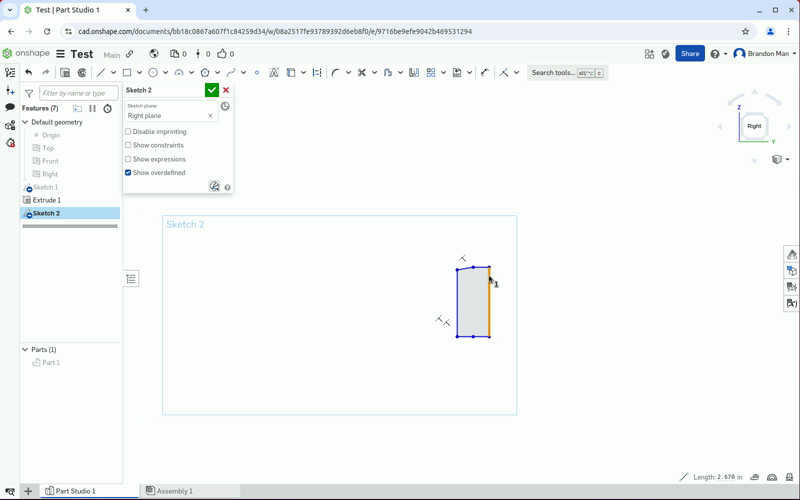
scroll(-6)
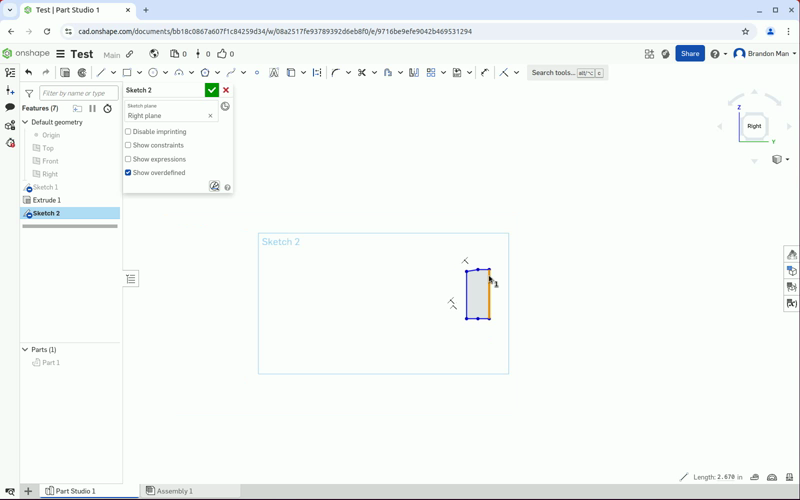
scroll(-6)
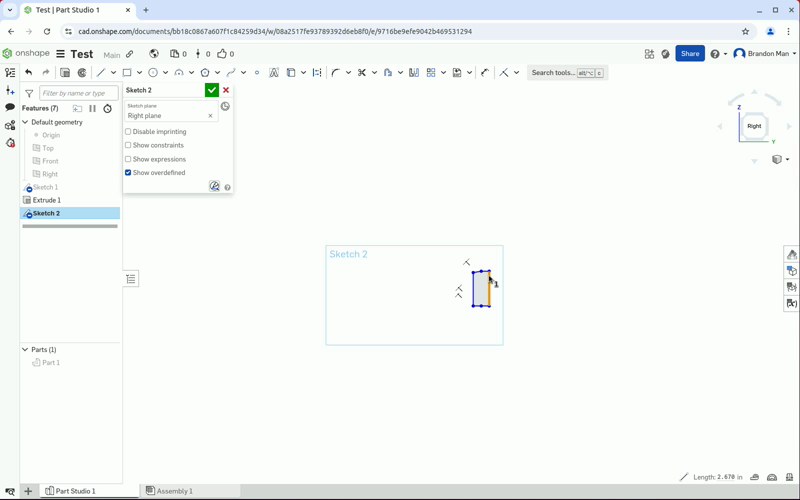
scroll(-6)
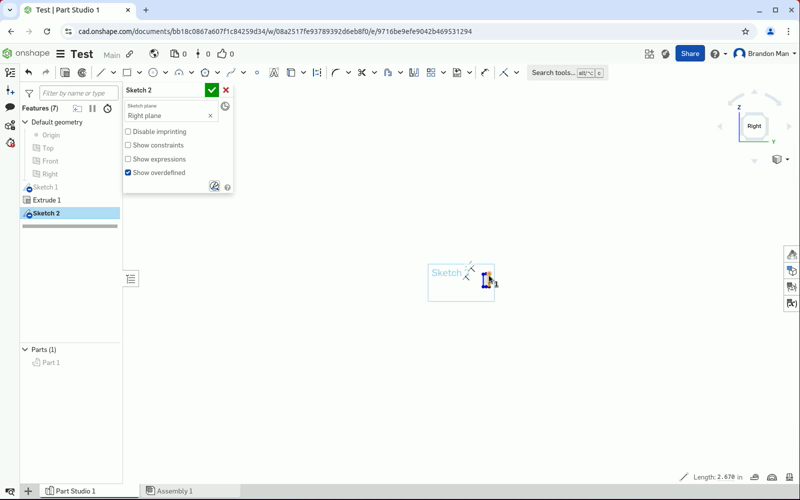
mouse_move(73, 352)
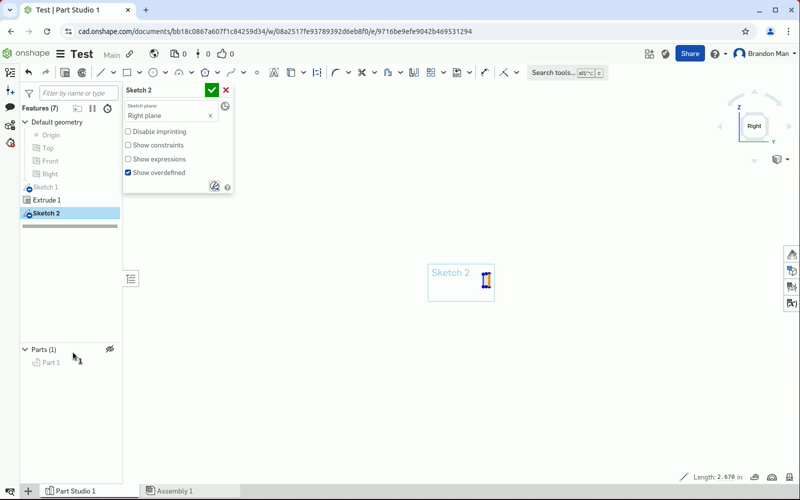
key(shift+y)
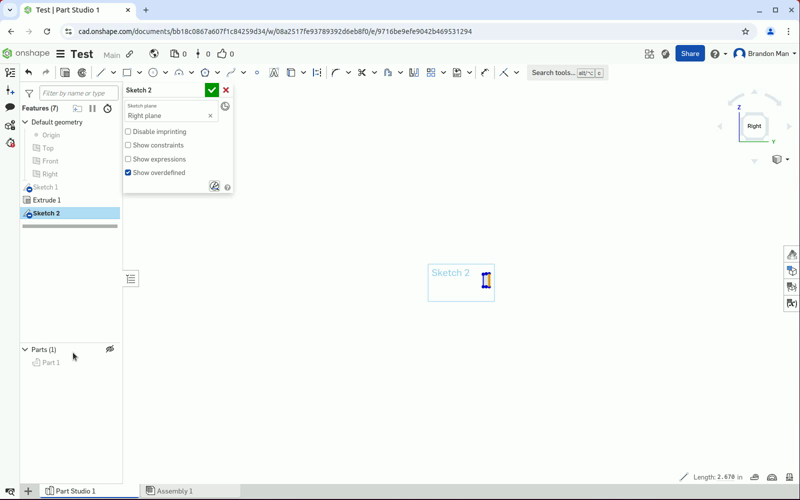
key(shift+e)
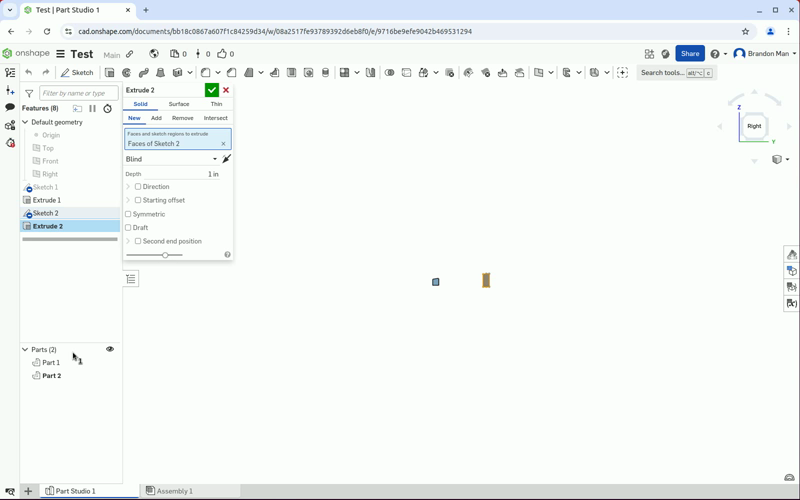
mouse_move(143, 106)
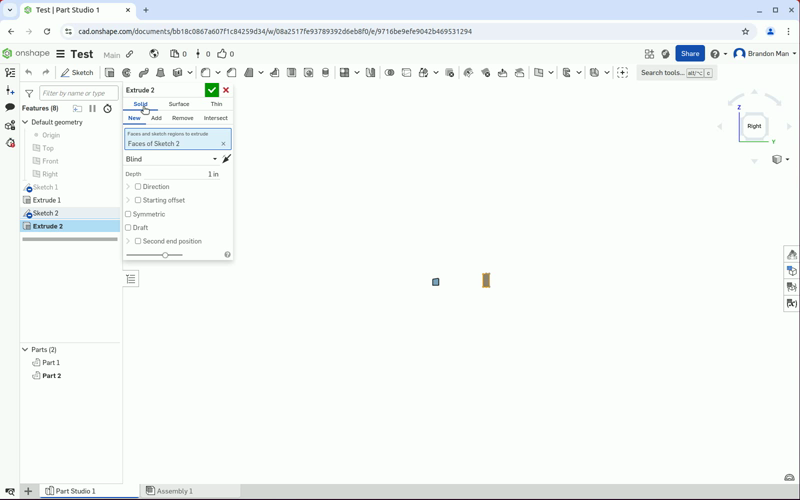
click(143, 106)
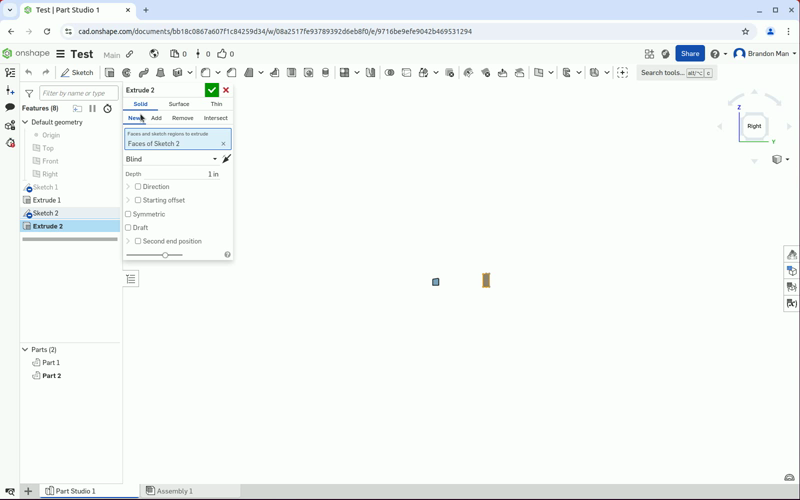
mouse_move(137, 120)
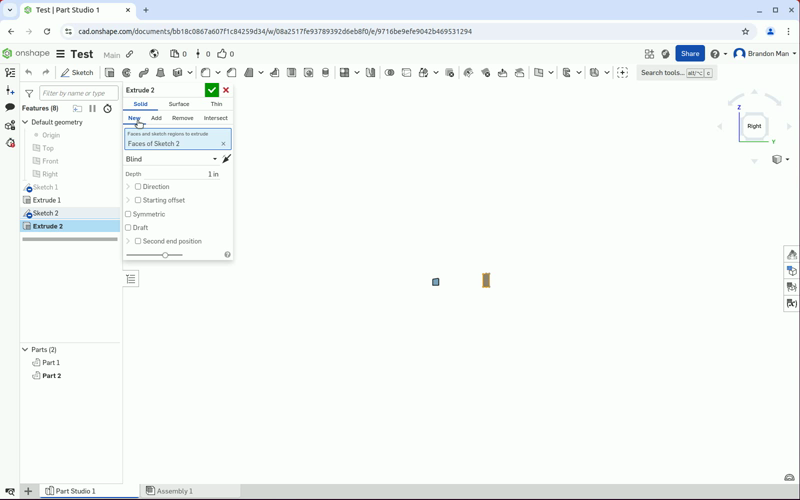
click(137, 120)
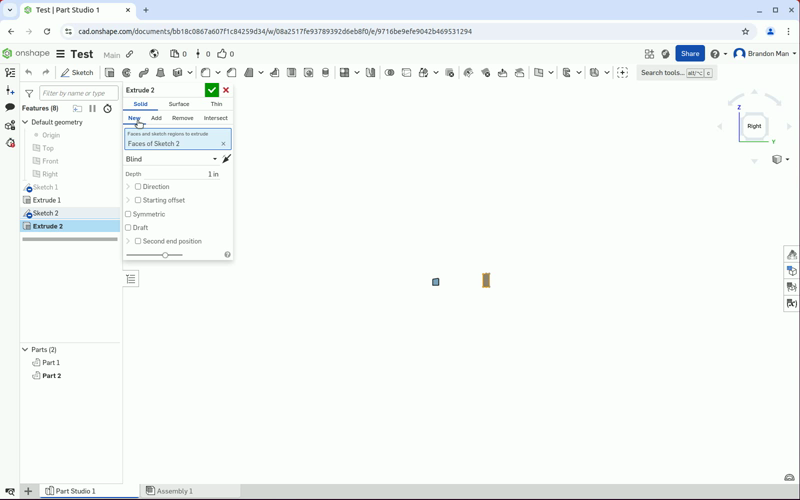
key(tab, 4)
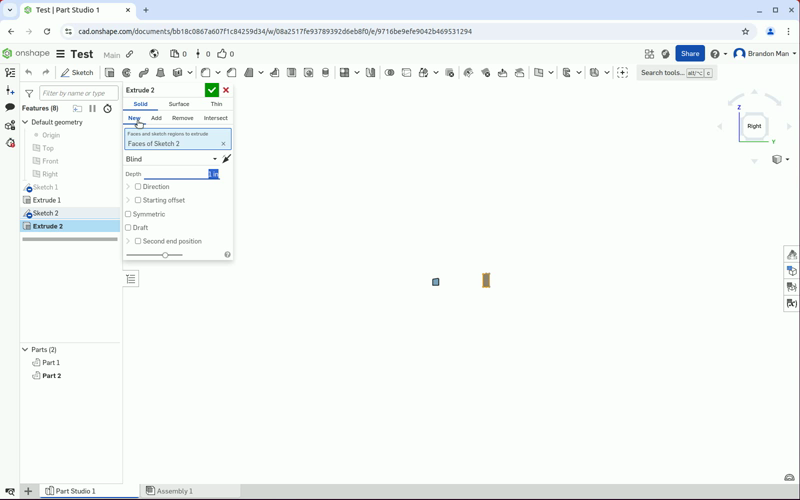
text(23.108)
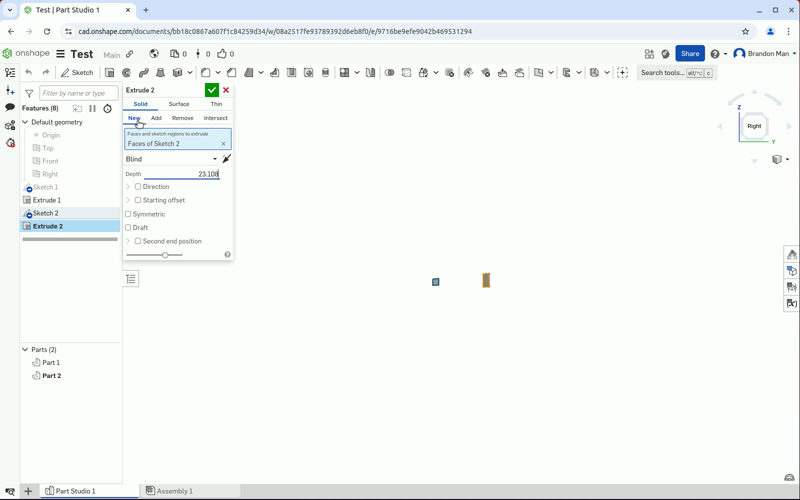
key(enter)
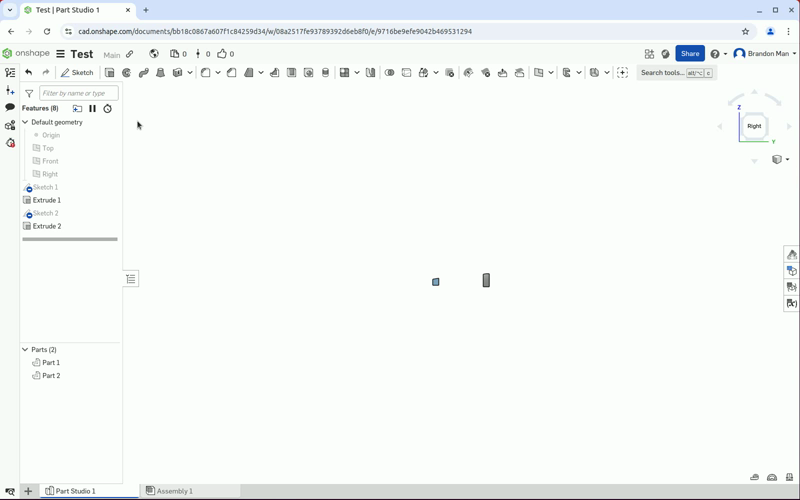
key(shift+h)
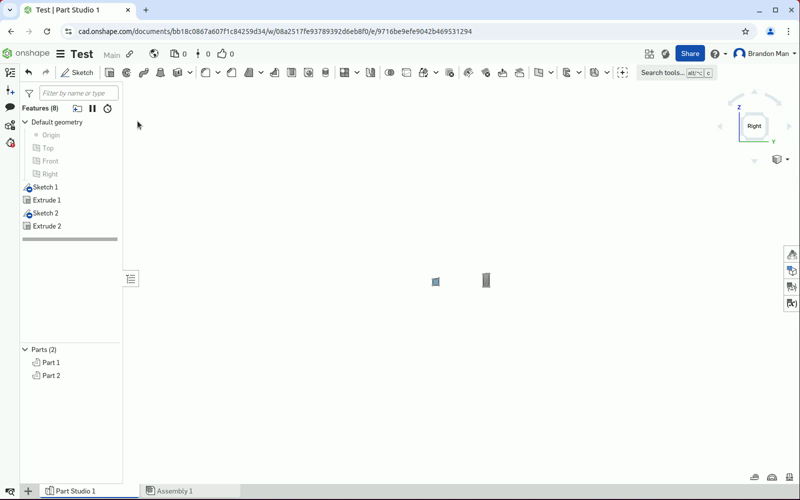
key(shift+h)
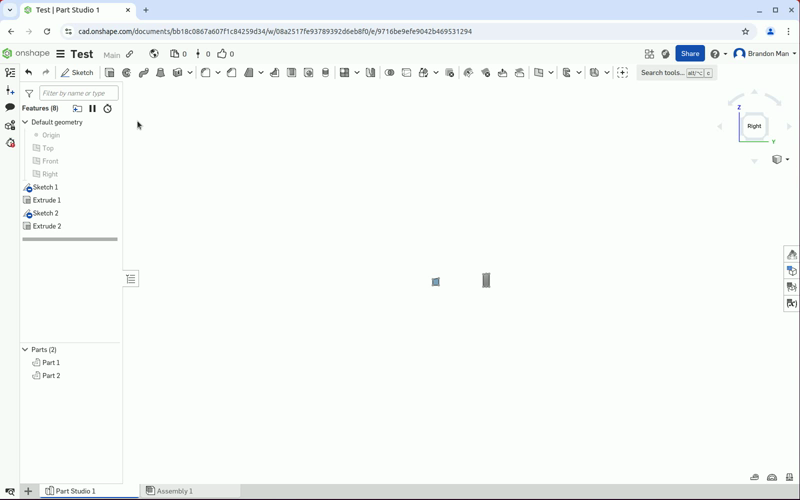
key(shift+7)
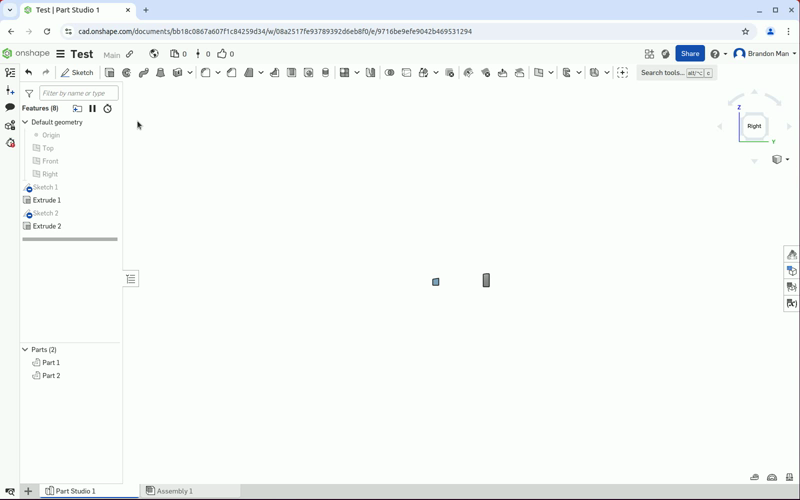
key(right, 2)
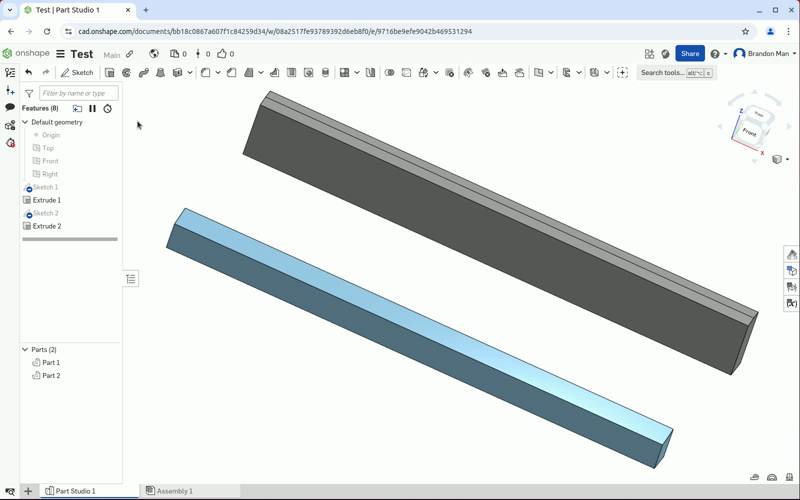
key(down, 2)
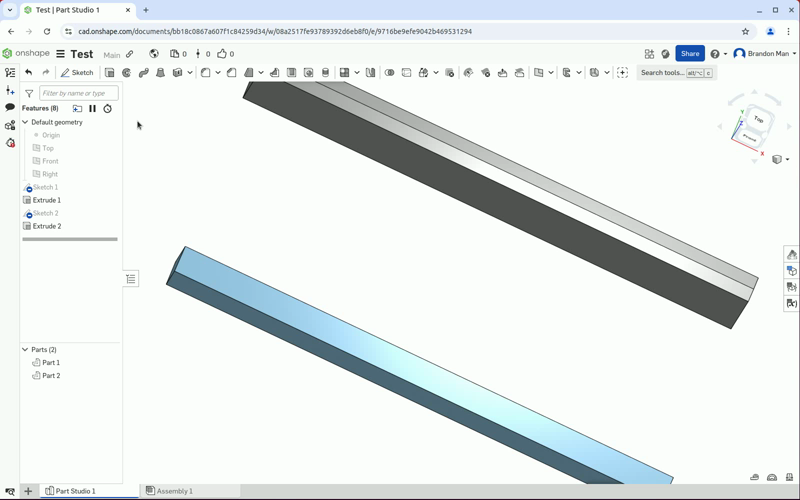
key(up, 2)
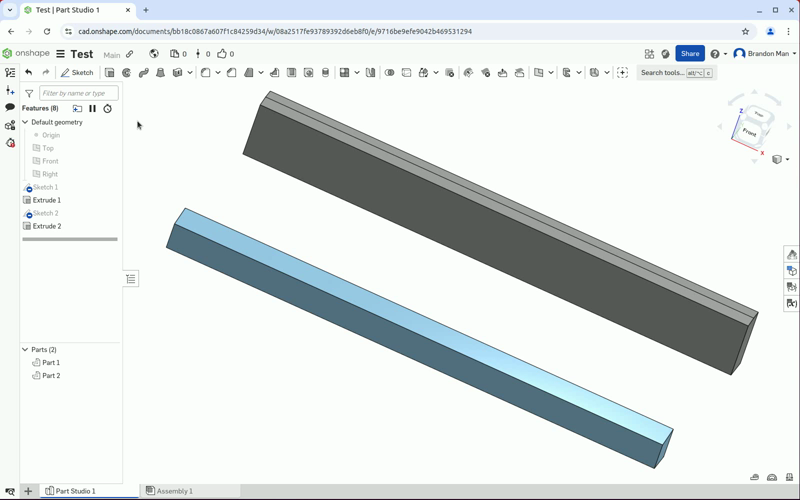
key(left, 2)
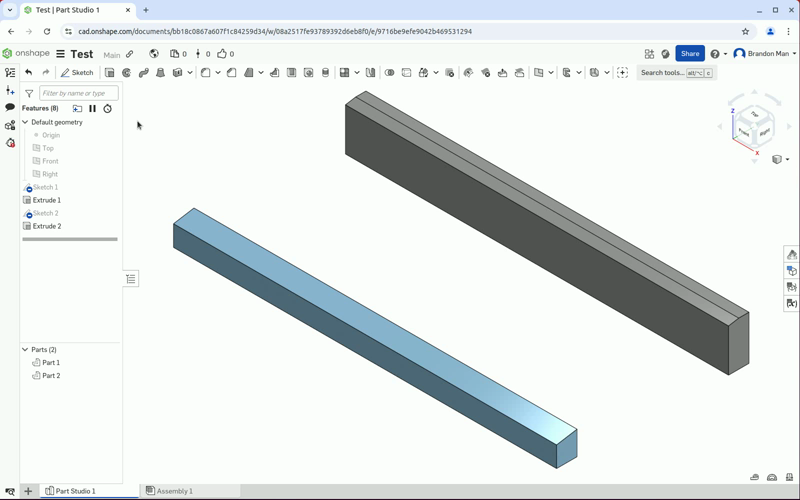
mouse_move(73, 189)
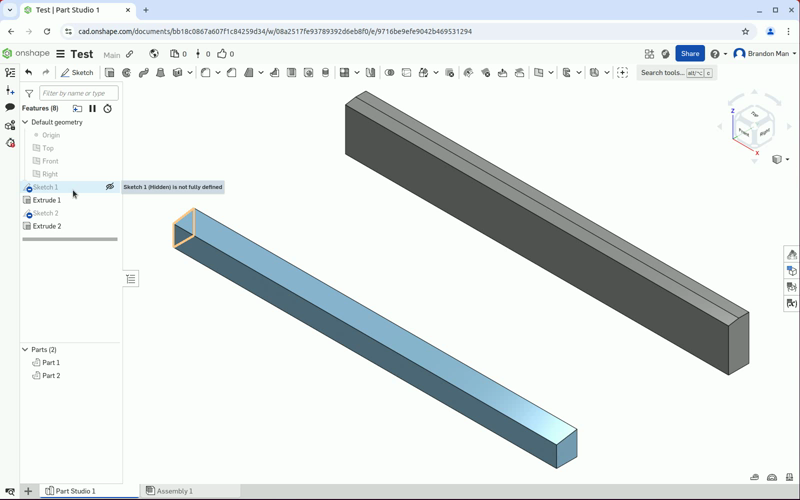
click(73, 189)